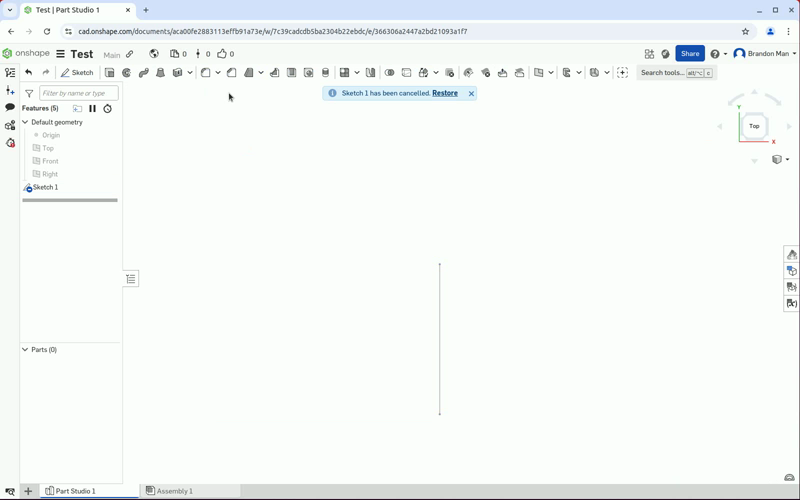
key(shift+h)
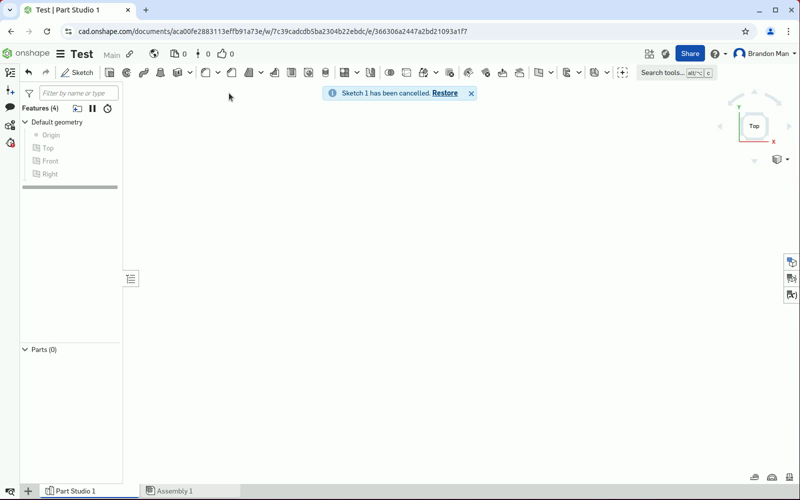
mouse_move(73, 352)
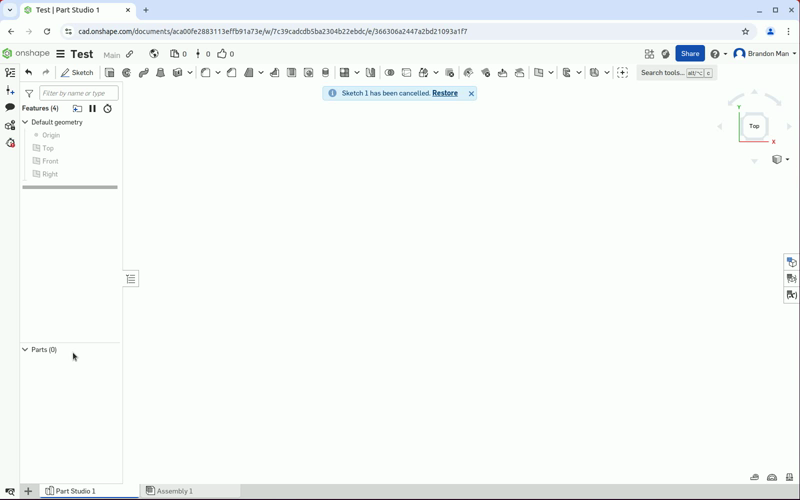
key(y)
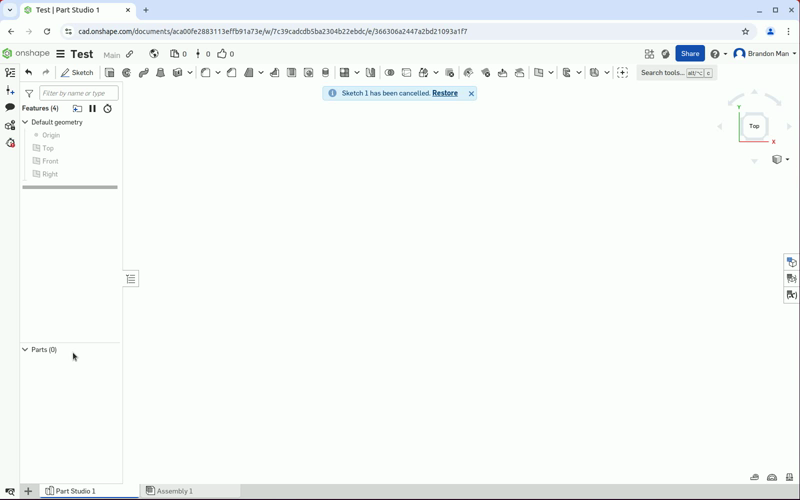
key(shift+p)
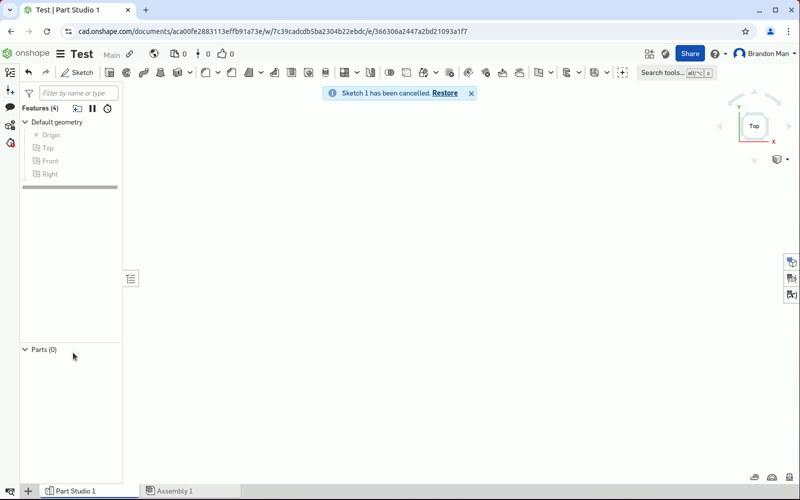
key(space)
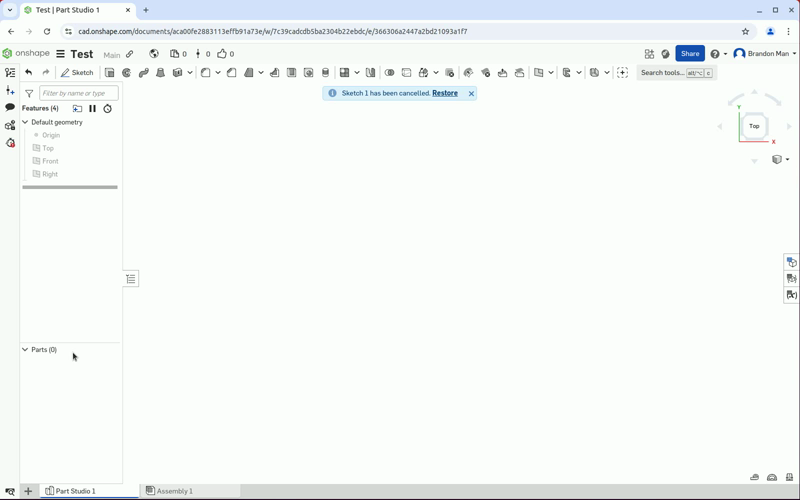
key_down(shift)
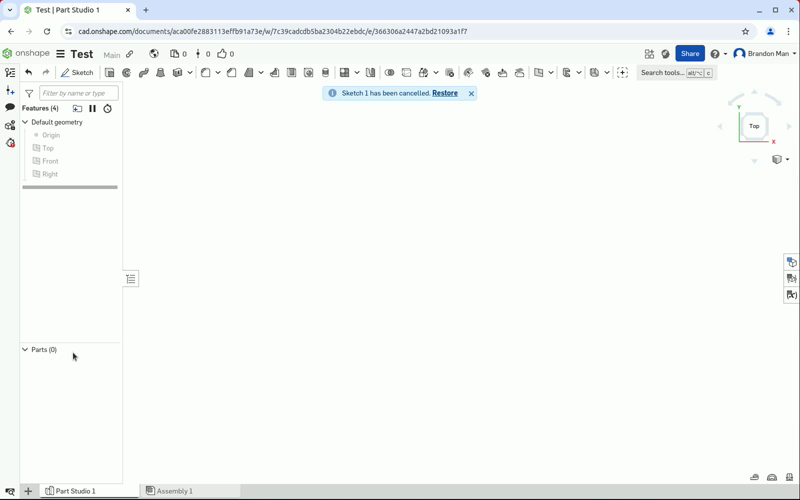
key(up)
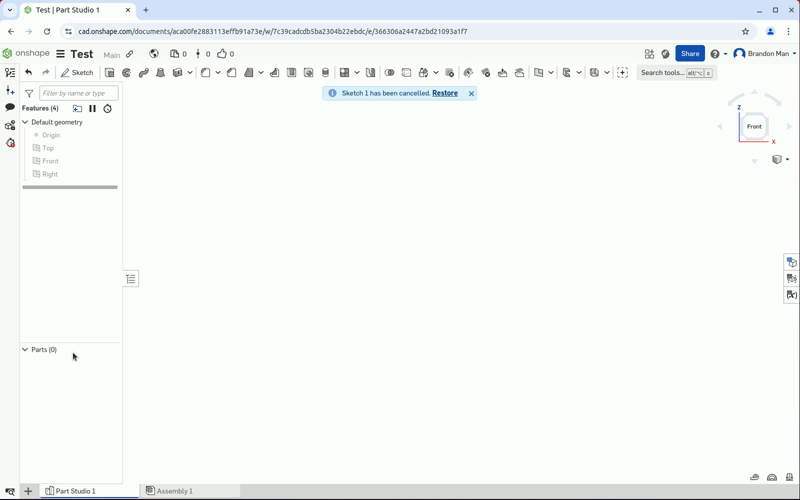
key_up(shift)
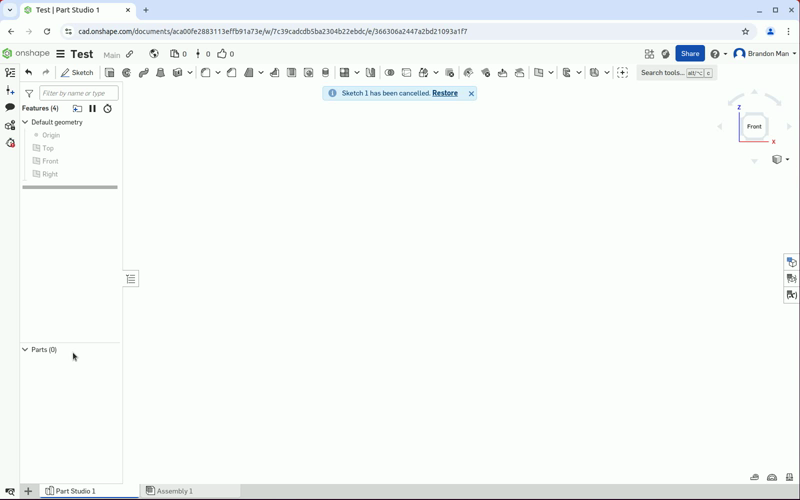
mouse_move(73, 352)
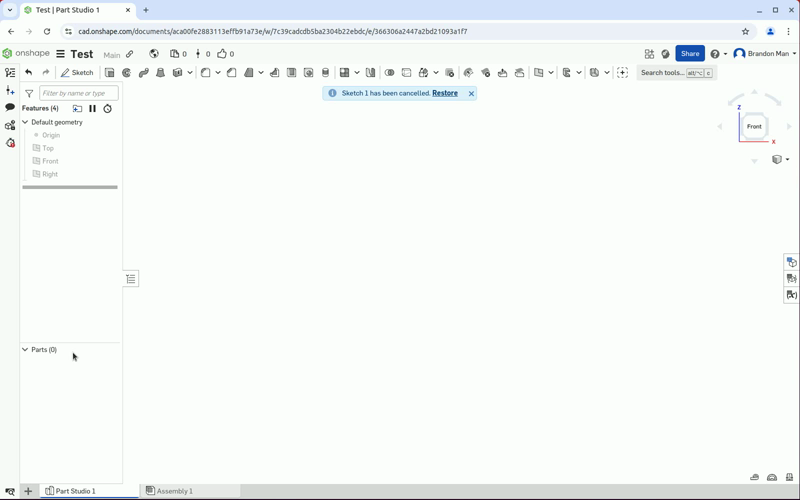
key(shift+y)
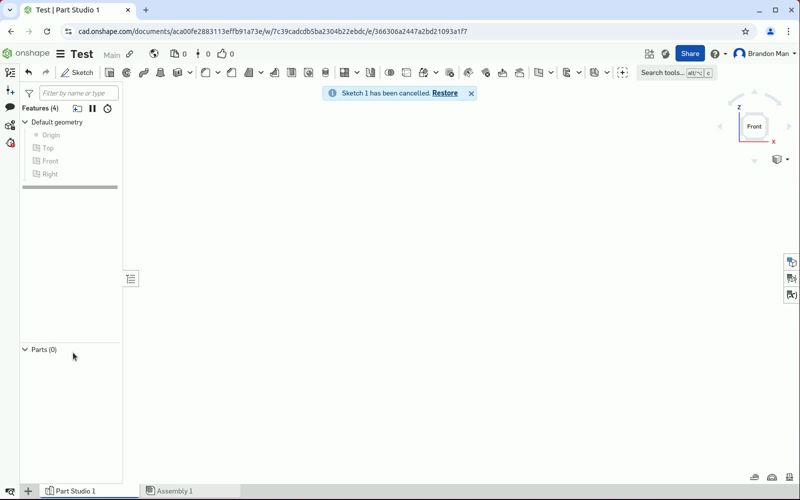
key(shift+s)
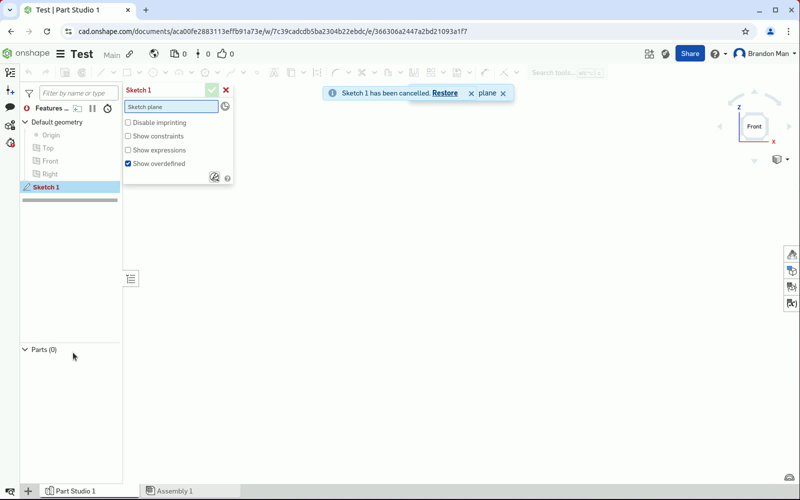
mouse_move(73, 163)
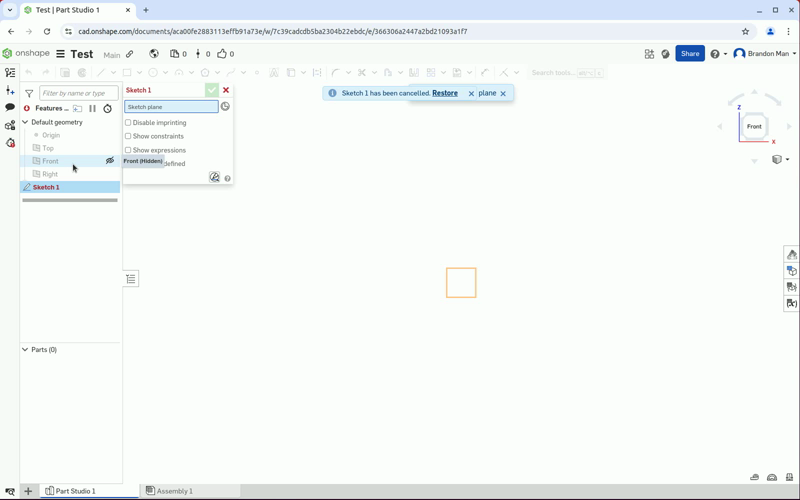
click(73, 163)
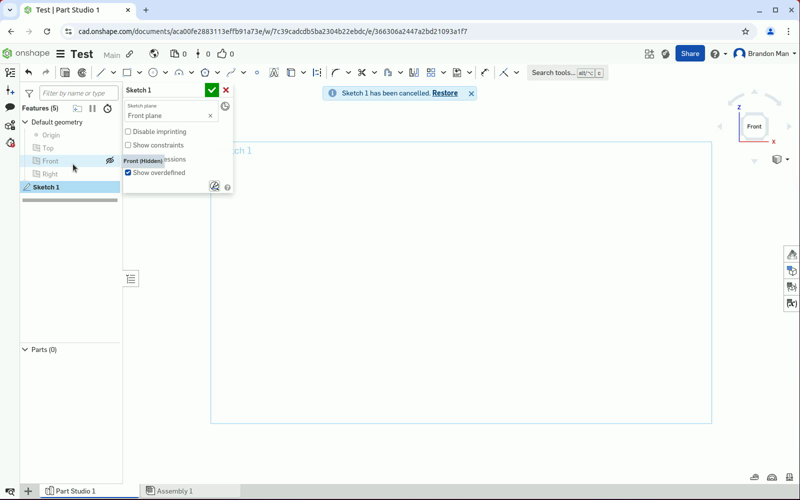
mouse_move(73, 352)
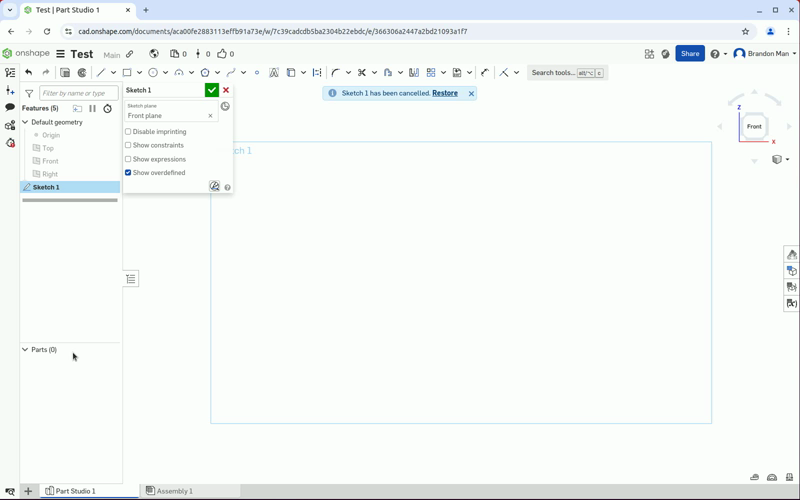
key(y)
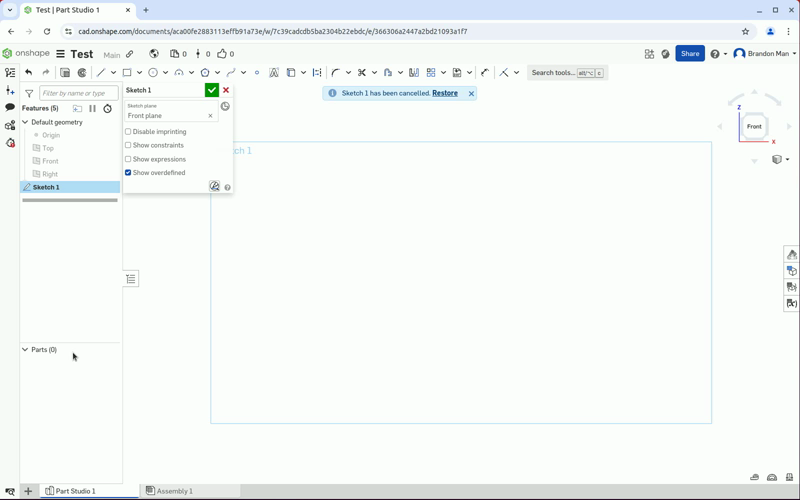
key(l)
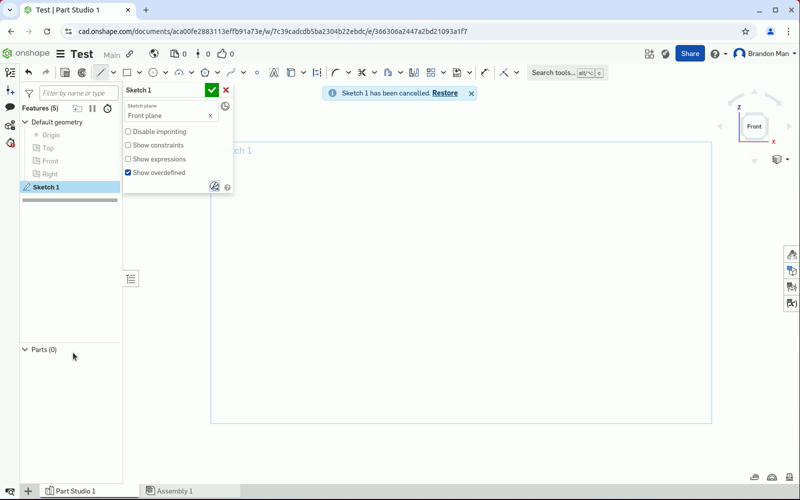
key_down(shift)
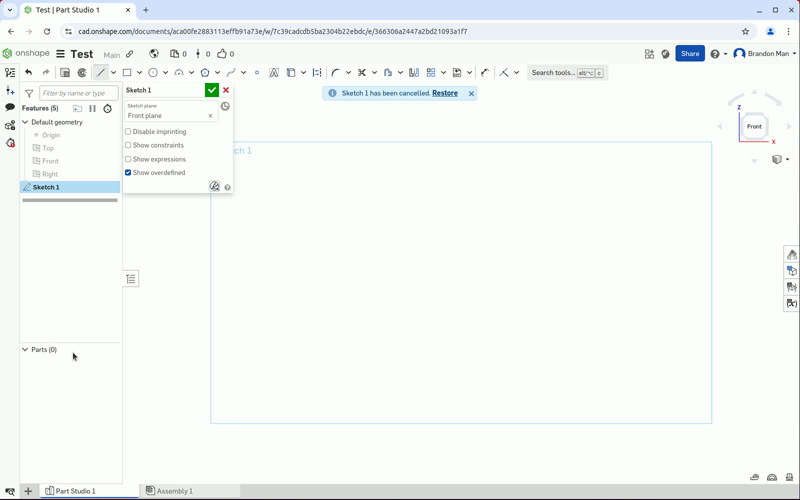
mouse_move(409, 299)
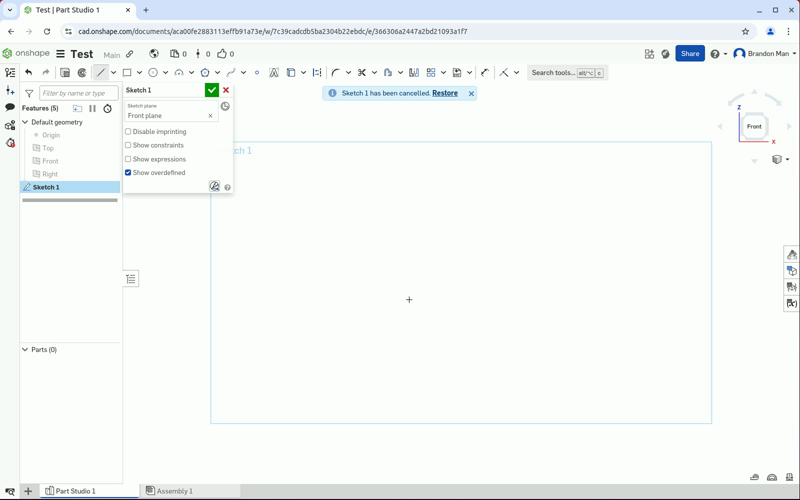
click(409, 299)
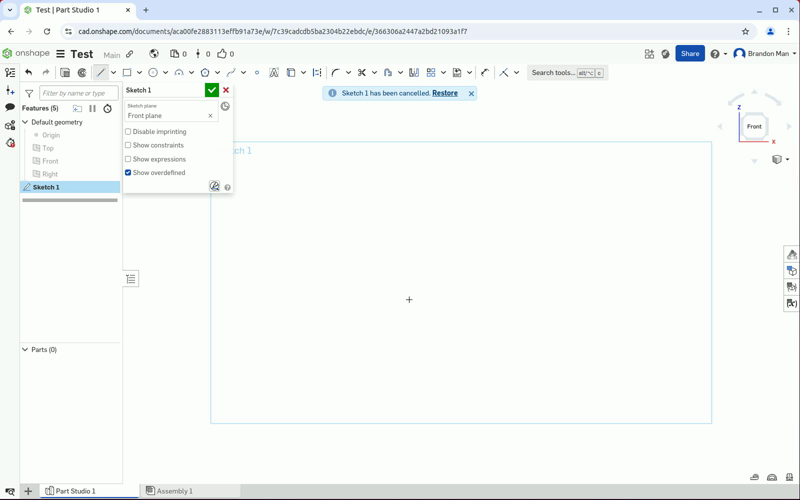
key_up(shift)
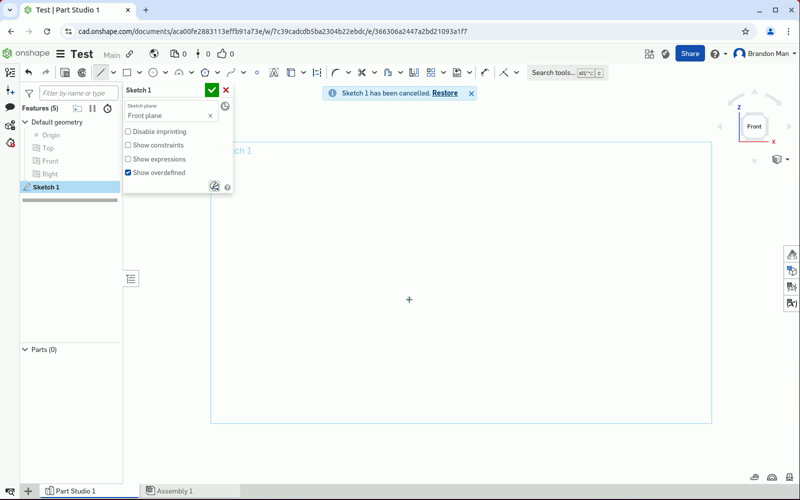
key_down(shift)
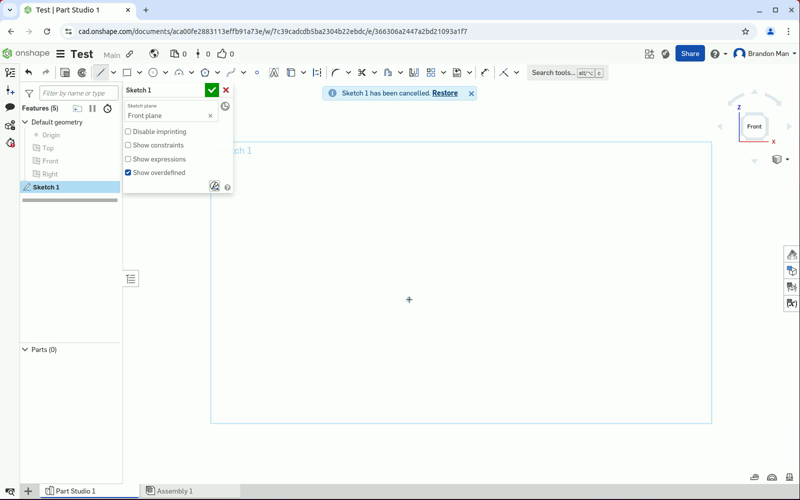
mouse_move(513, 299)
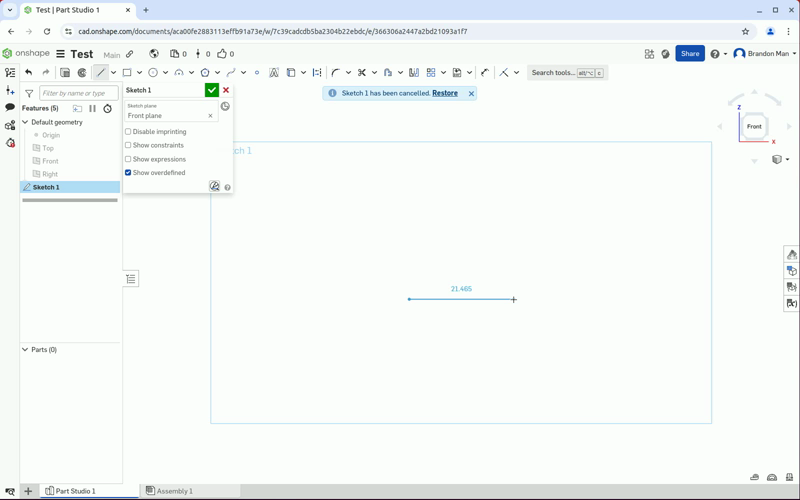
click(513, 299)
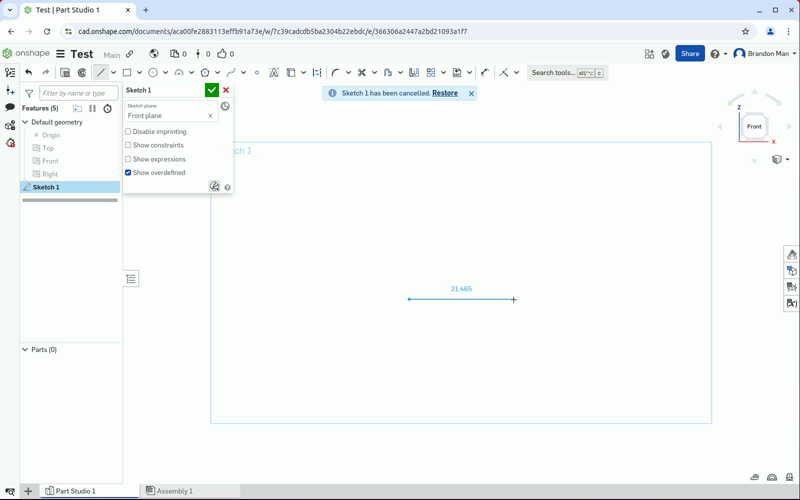
key_up(shift)
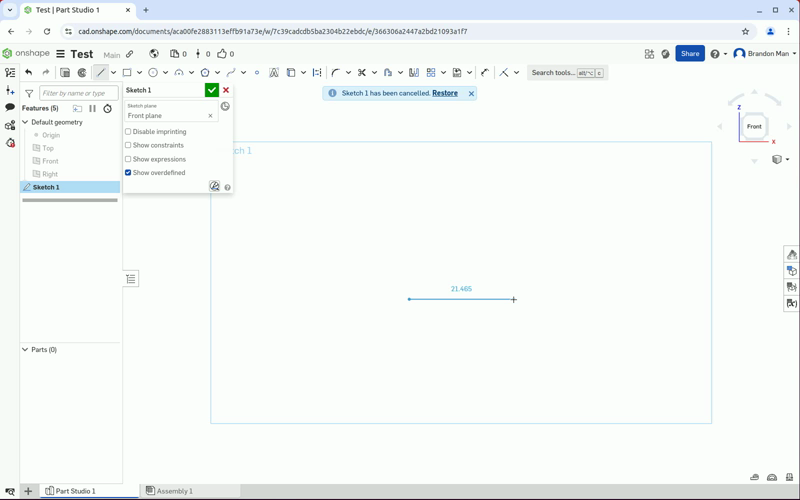
key_down(shift)
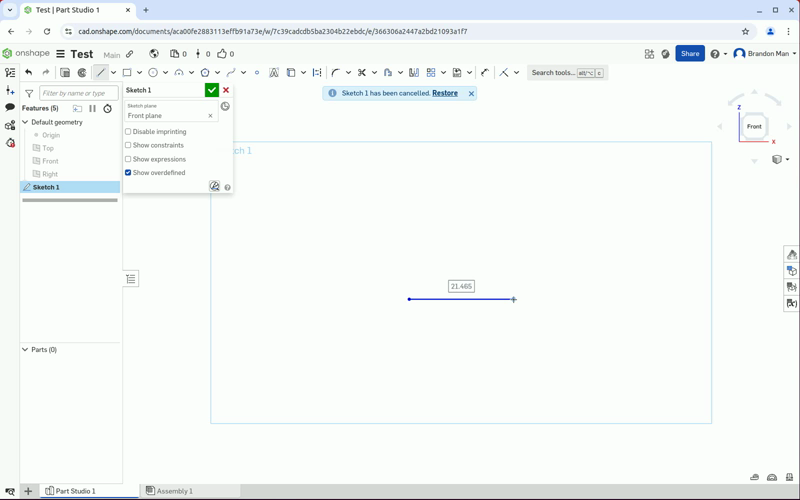
mouse_move(543, 299)
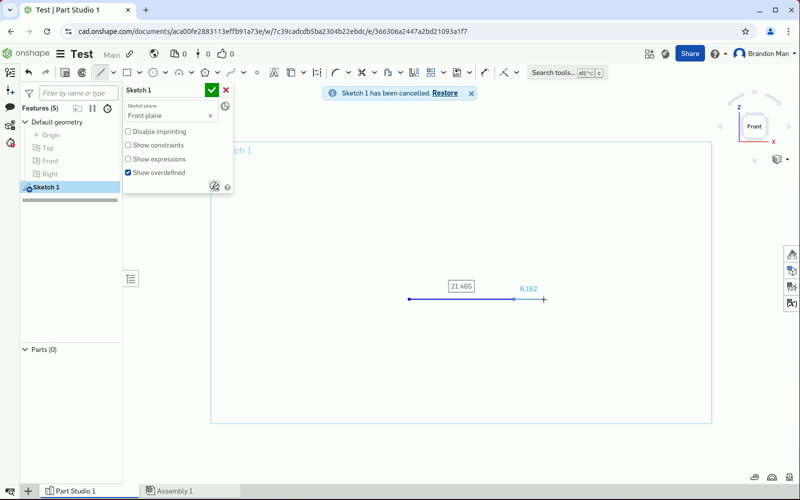
mouse_move(513, 266)
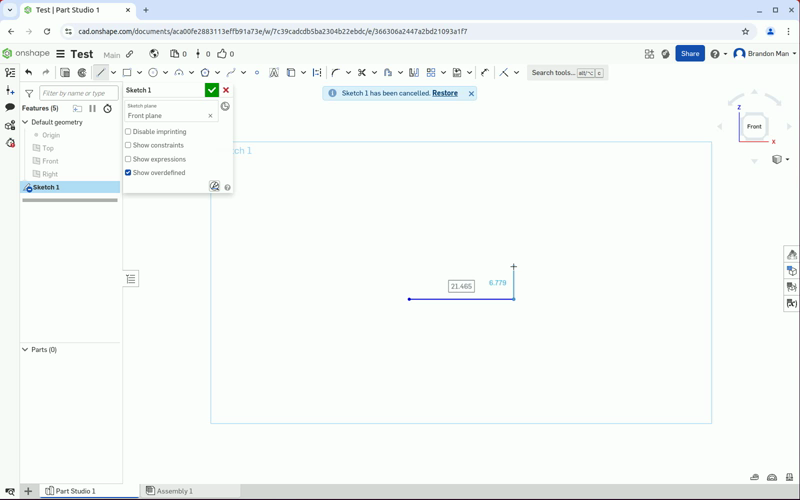
click(513, 266)
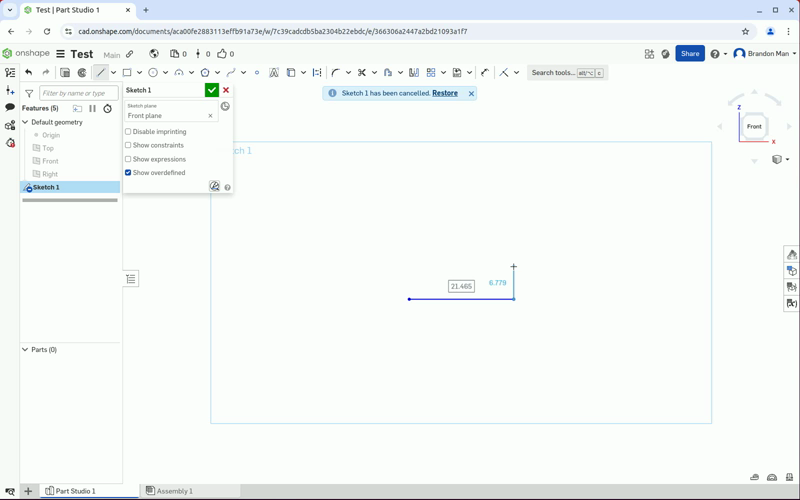
key_up(shift)
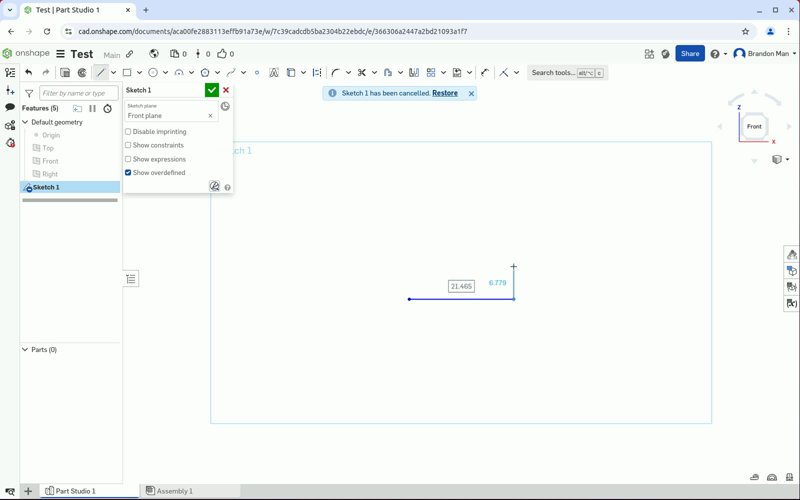
key_down(shift)
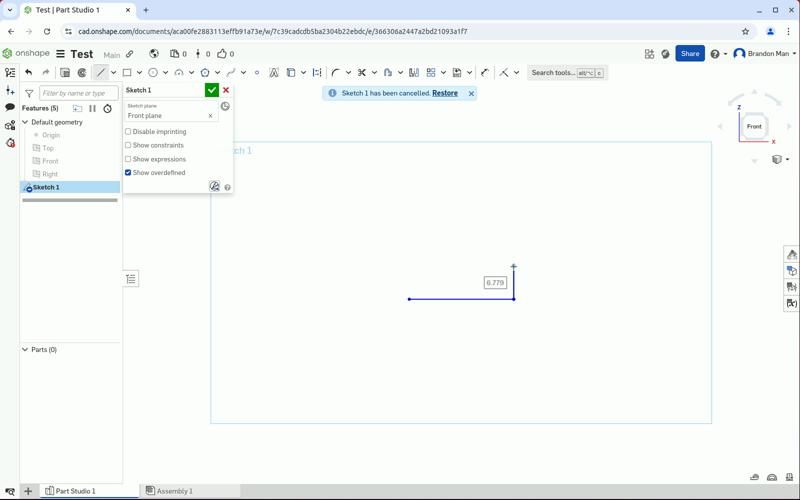
mouse_move(409, 266)
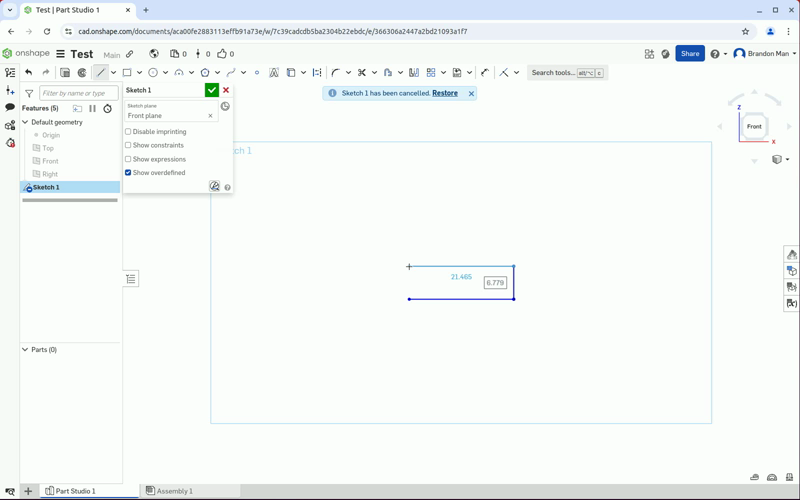
click(409, 266)
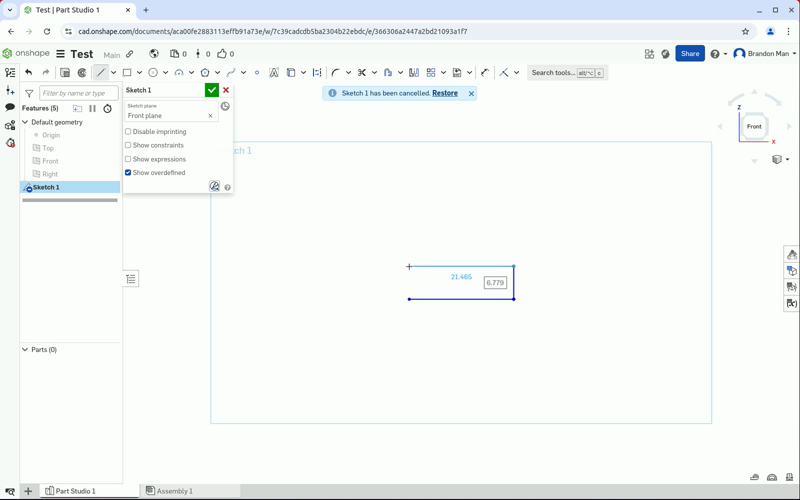
key_up(shift)
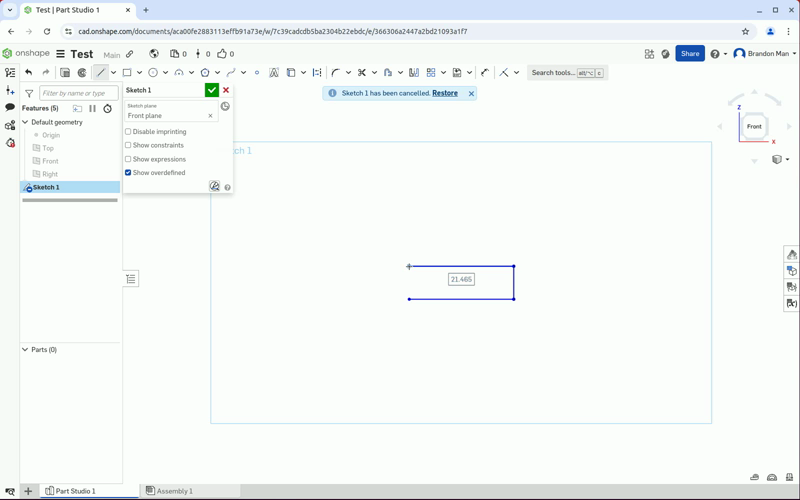
mouse_move(439, 266)
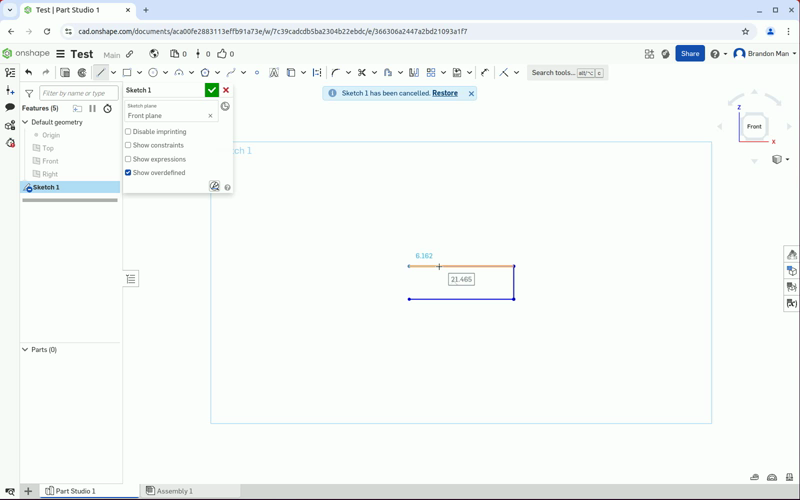
key_down(shift)
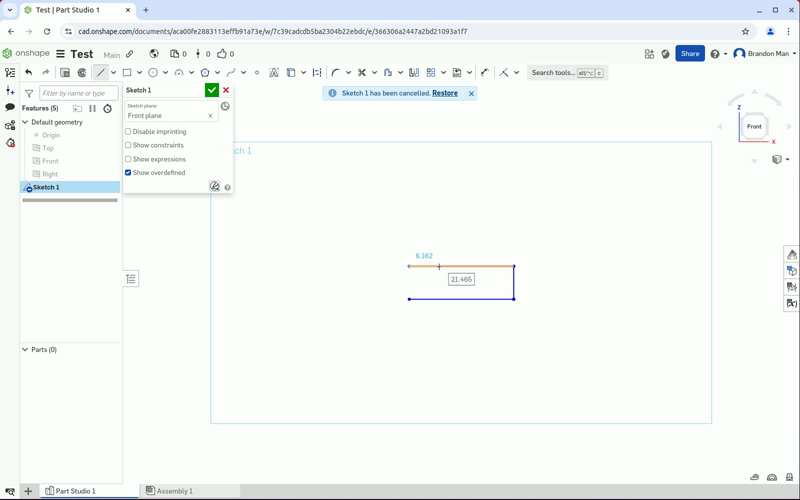
mouse_move(409, 299)
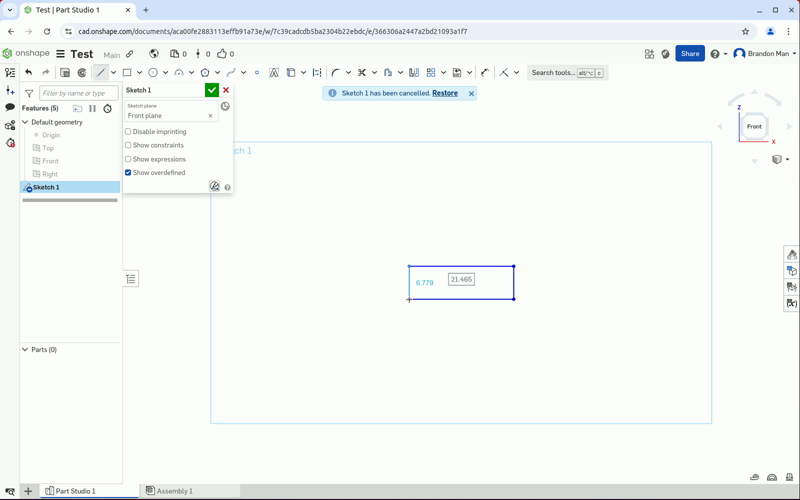
key_up(shift)
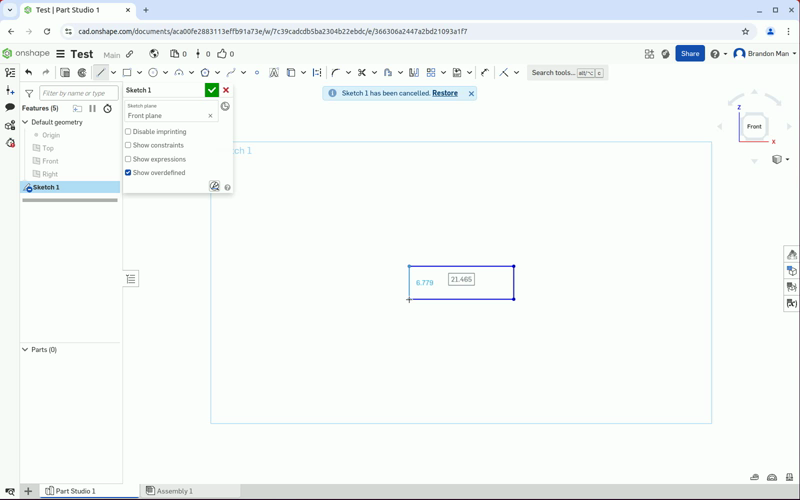
click(409, 299)
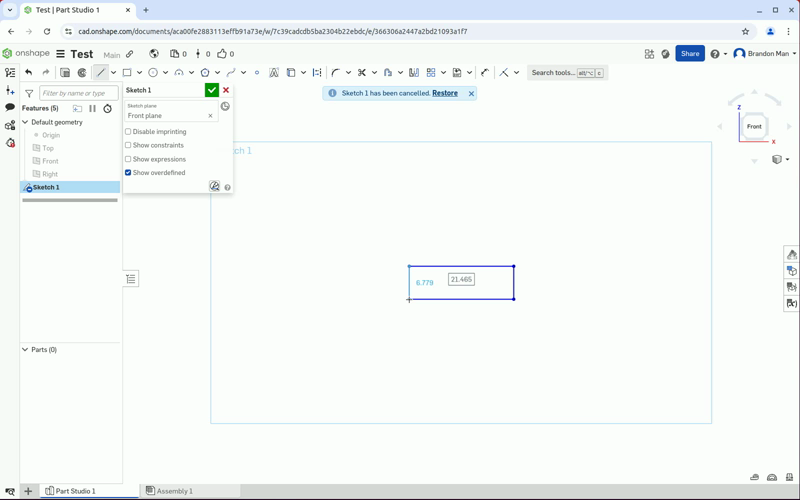
key(esc)
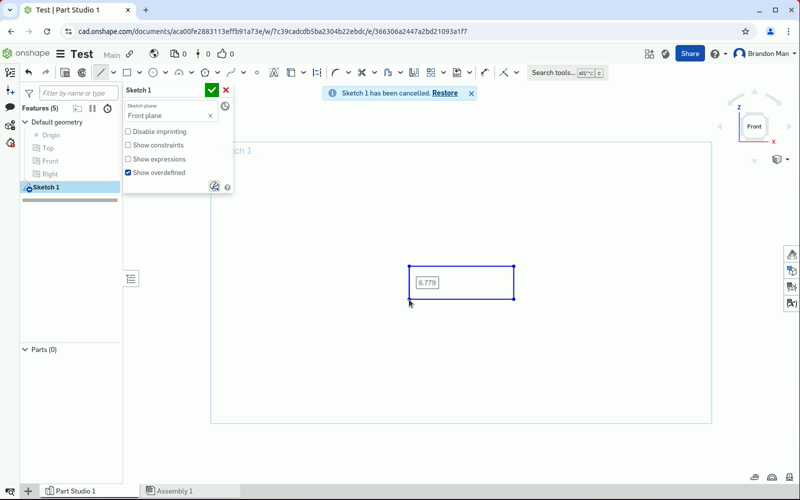
key(c)
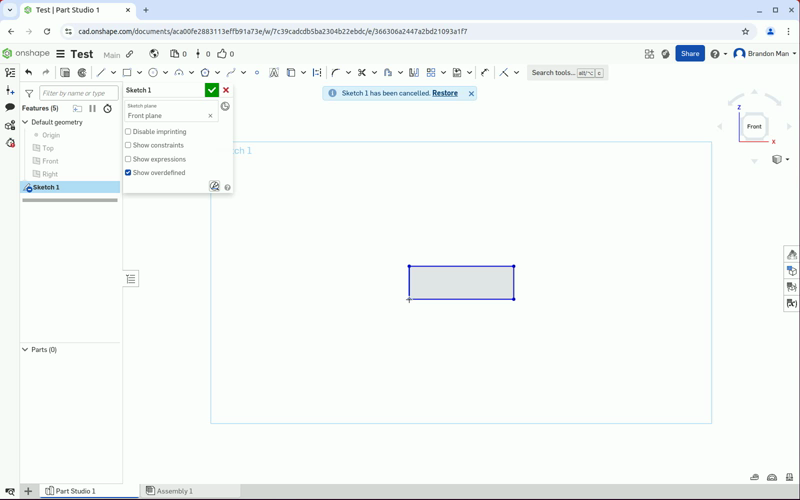
key_down(shift)
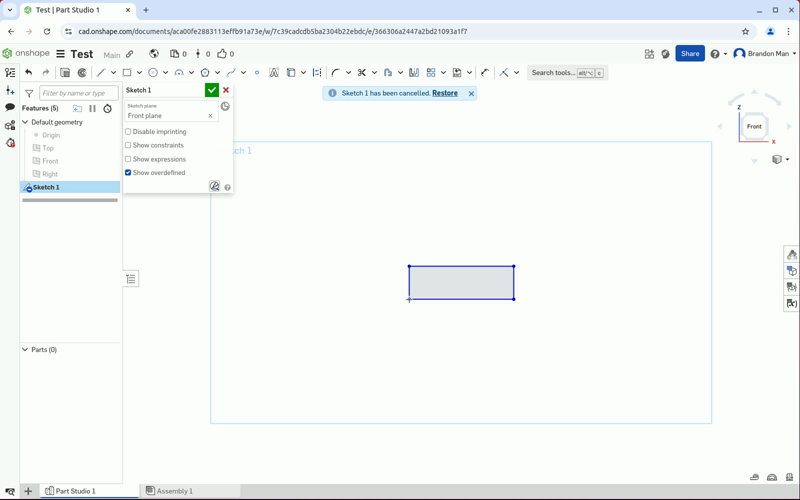
mouse_move(427, 282)
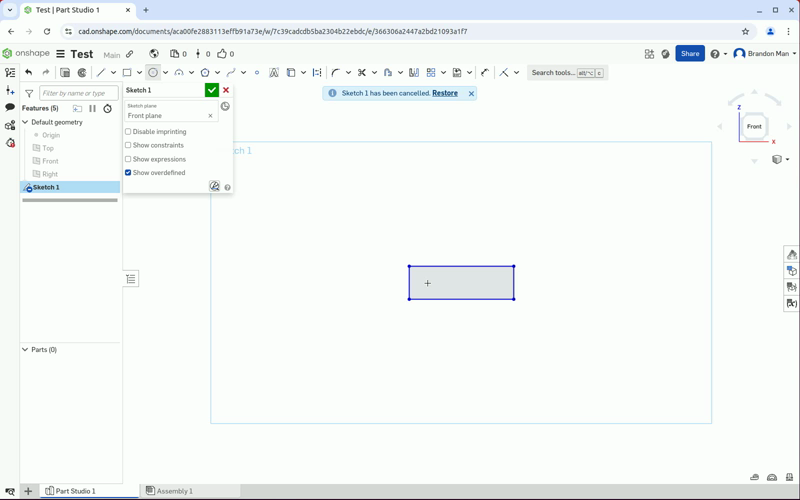
click(427, 282)
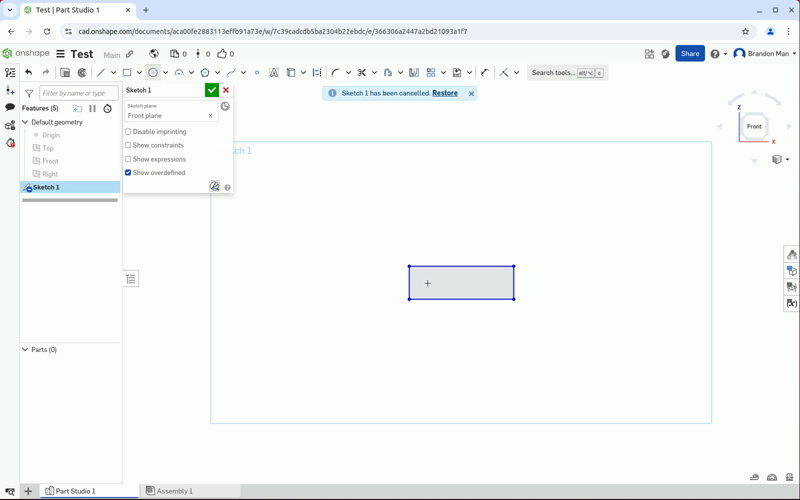
key_up(shift)
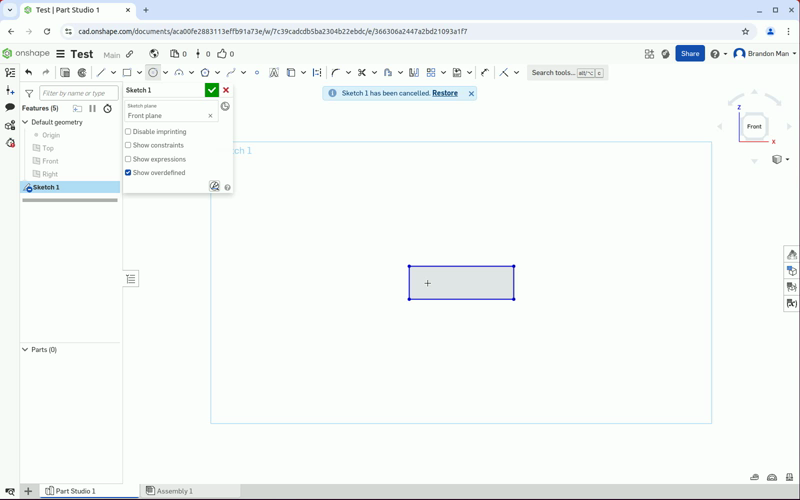
mouse_move(434, 282)
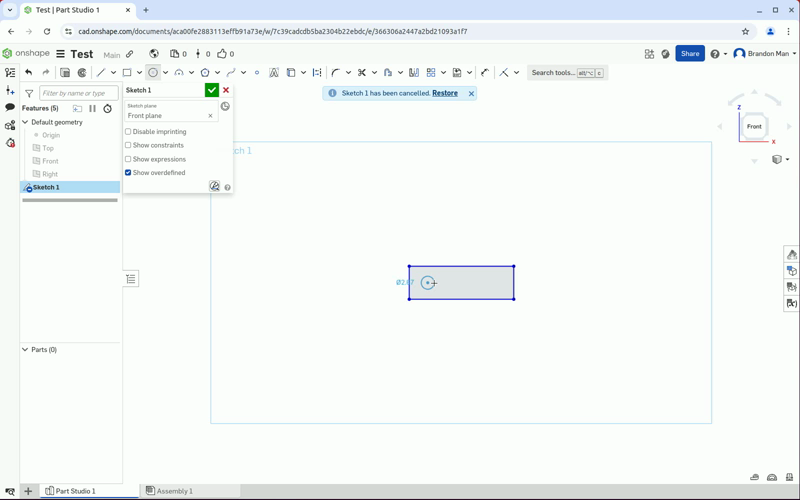
click(434, 282)
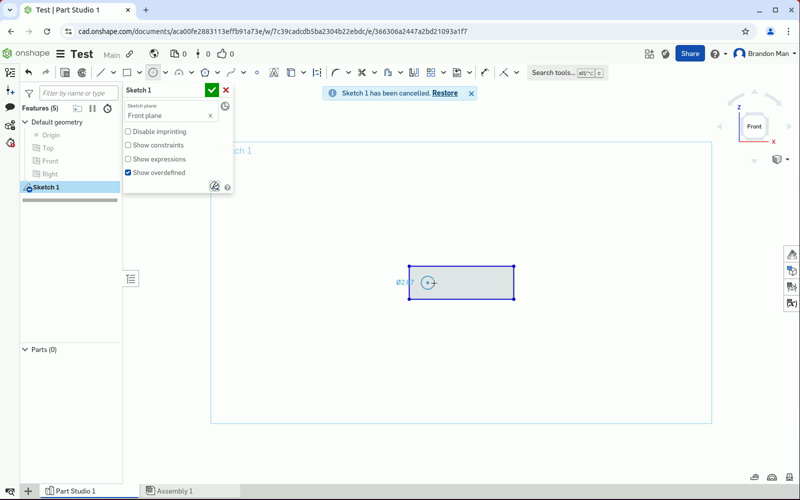
key(esc)
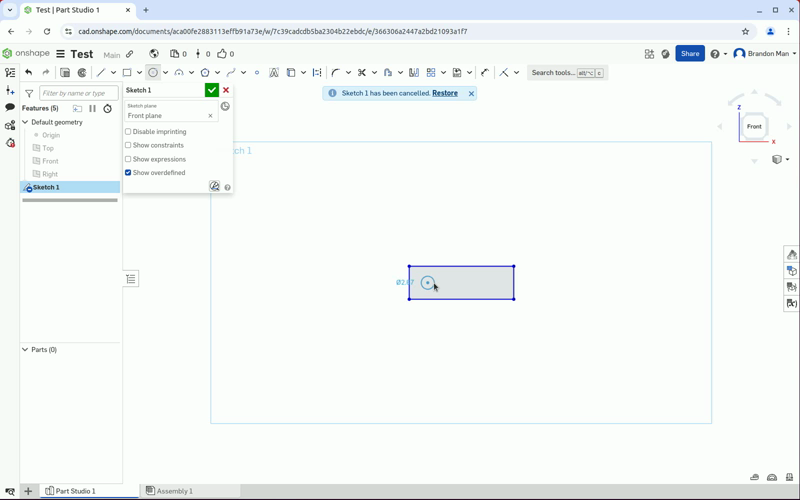
key(c)
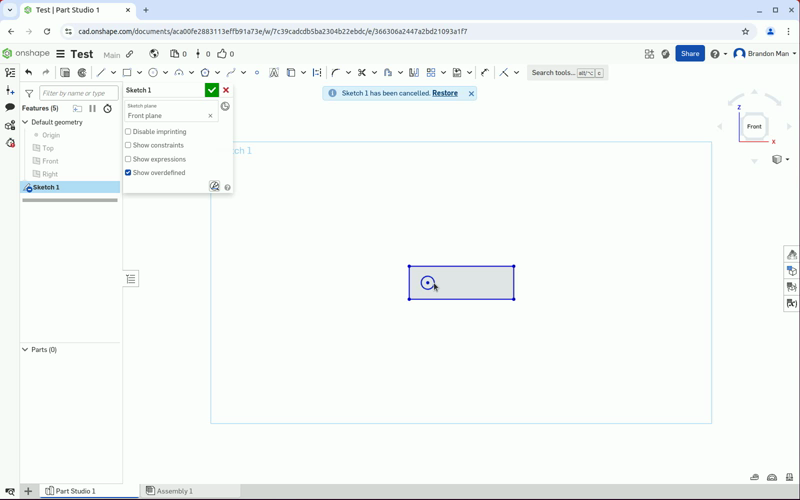
key_down(shift)
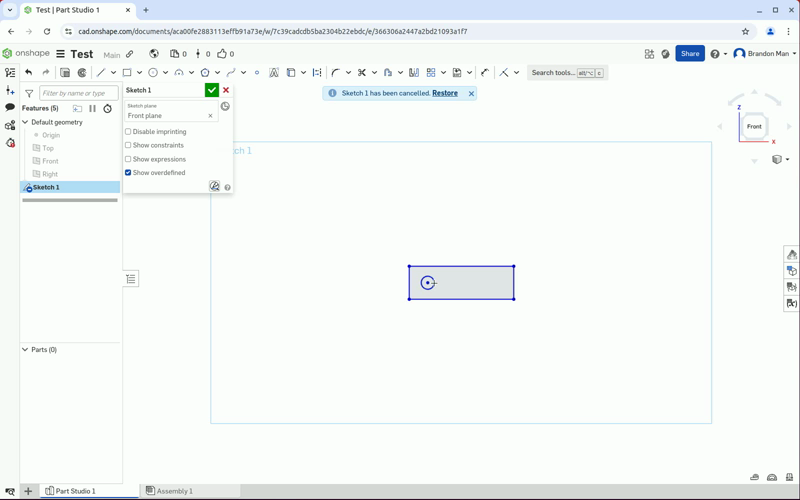
mouse_move(495, 282)
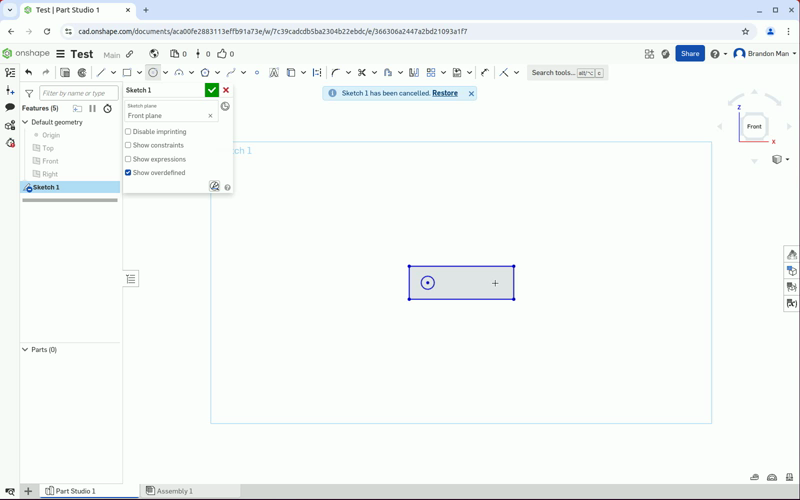
click(495, 282)
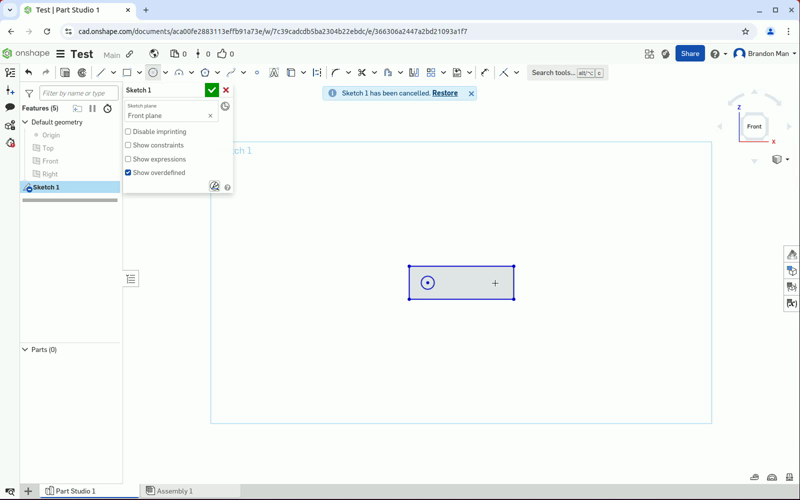
key_up(shift)
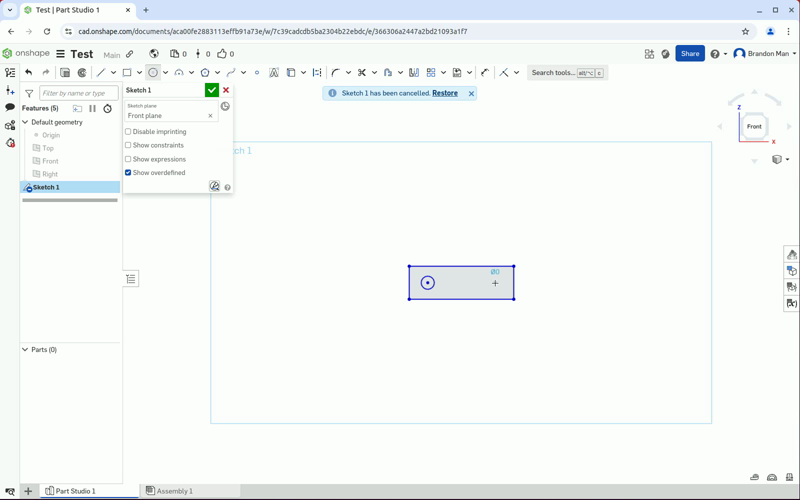
mouse_move(501, 282)
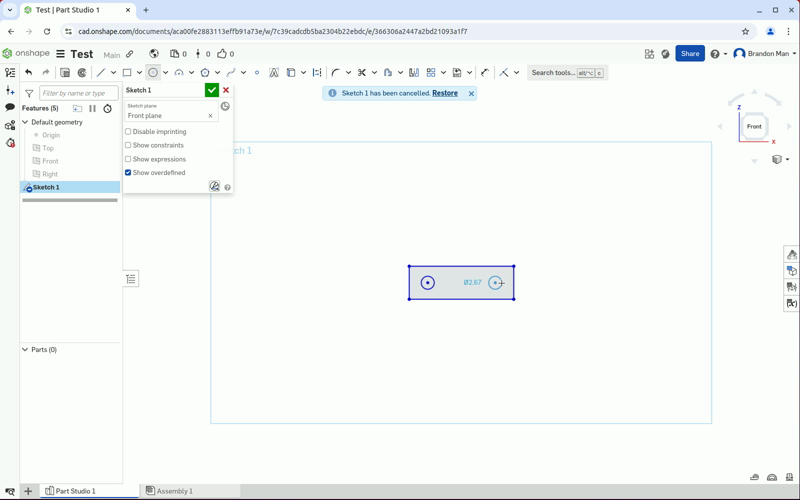
click(501, 282)
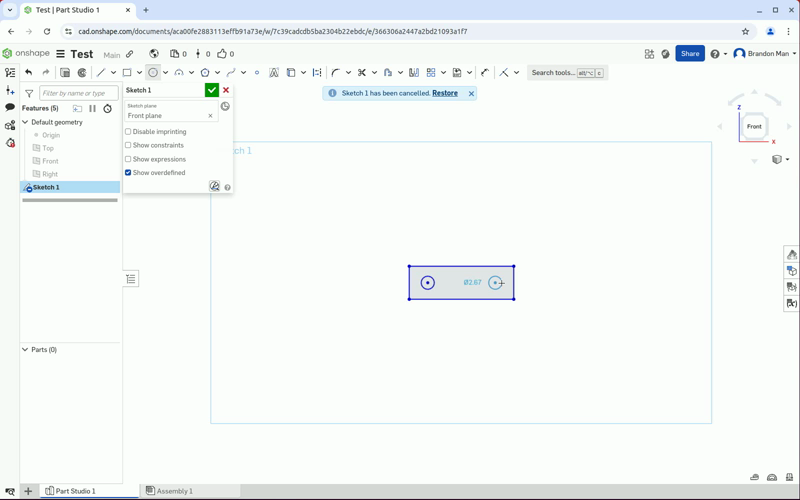
key(esc)
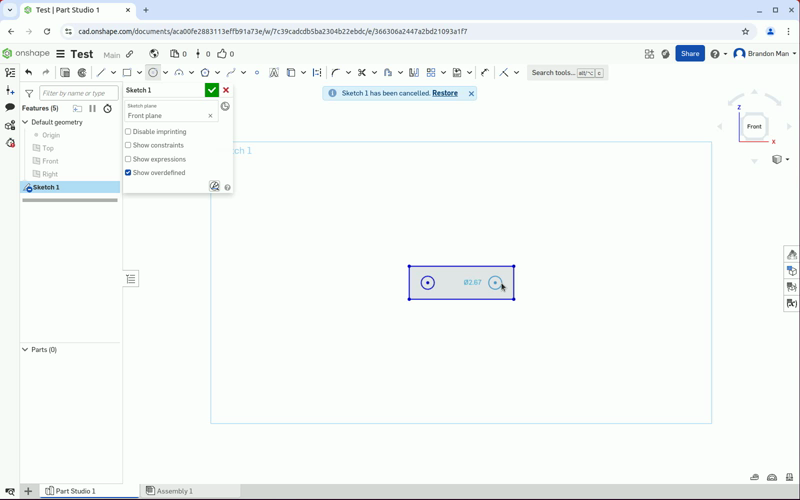
mouse_move(471, 268)
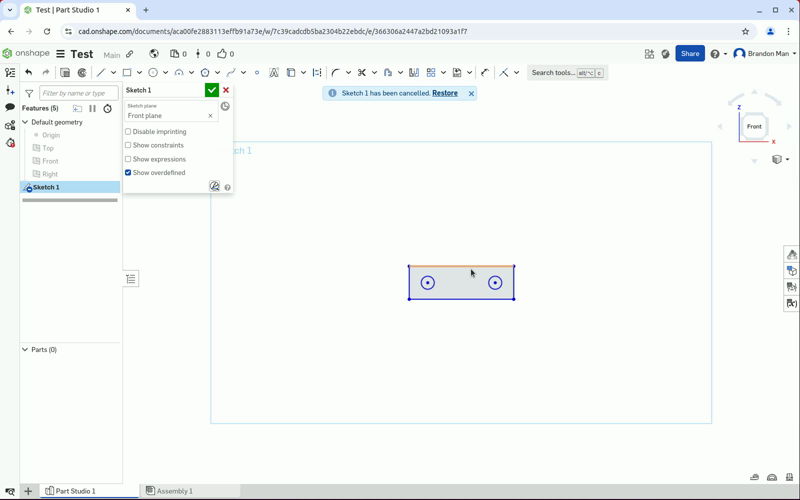
click(471, 268)
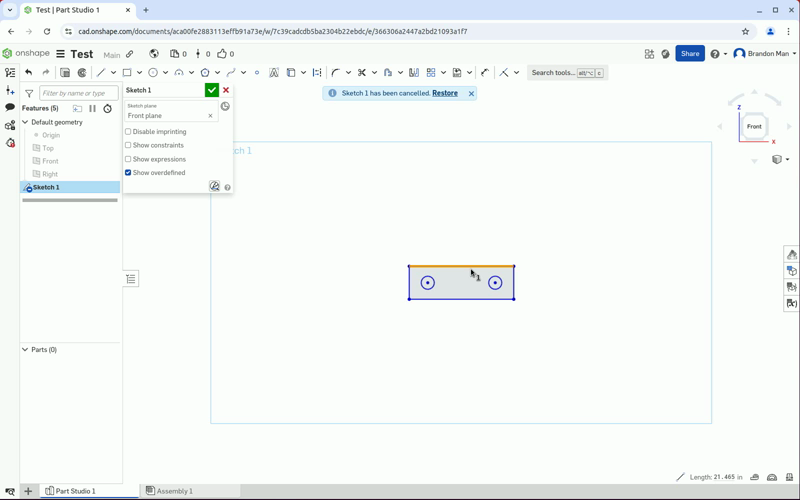
mouse_move(73, 352)
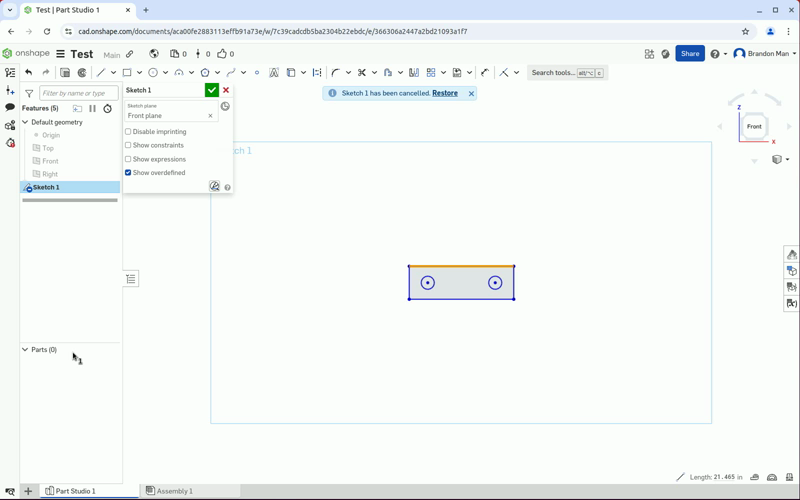
key(shift+y)
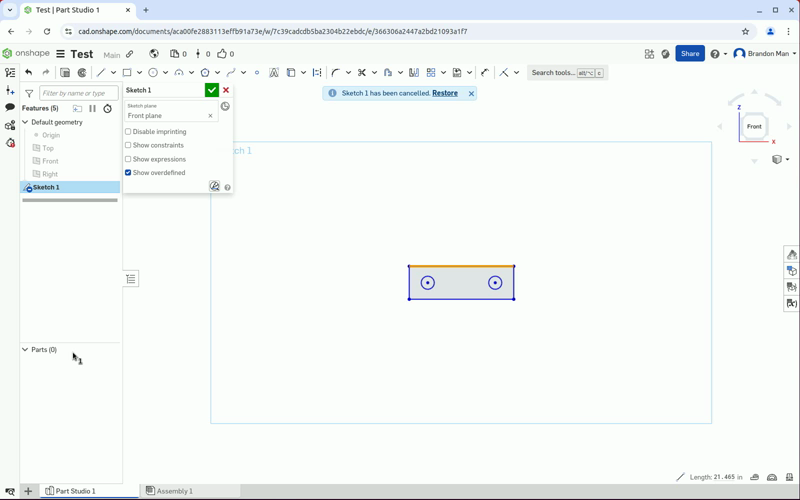
key(shift+e)
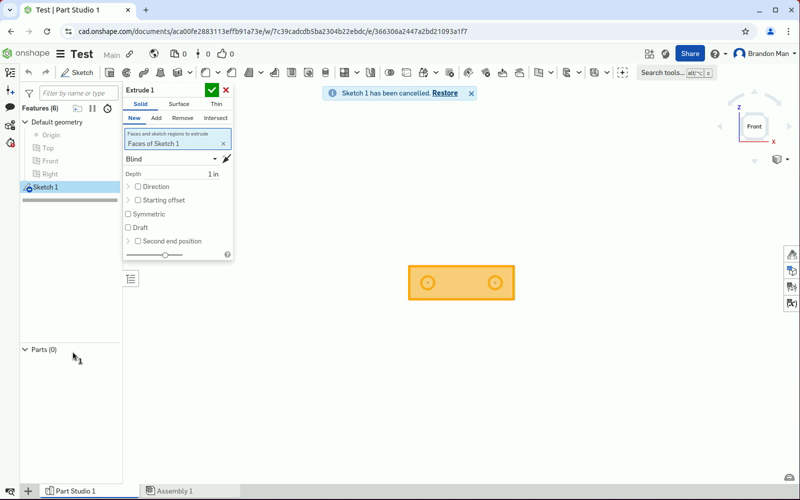
mouse_move(143, 106)
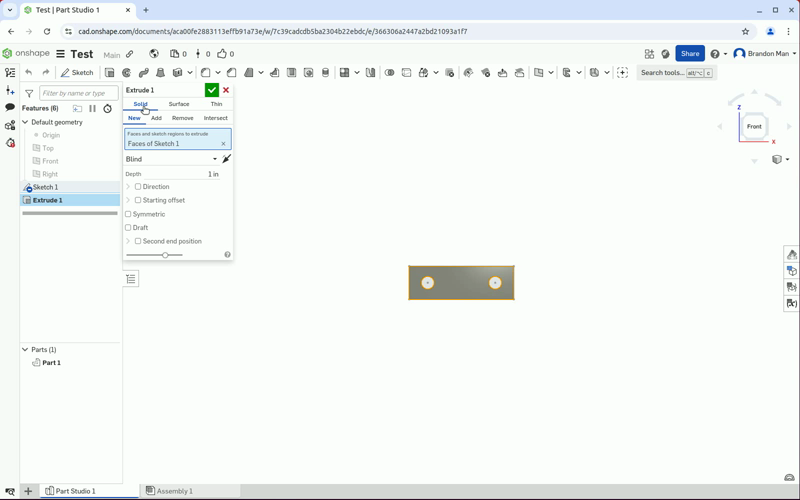
click(143, 106)
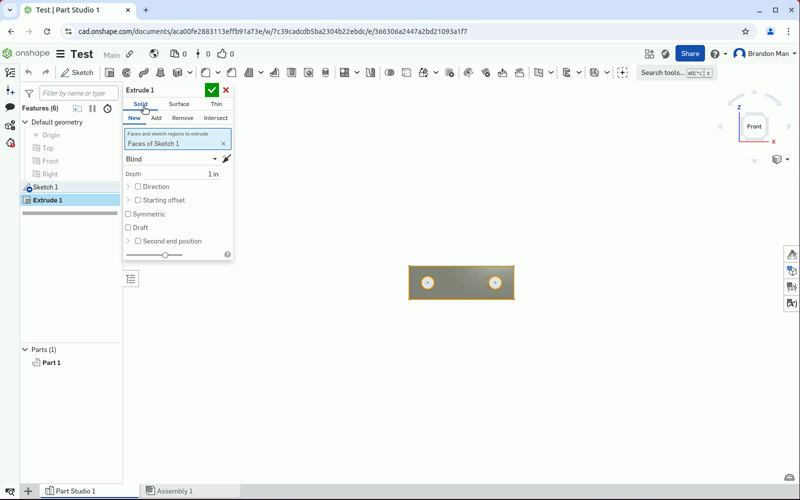
mouse_move(137, 120)
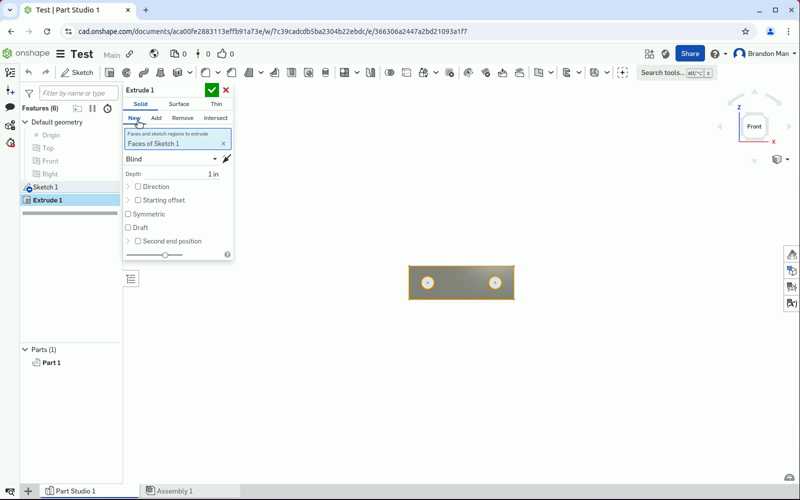
click(137, 120)
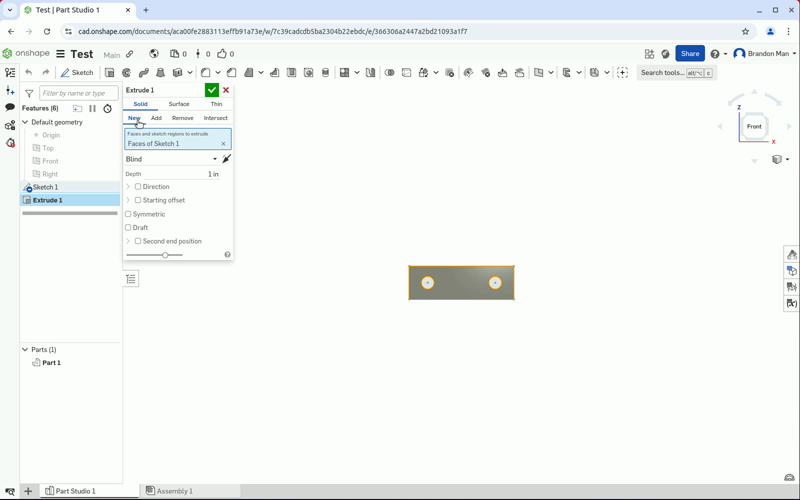
key(tab, 4)
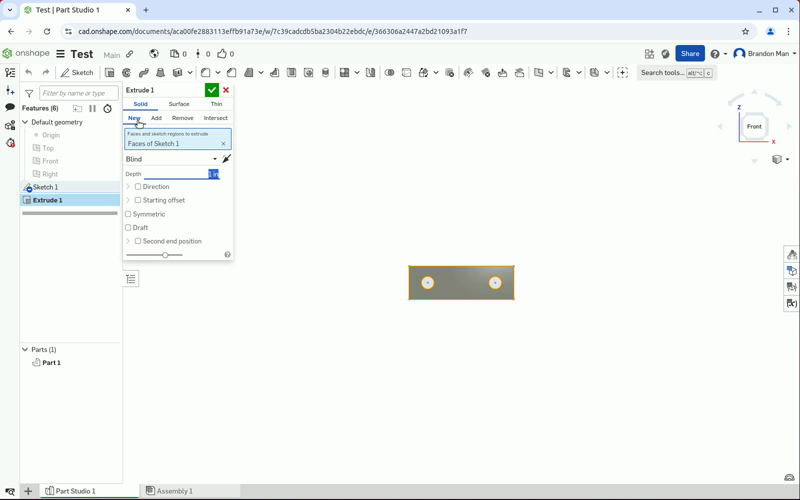
text(2.648)
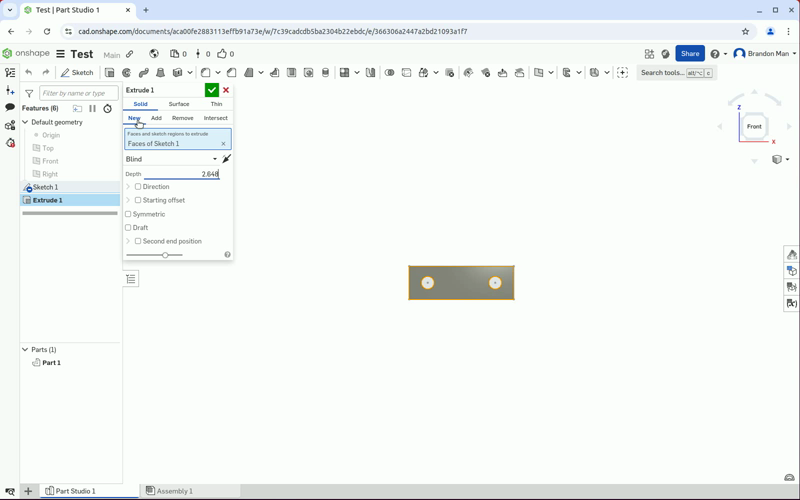
key(enter)
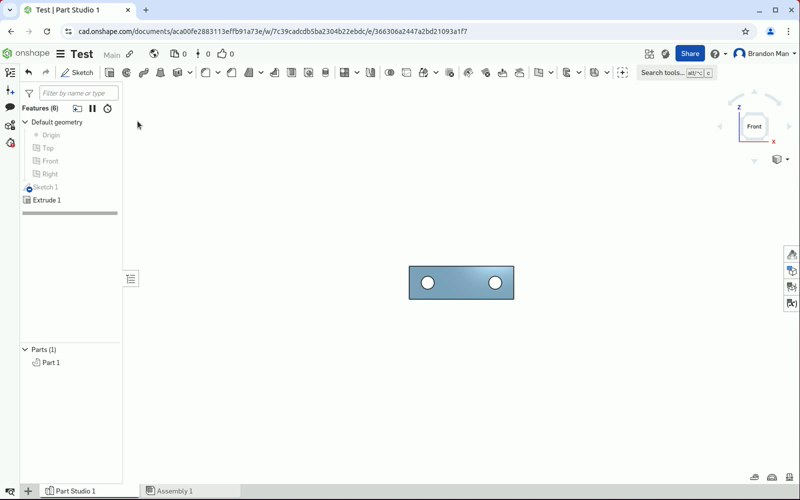
key(shift+h)
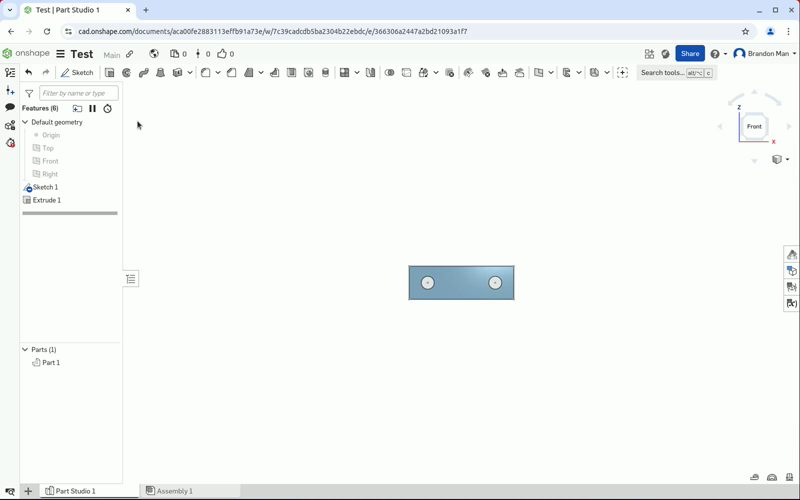
key(shift+h)
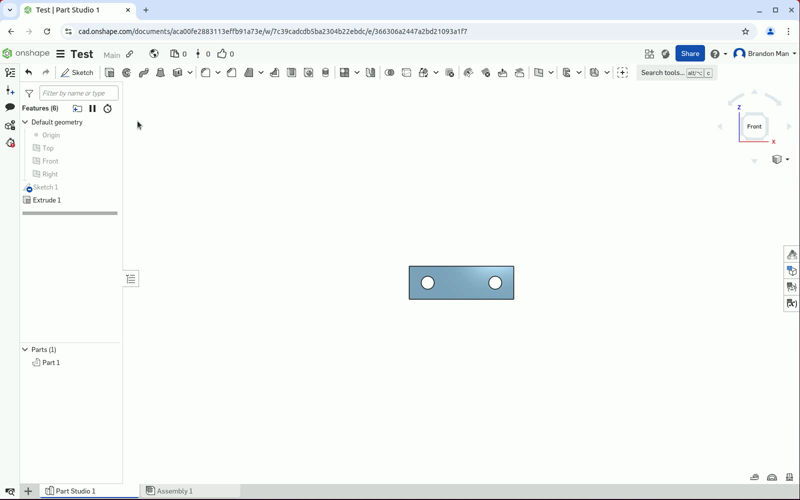
mouse_move(73, 189)
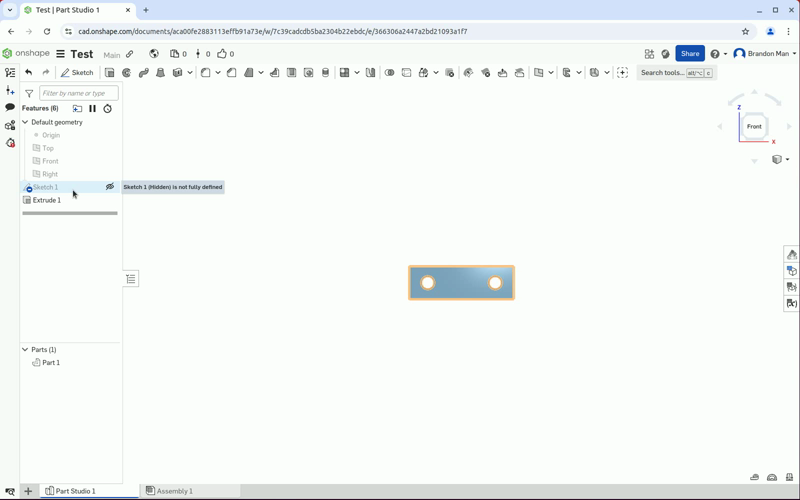
click(73, 189)
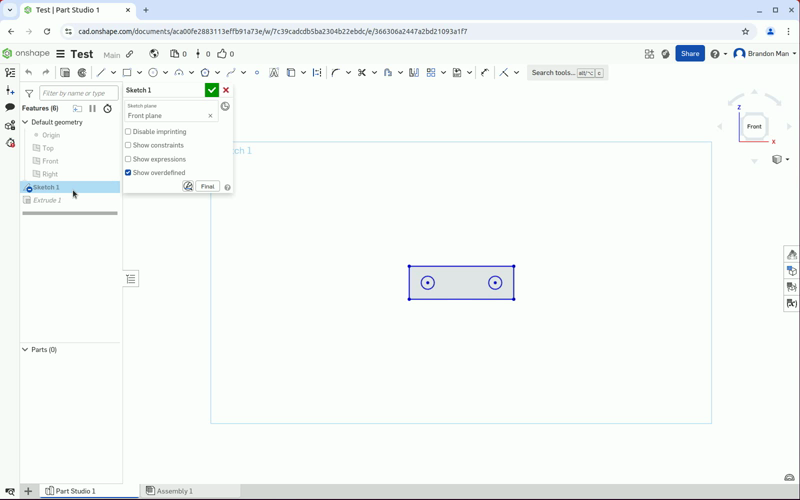
mouse_move(229, 92)
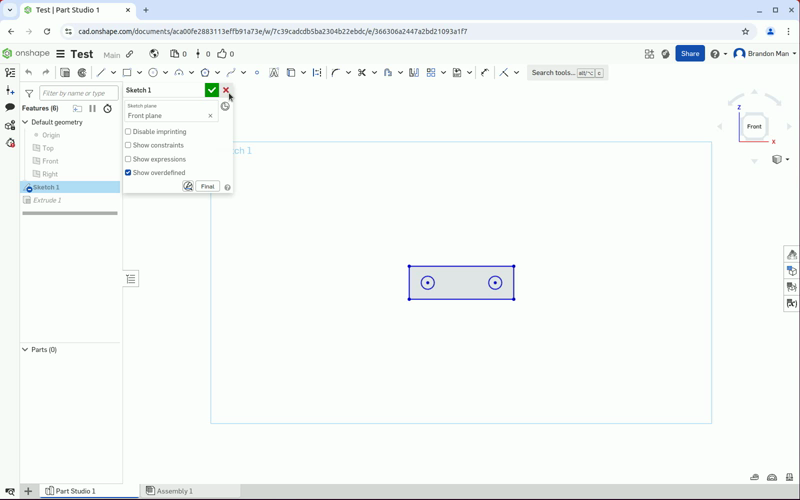
click(229, 92)
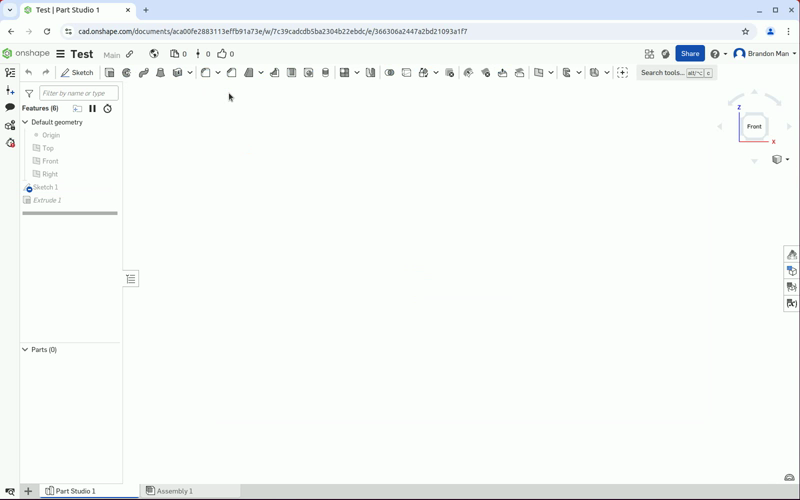
mouse_move(73, 352)
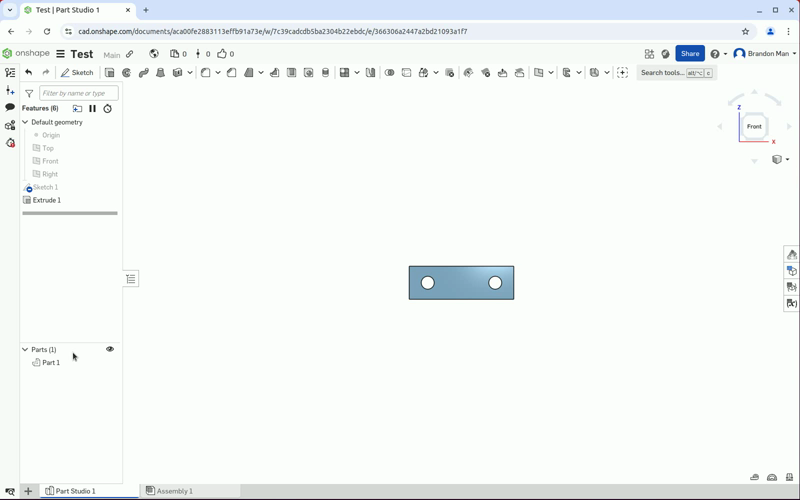
key(y)
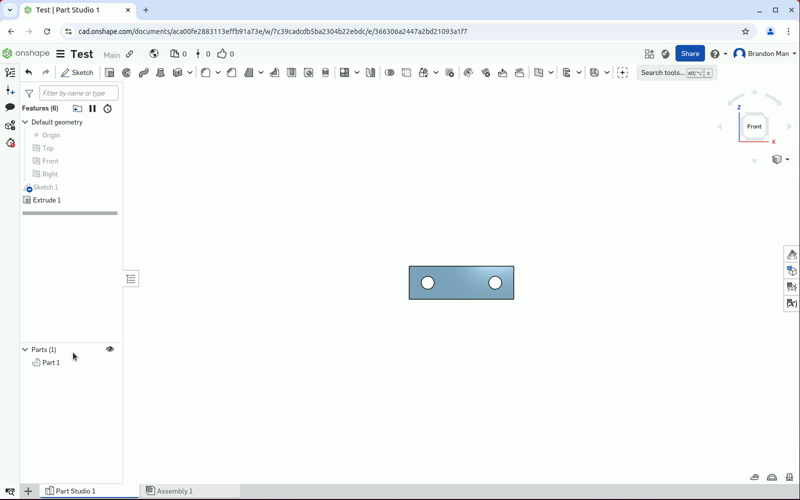
key(shift+p)
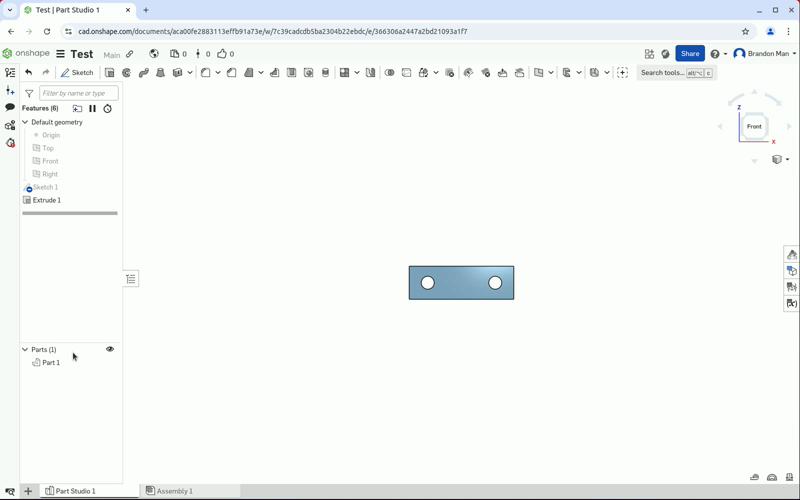
key(space)
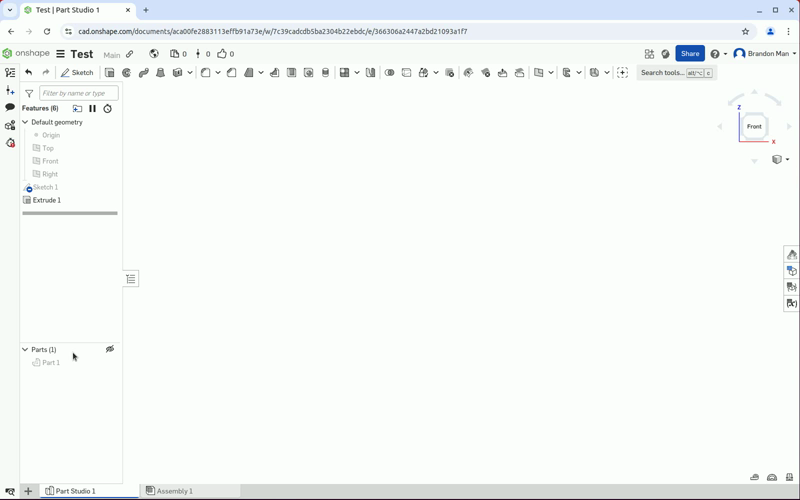
key_down(shift)
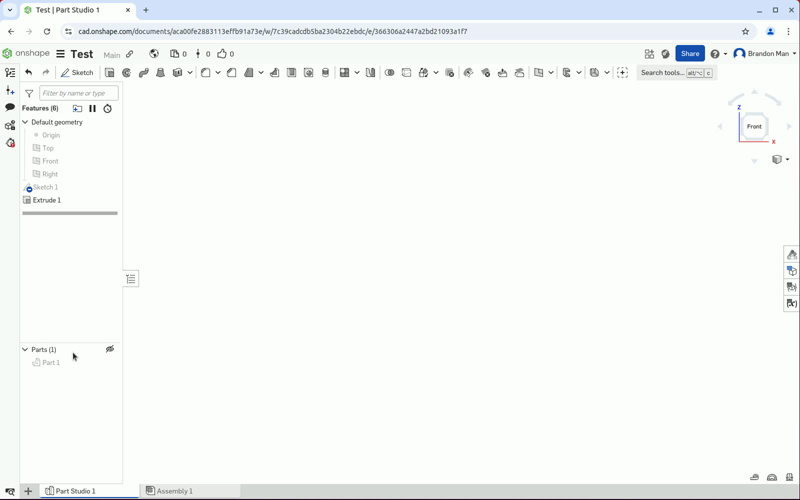
key(left)
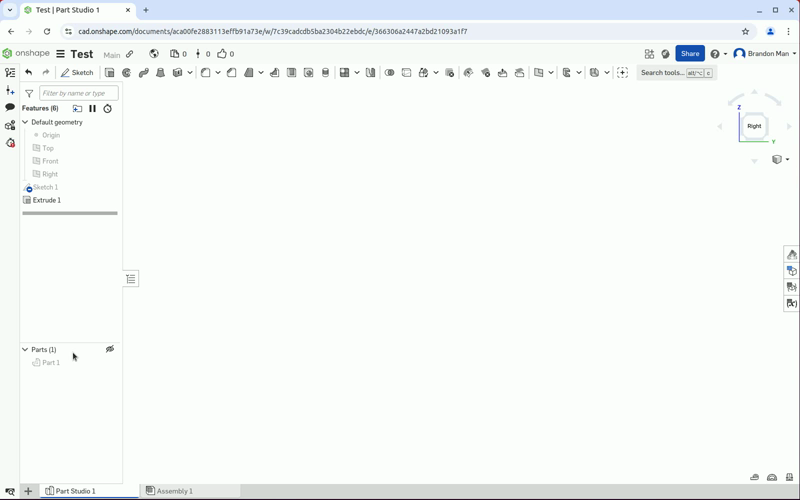
key_up(shift)
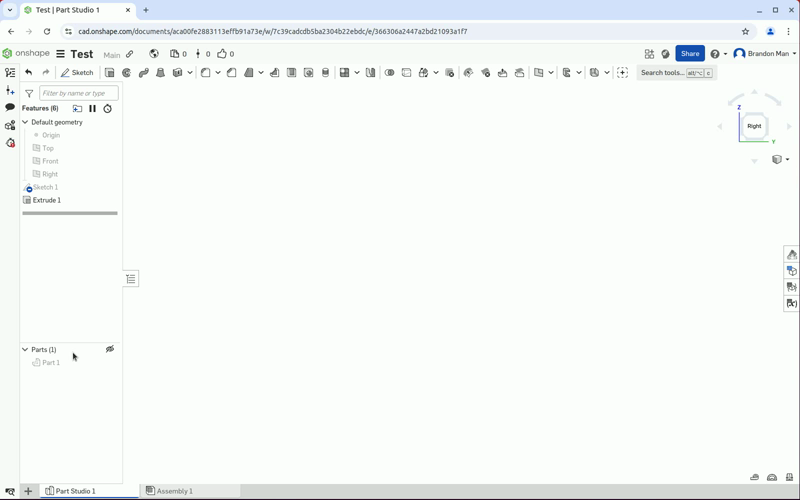
mouse_move(73, 352)
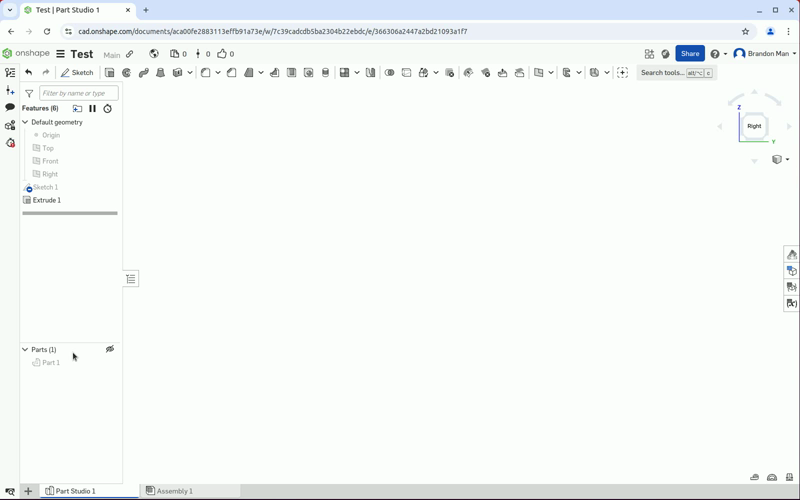
key(shift+y)
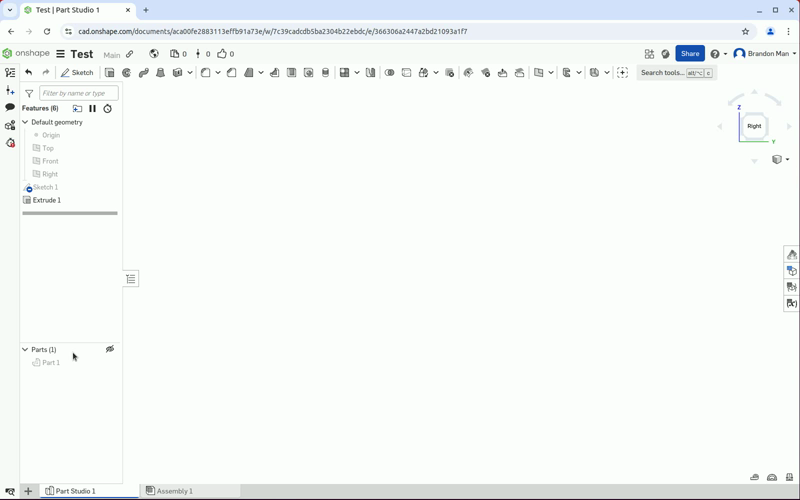
key(shift+s)
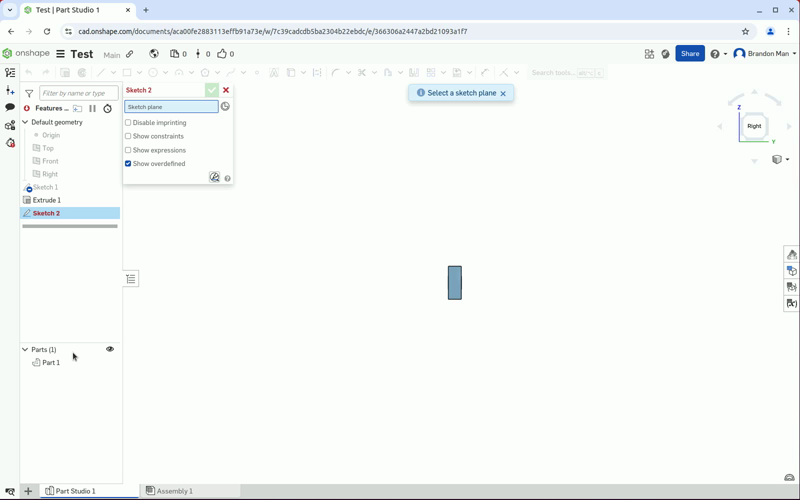
mouse_move(73, 176)
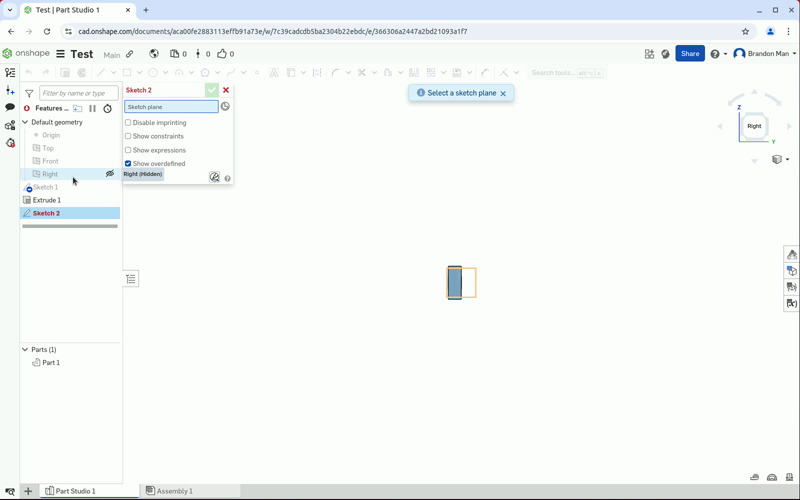
click(73, 176)
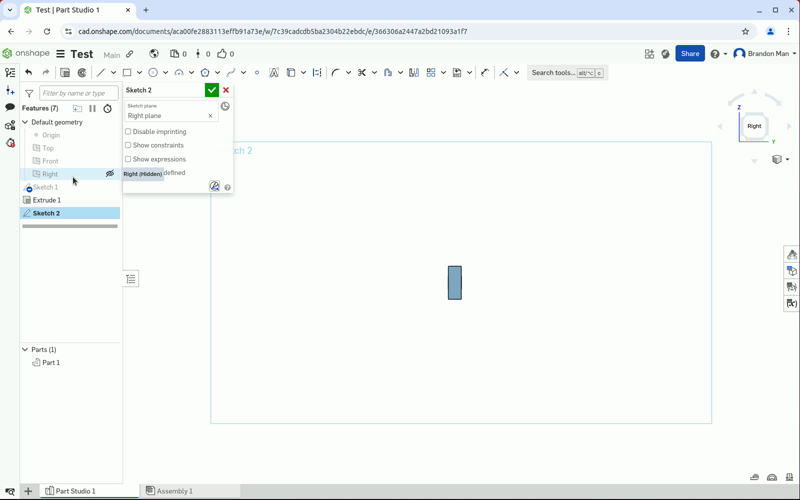
mouse_move(73, 352)
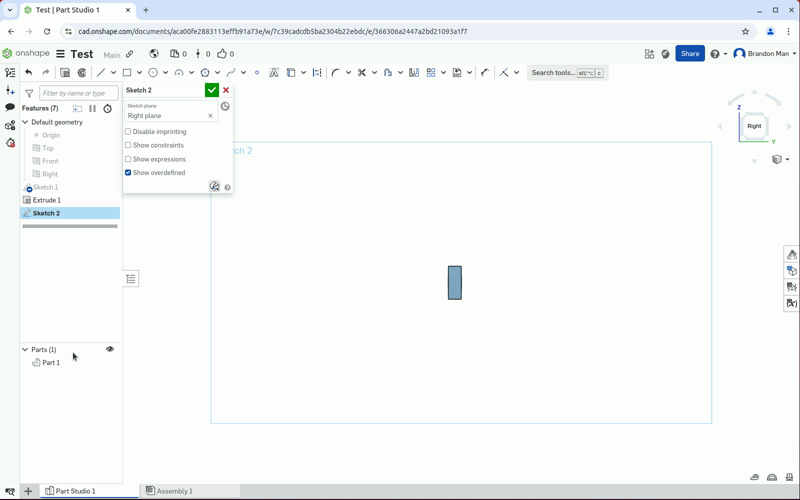
key(y)
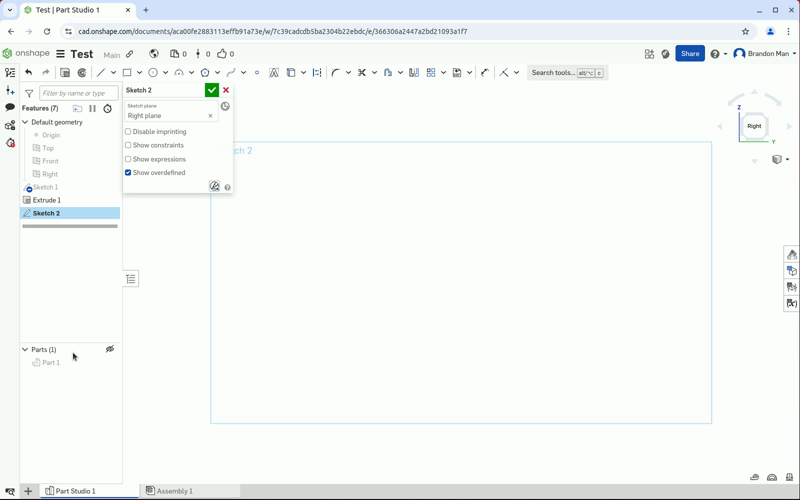
key(l)
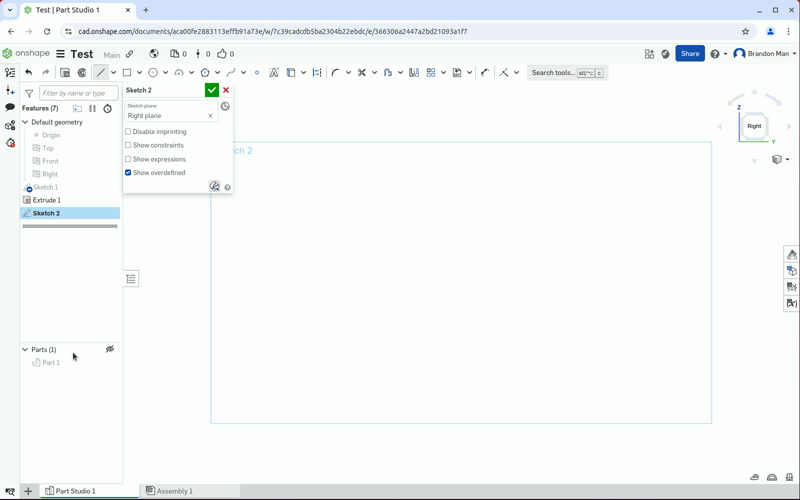
key_down(shift)
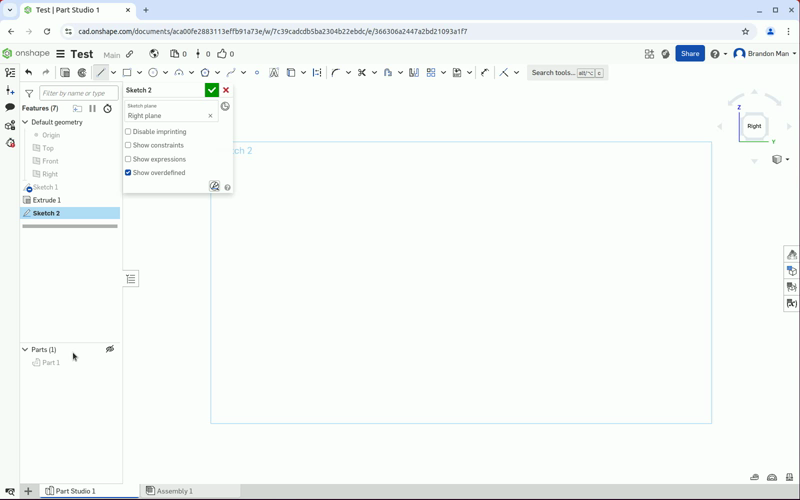
mouse_move(449, 353)
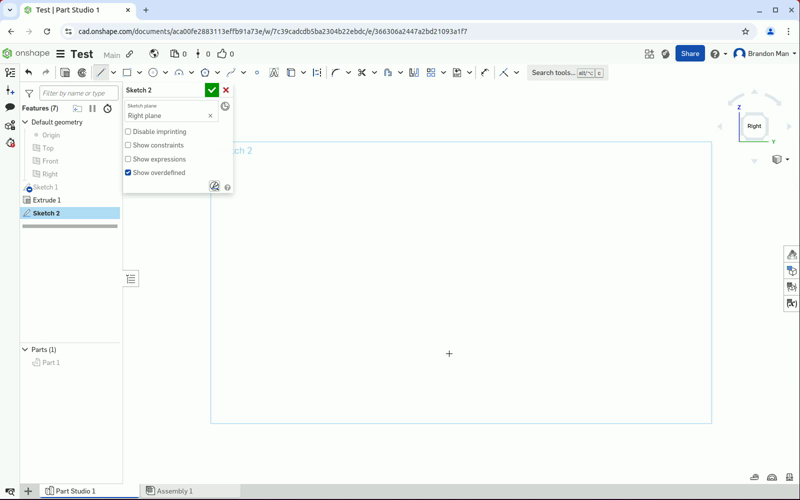
click(449, 353)
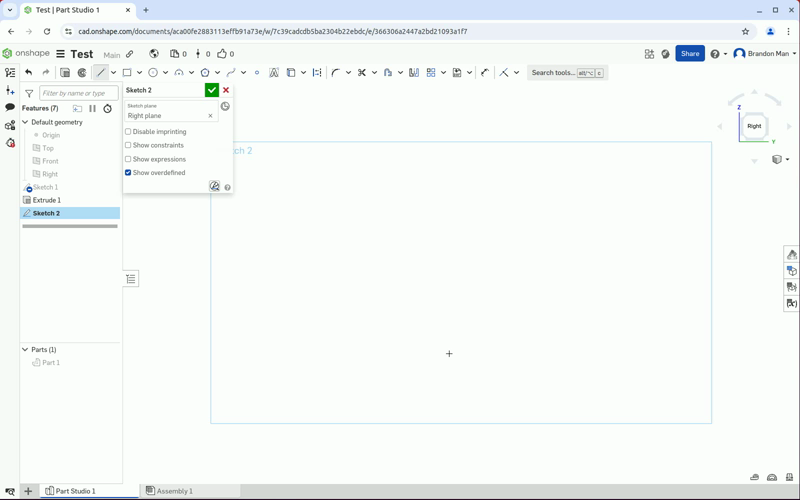
key_up(shift)
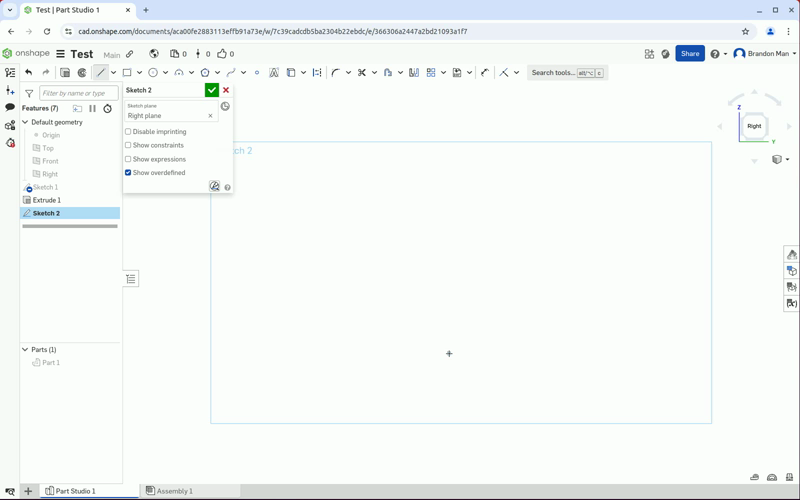
key_down(shift)
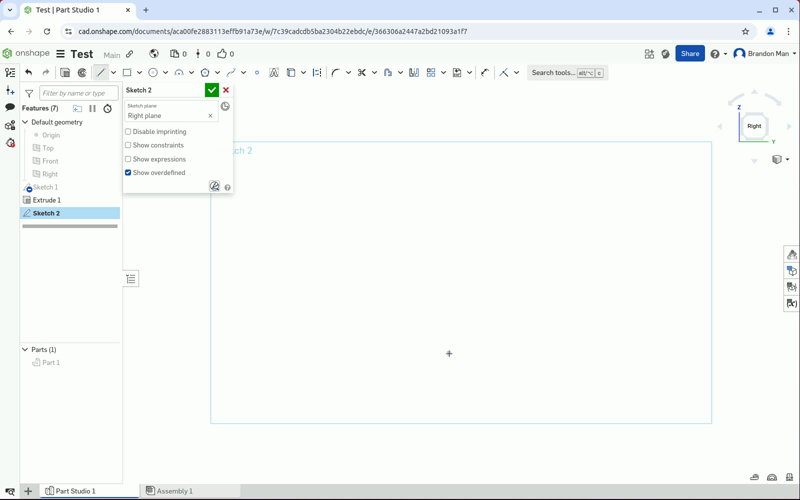
mouse_move(479, 353)
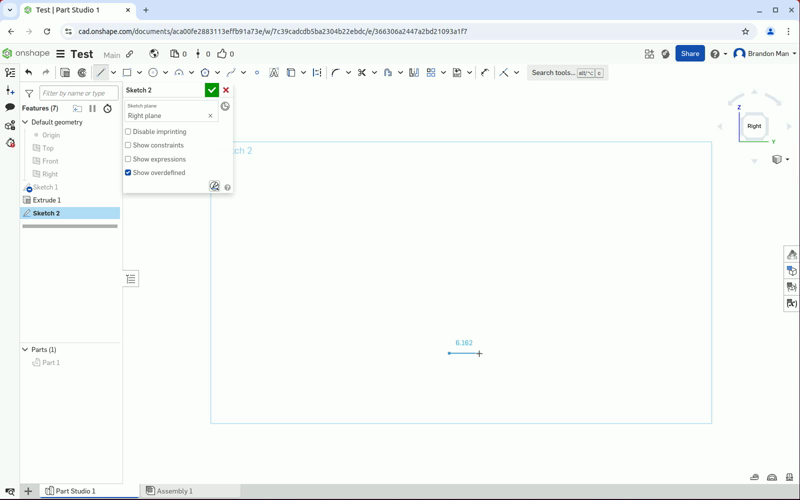
mouse_move(461, 353)
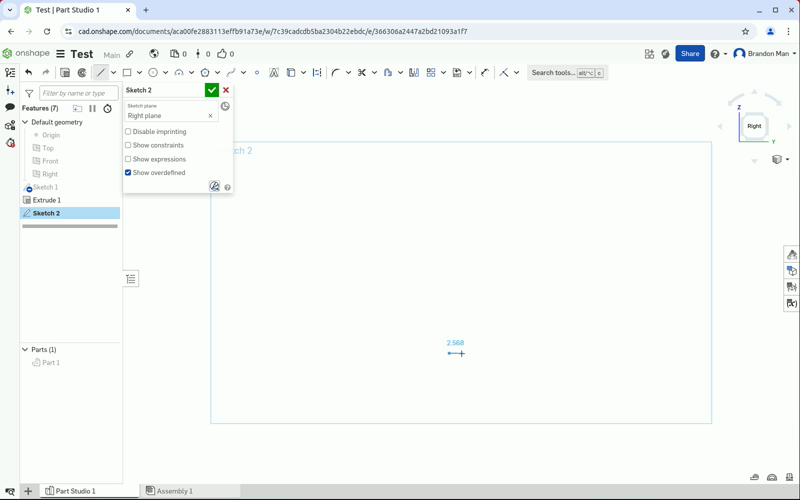
click(461, 353)
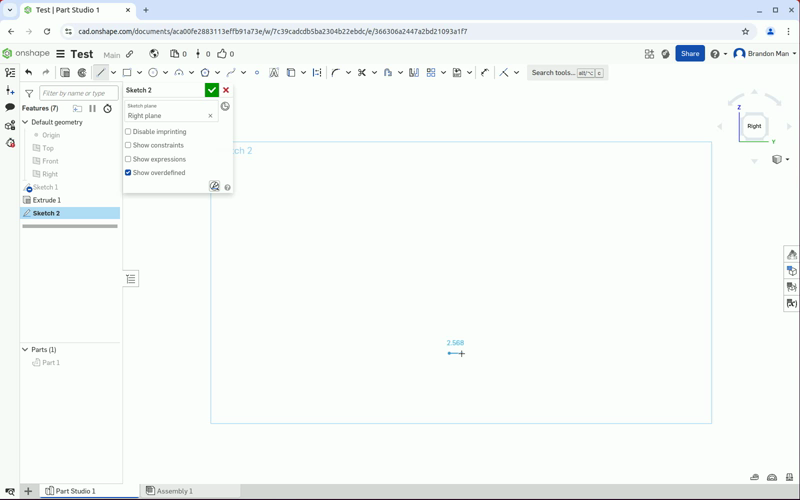
key_up(shift)
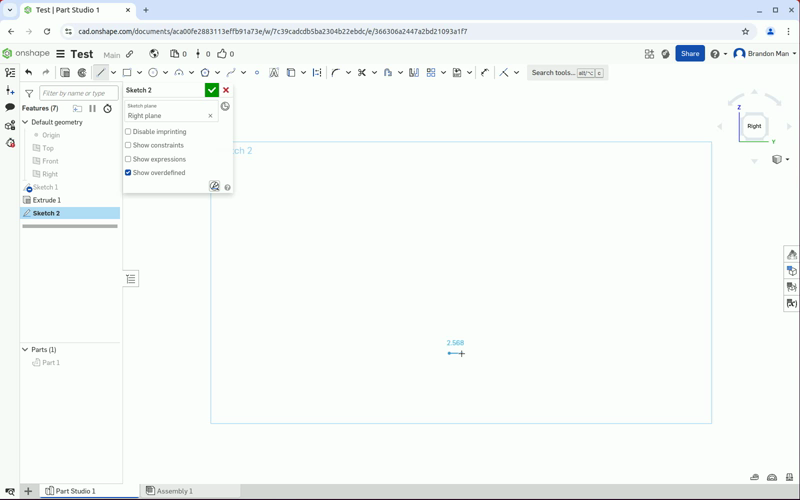
key_down(shift)
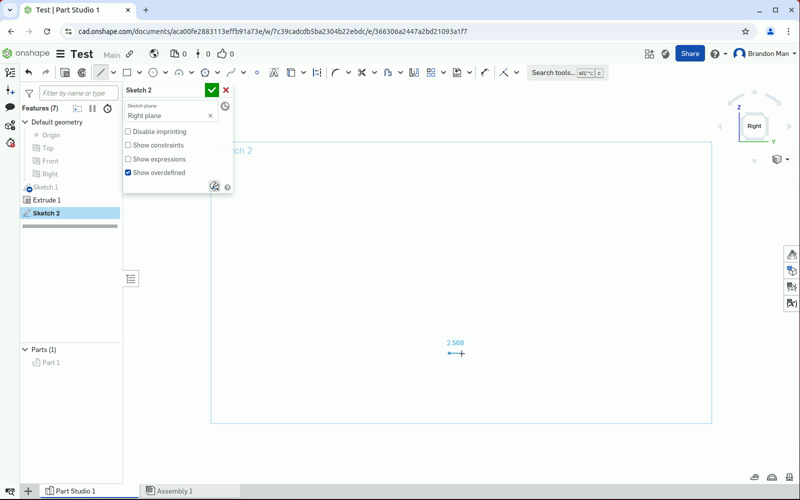
mouse_move(491, 353)
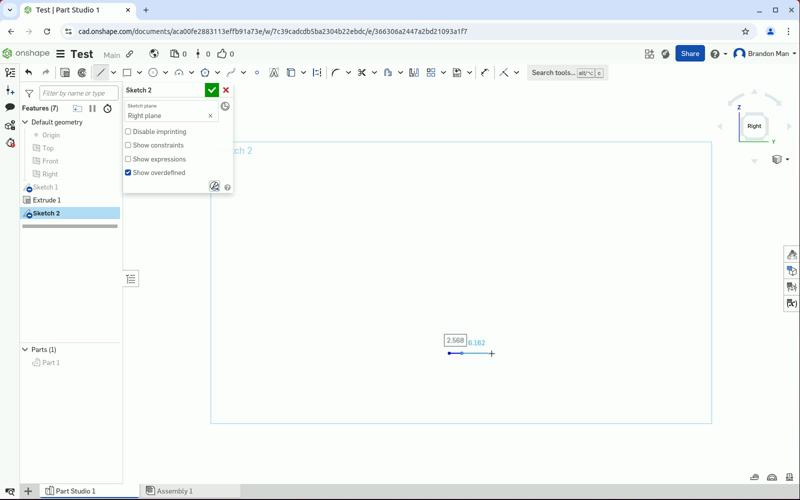
mouse_move(461, 298)
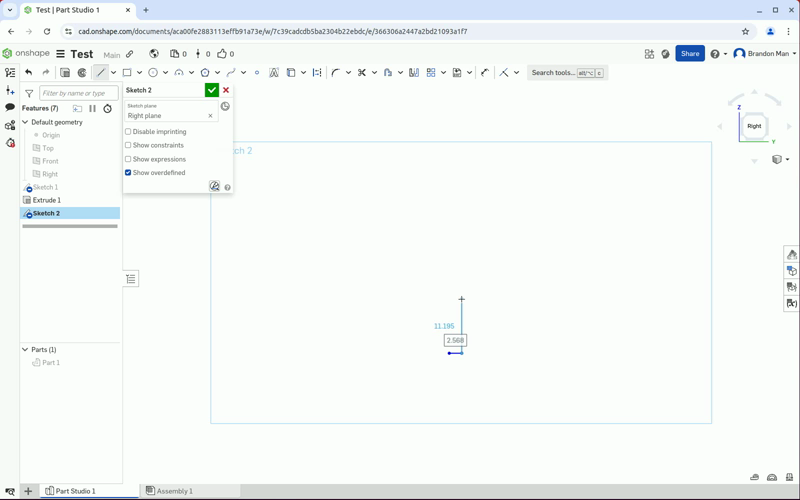
click(461, 298)
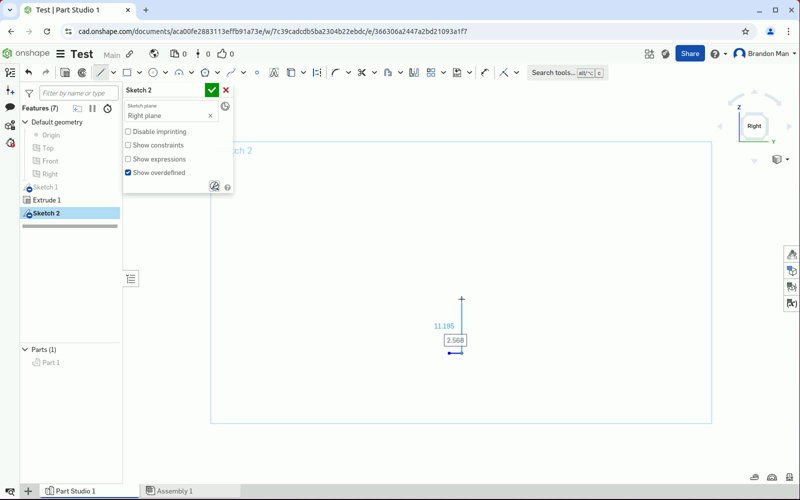
key_up(shift)
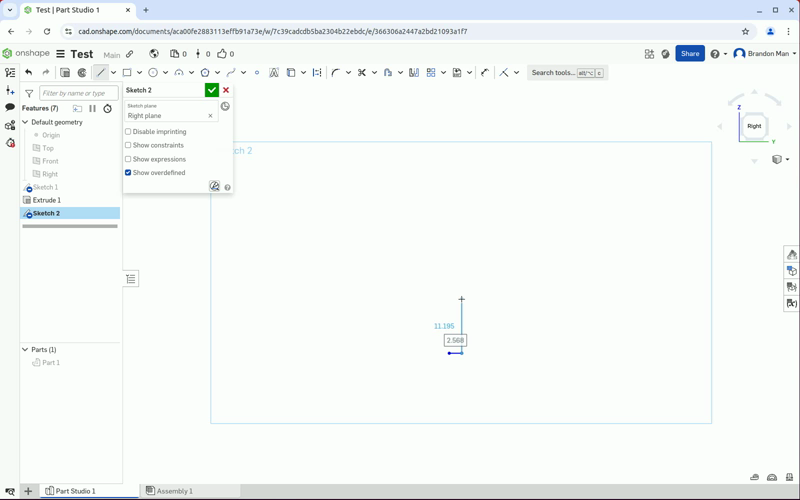
key_down(shift)
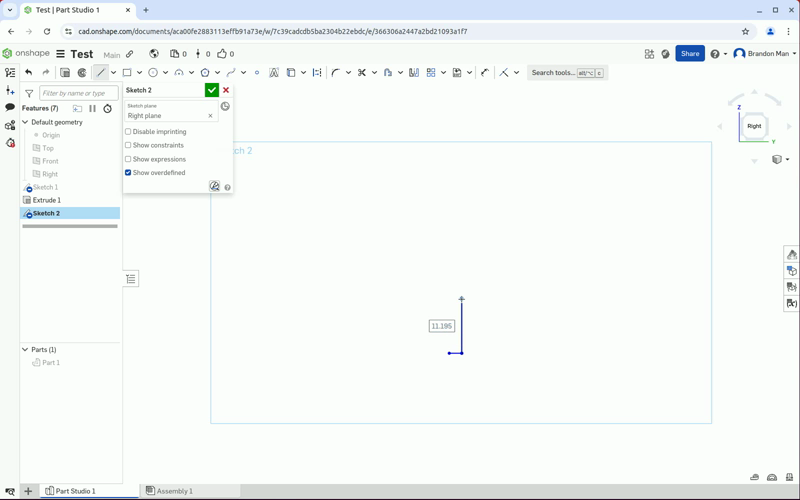
mouse_move(491, 298)
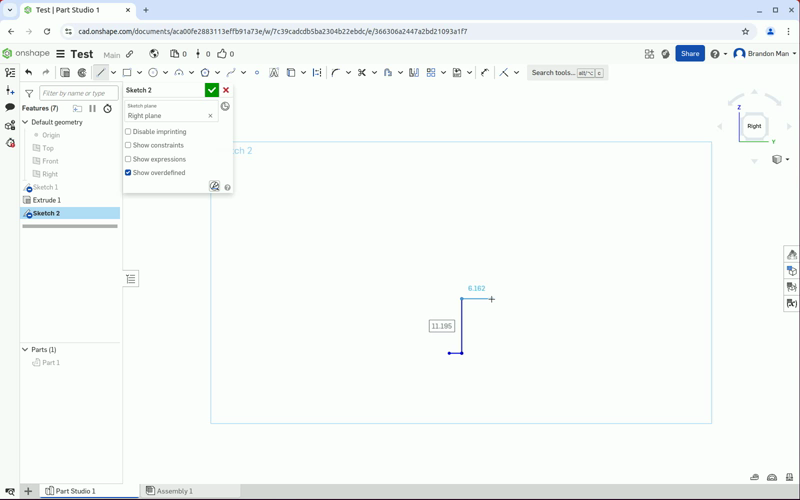
mouse_move(449, 298)
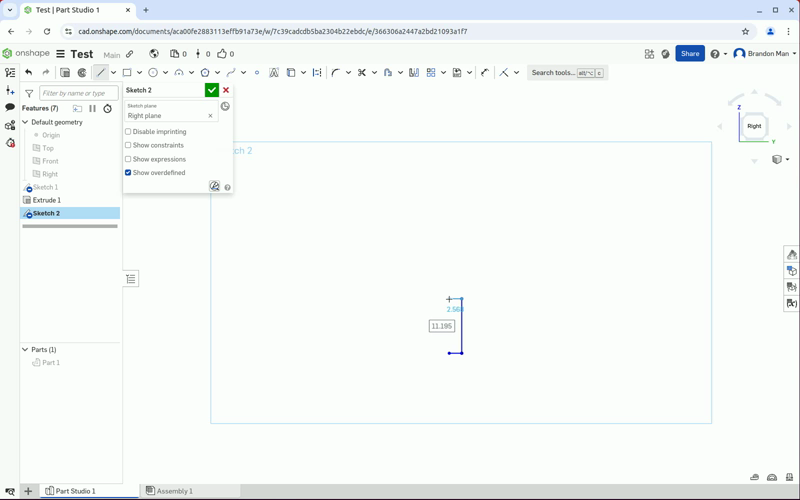
click(449, 298)
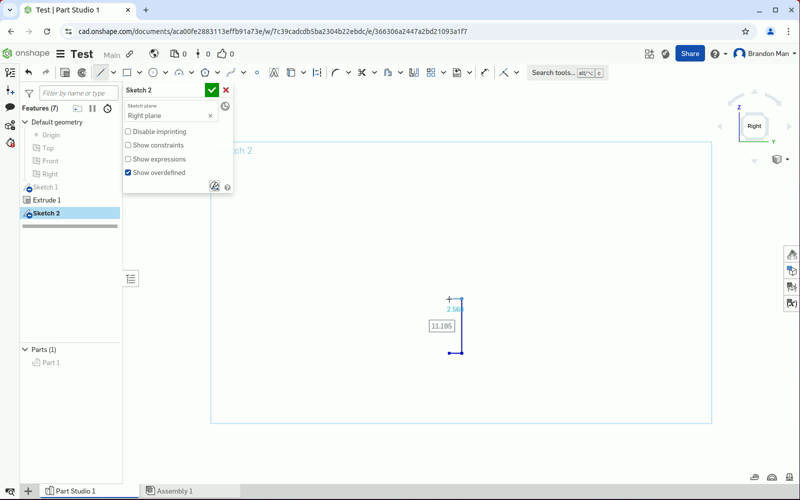
key_up(shift)
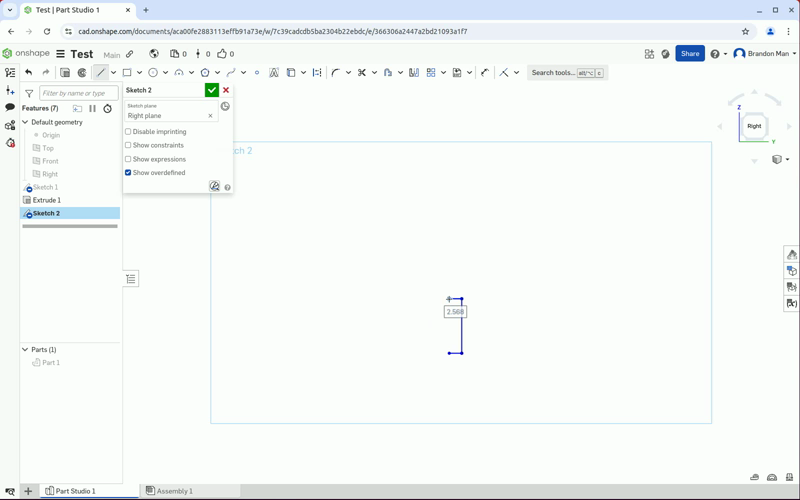
mouse_move(479, 298)
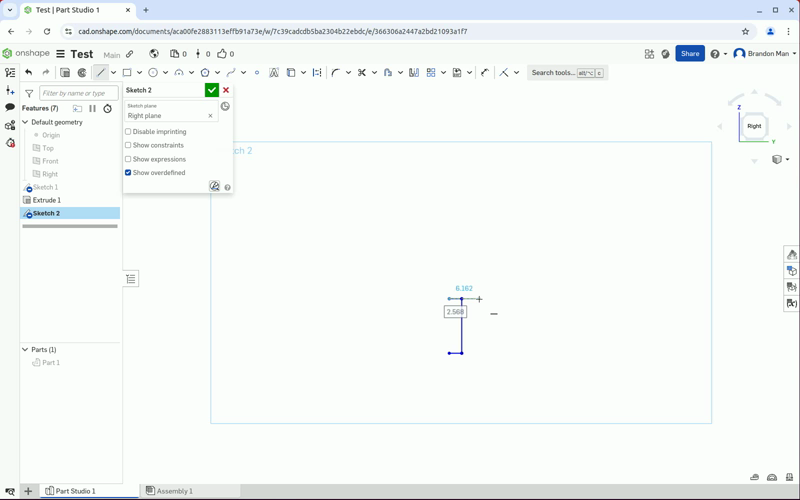
key_down(shift)
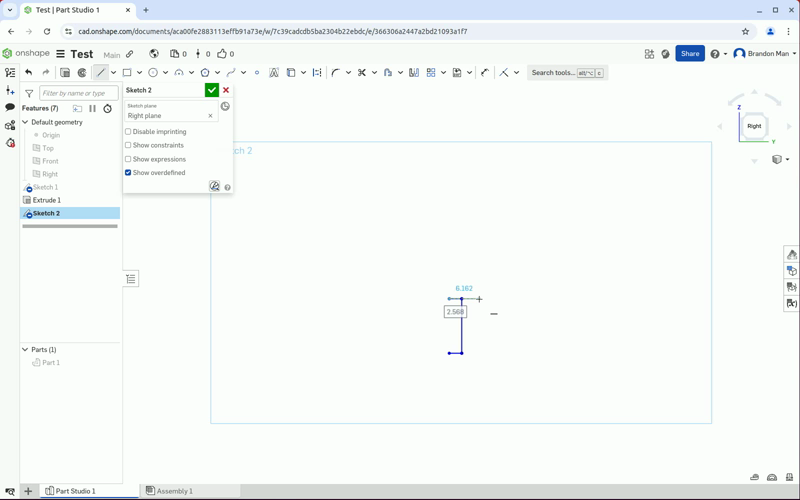
mouse_move(449, 353)
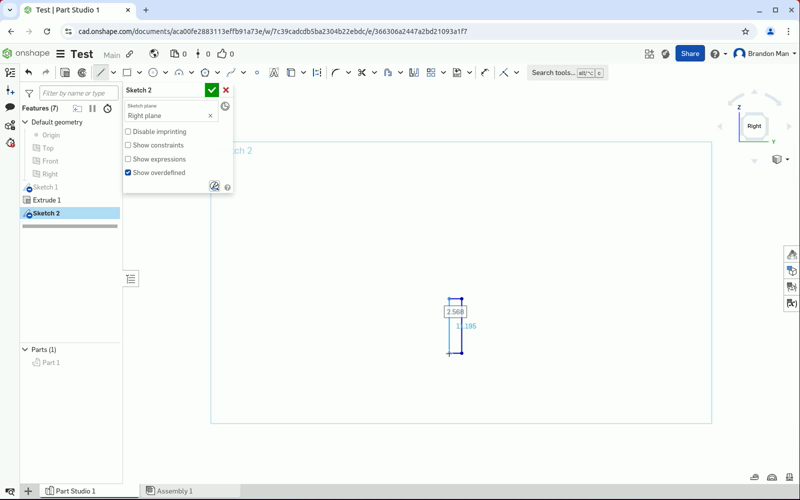
key_up(shift)
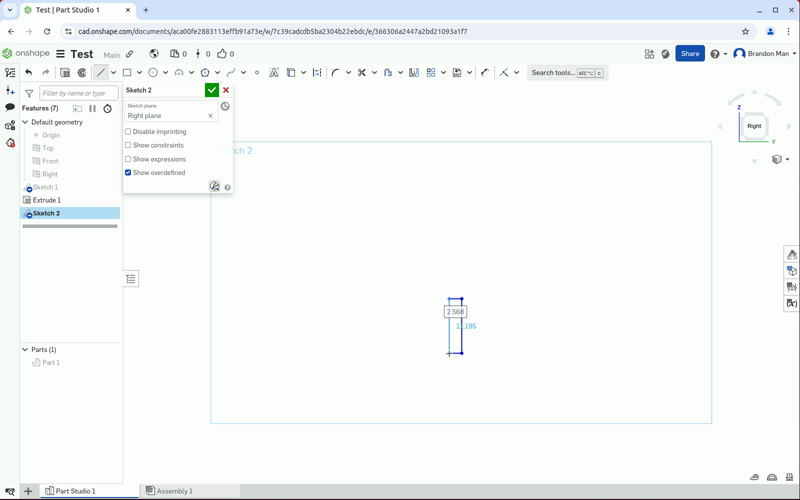
click(449, 353)
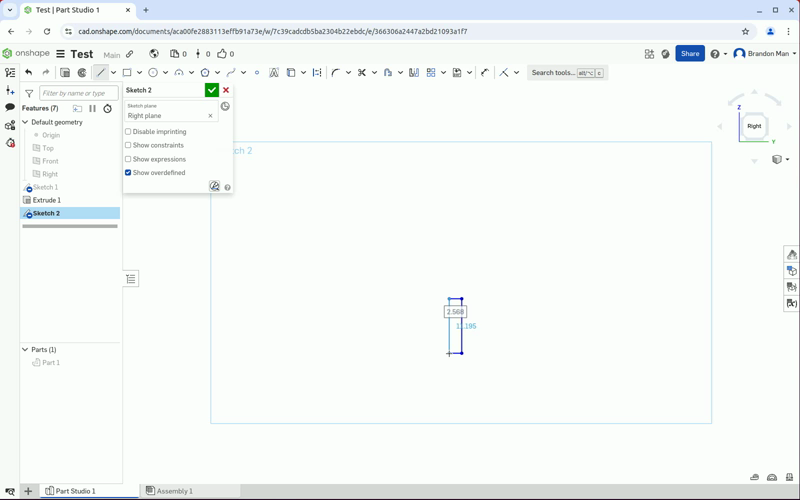
key(esc)
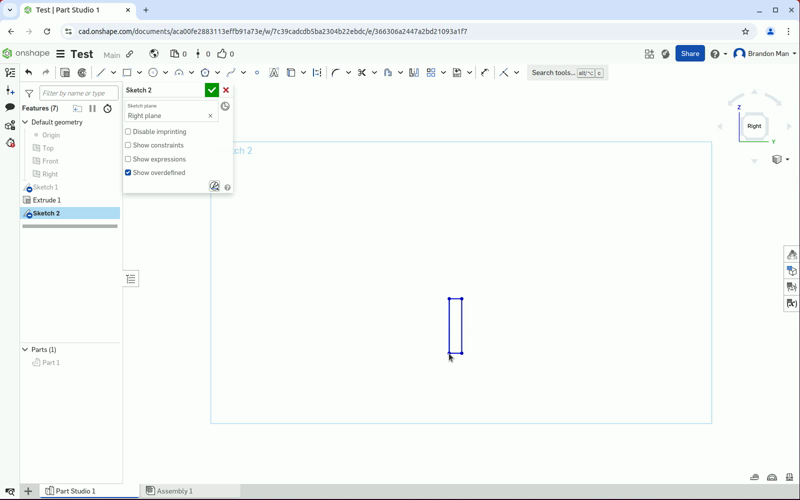
mouse_move(455, 327)
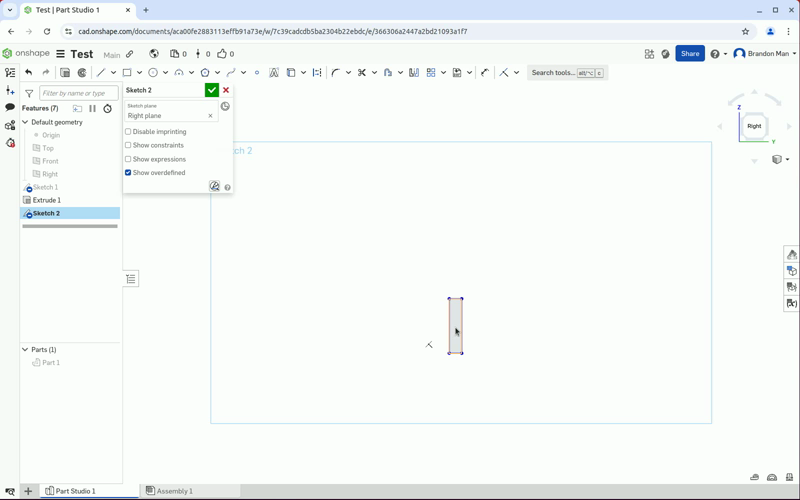
scroll(6)
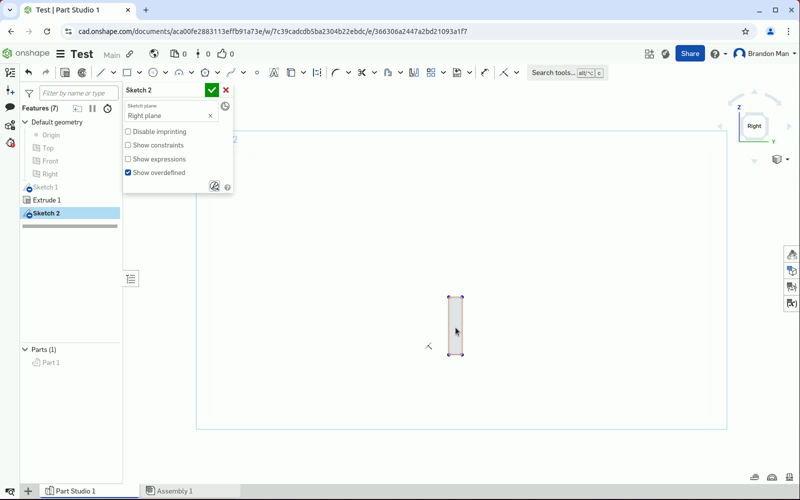
scroll(6)
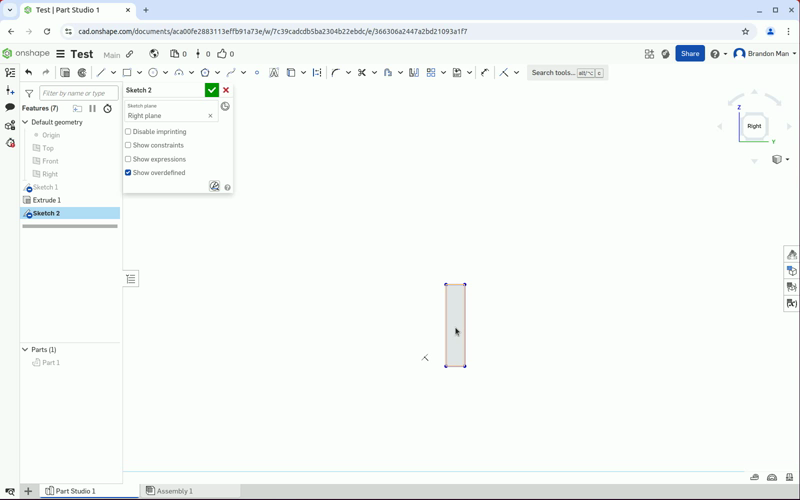
scroll(6)
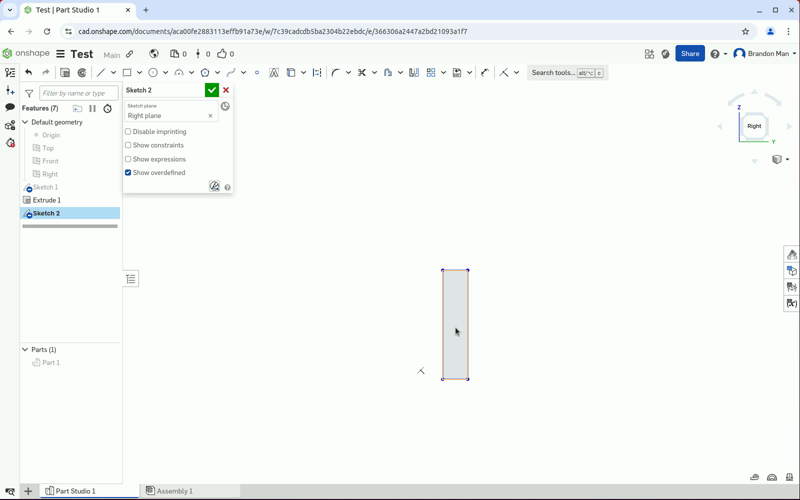
scroll(6)
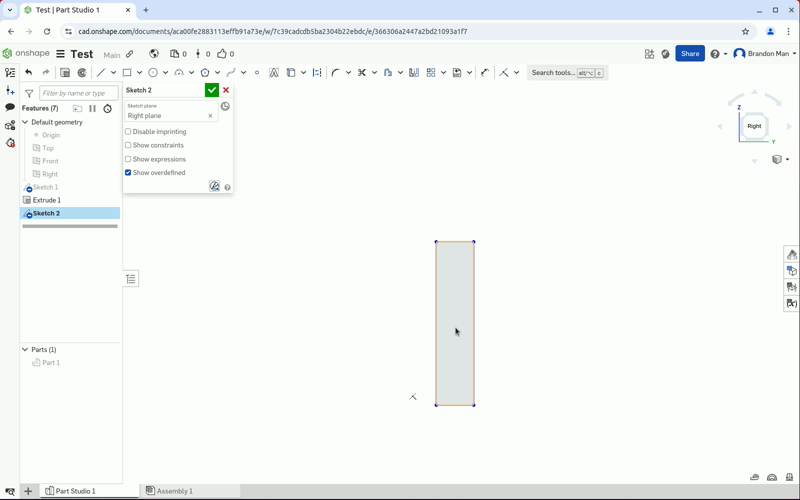
scroll(6)
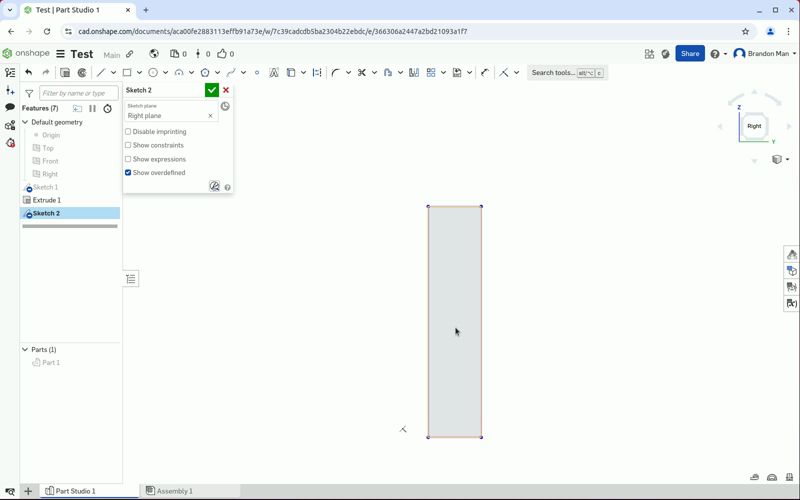
scroll(6)
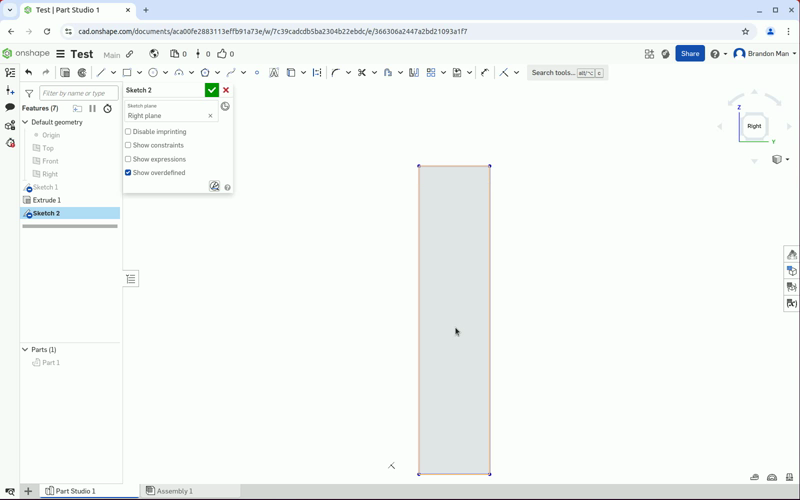
scroll(6)
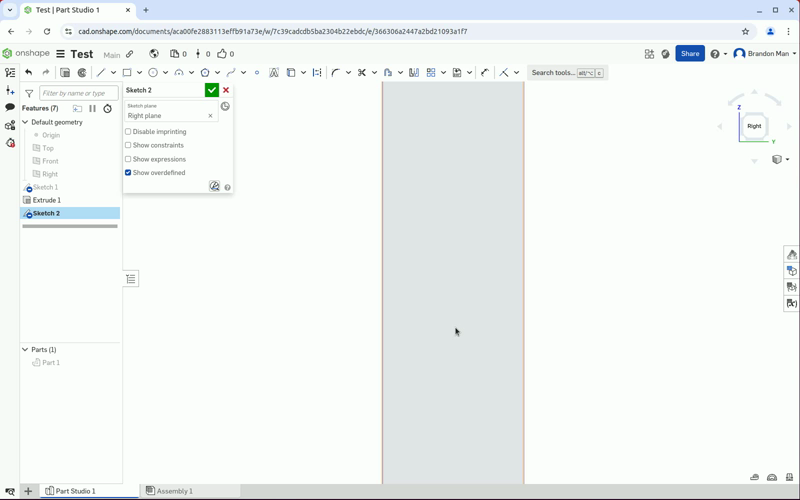
click(455, 327)
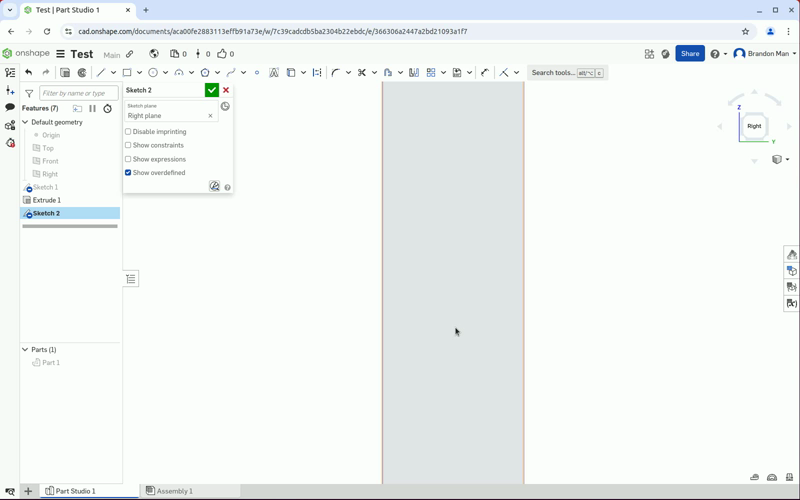
scroll(-6)
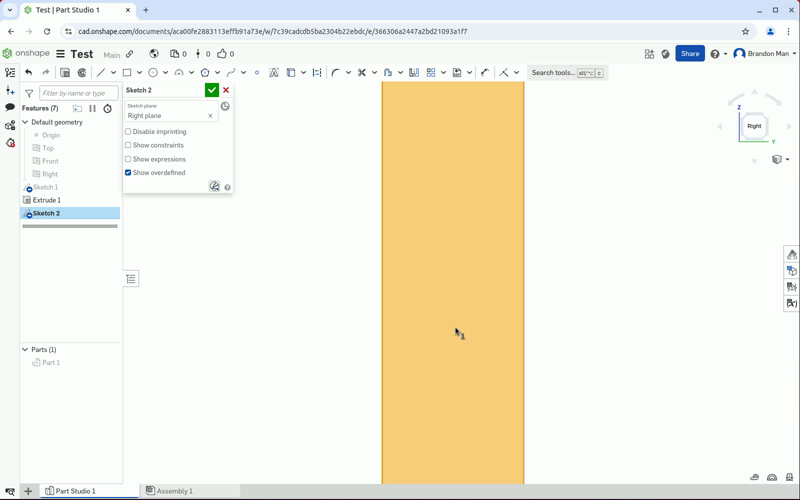
scroll(-6)
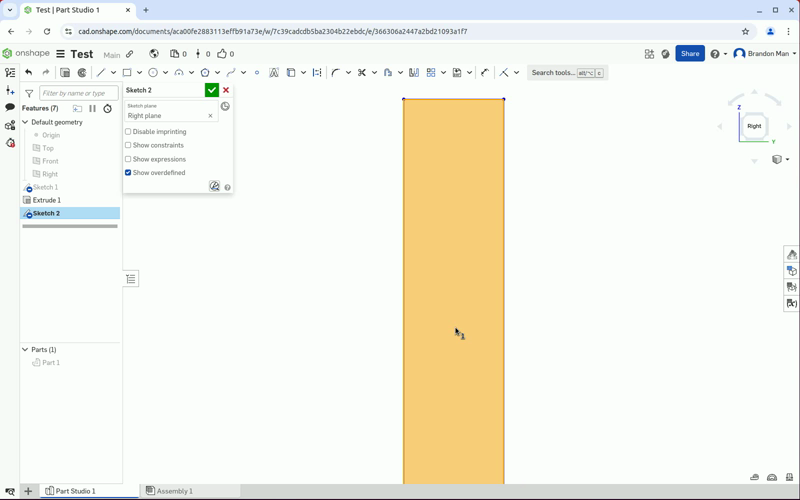
scroll(-6)
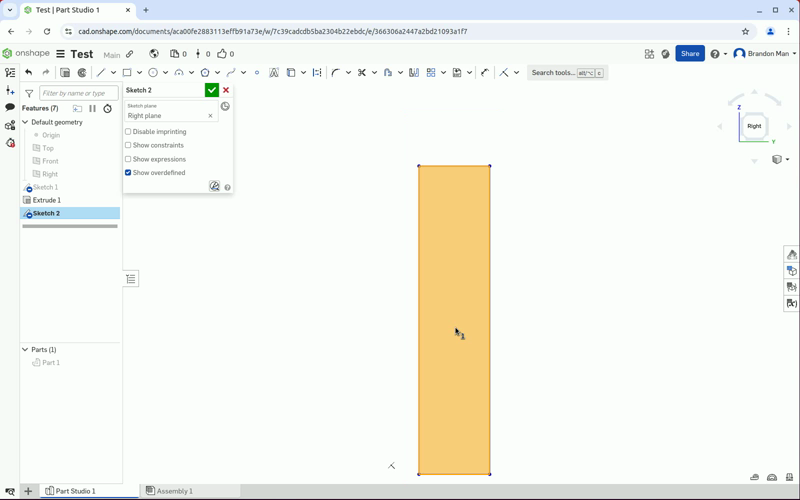
scroll(-6)
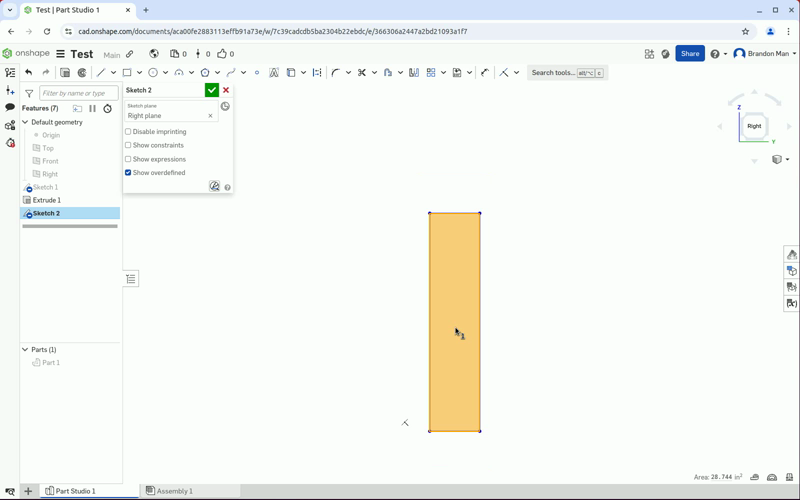
scroll(-6)
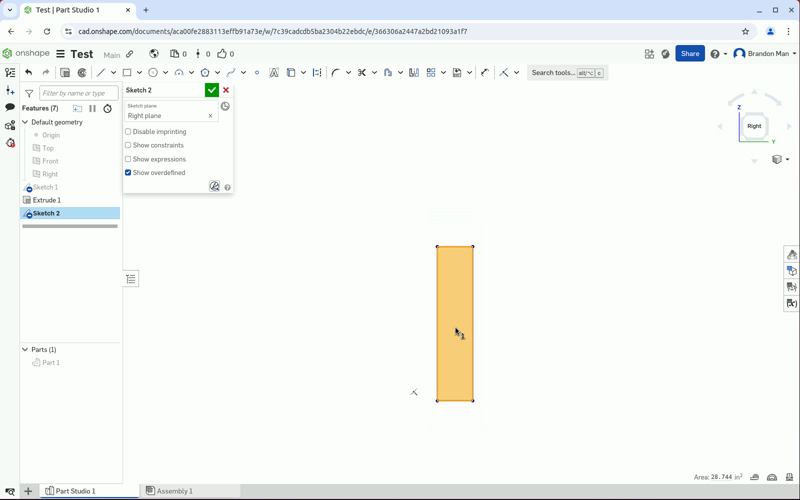
scroll(-6)
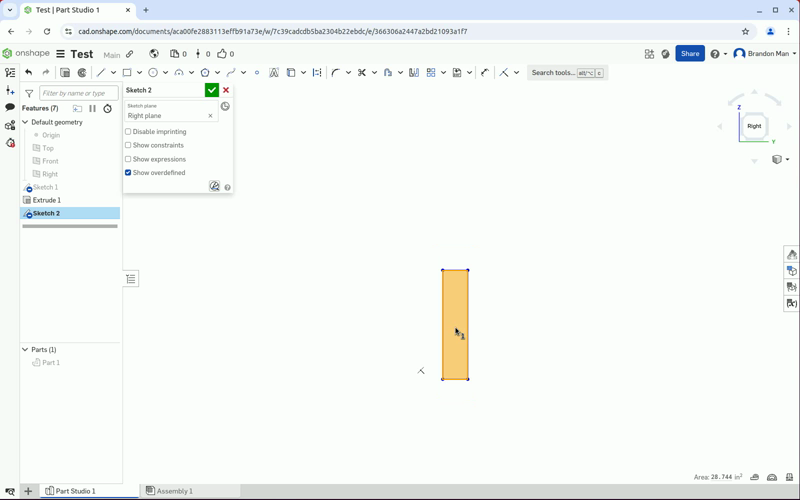
scroll(-6)
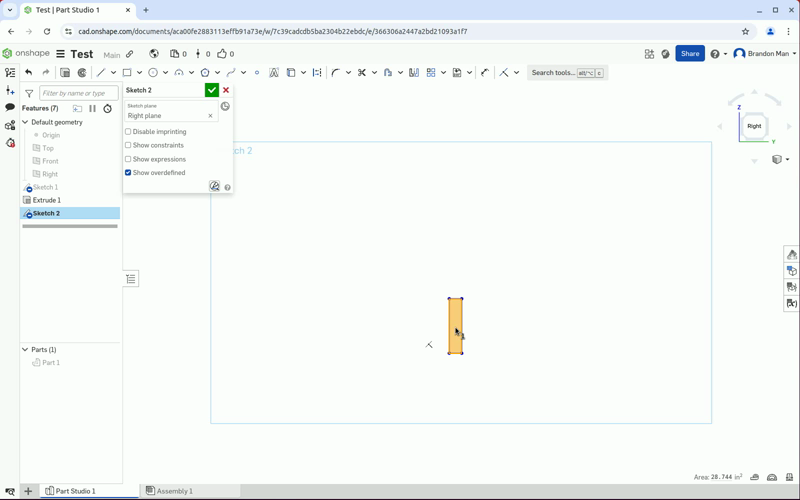
mouse_move(73, 352)
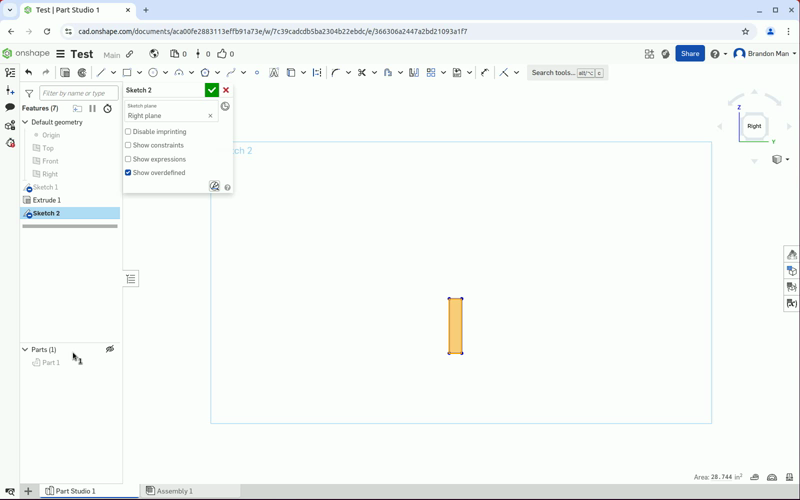
key(shift+y)
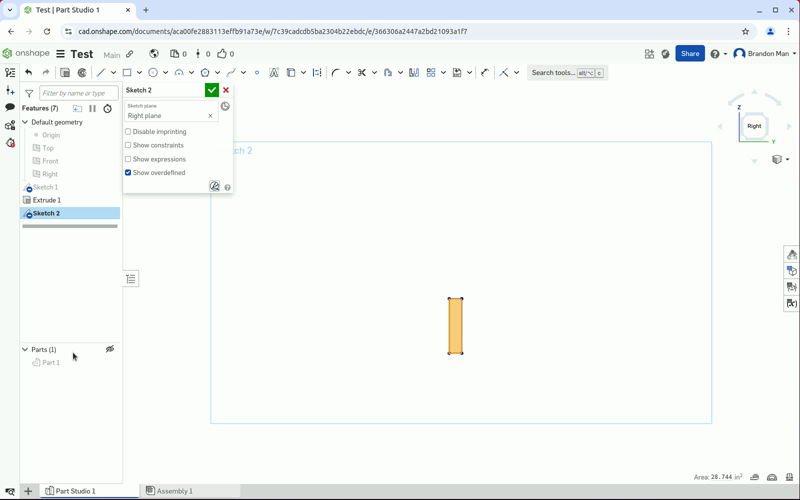
key(shift+e)
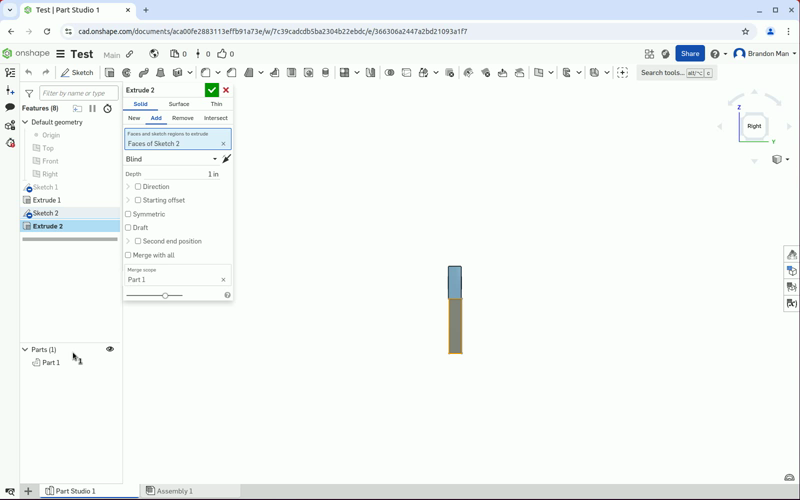
mouse_move(143, 106)
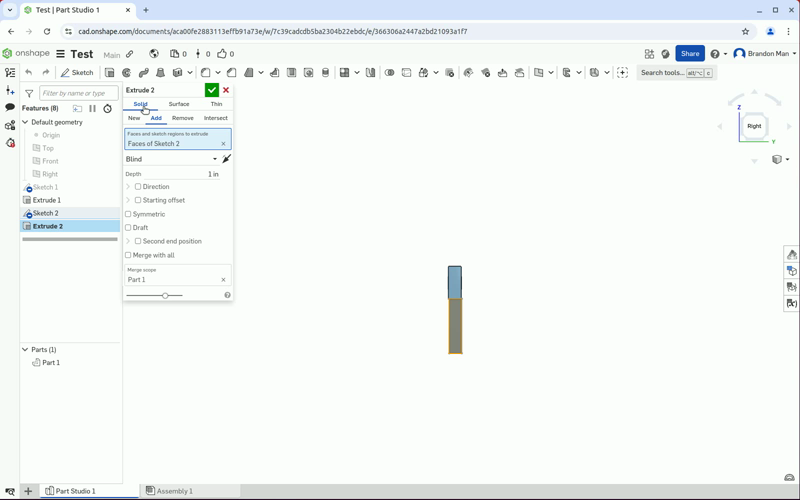
click(143, 106)
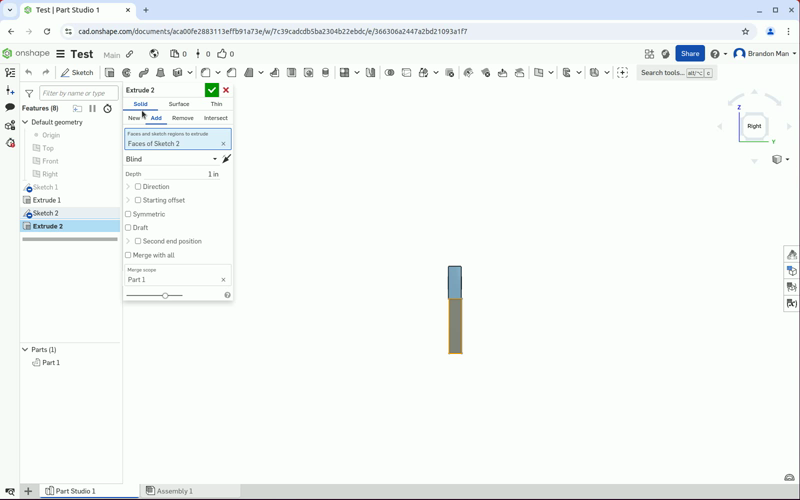
mouse_move(137, 120)
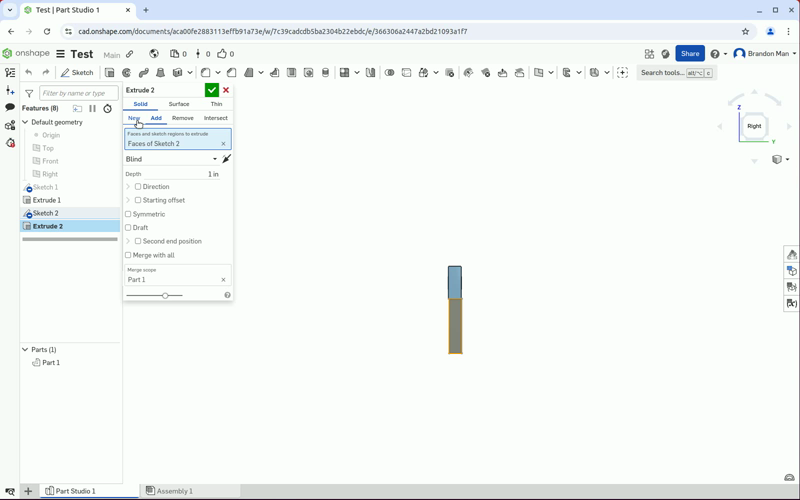
click(137, 120)
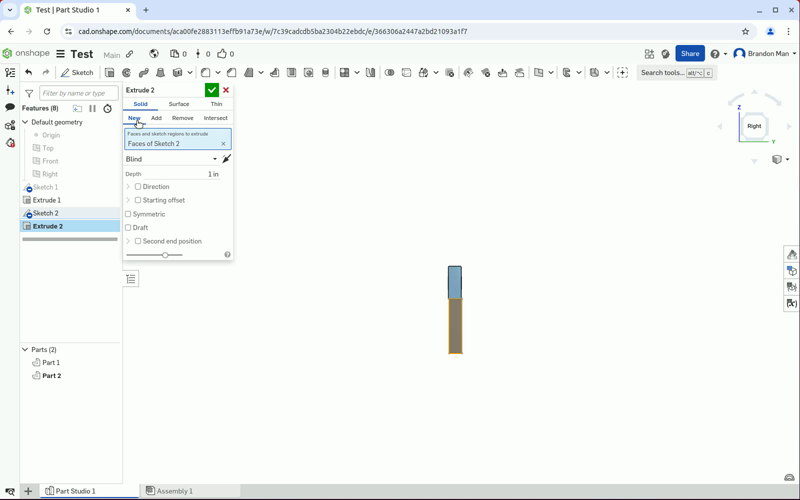
key(tab, 4)
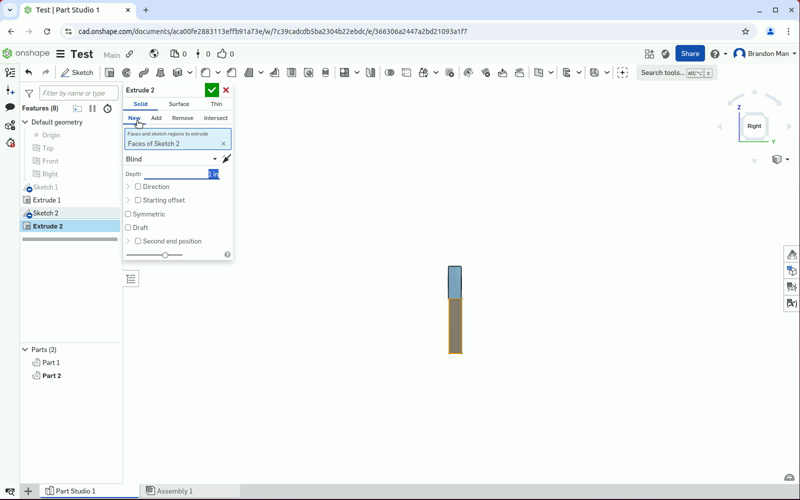
text(10.351)
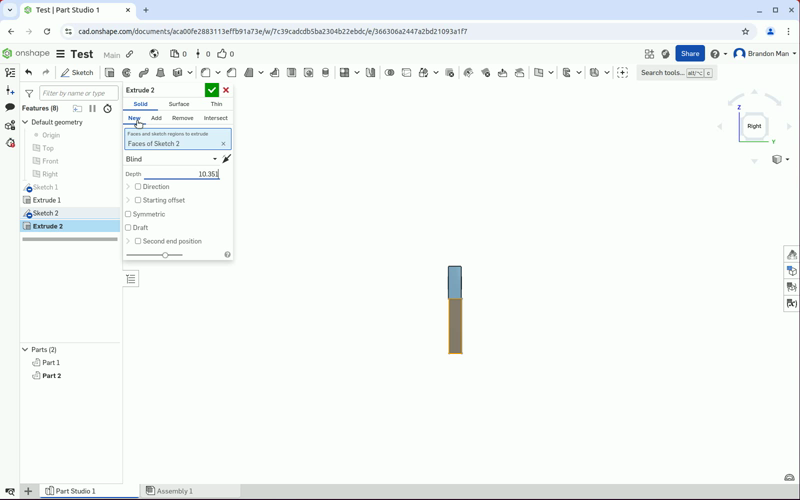
key(tab, 3)
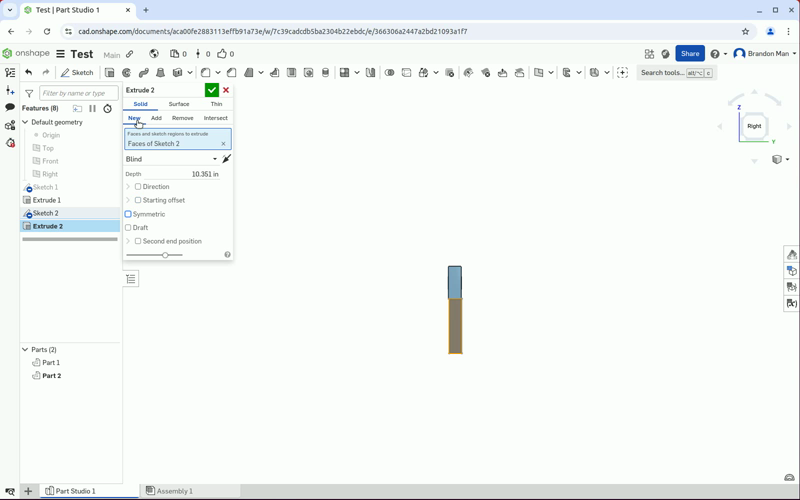
key(tab, 2)
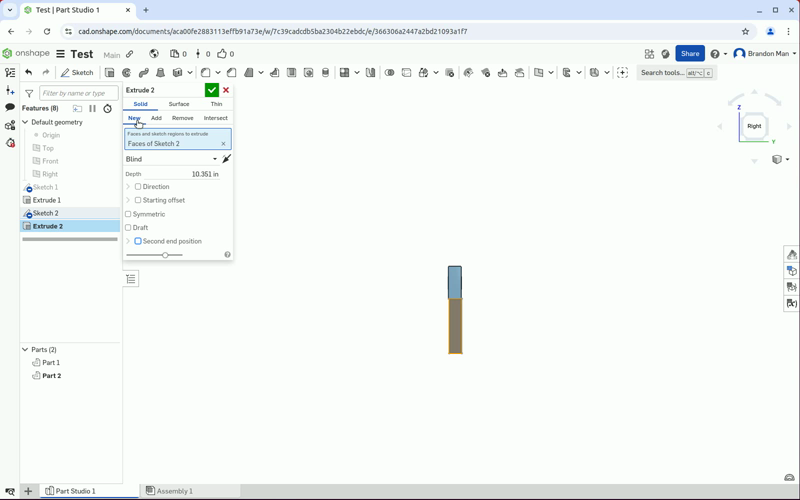
key(space)
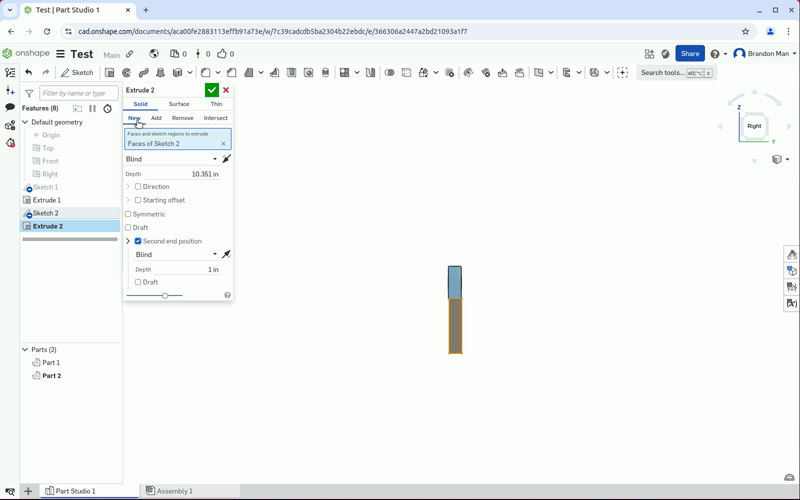
key(tab, 3)
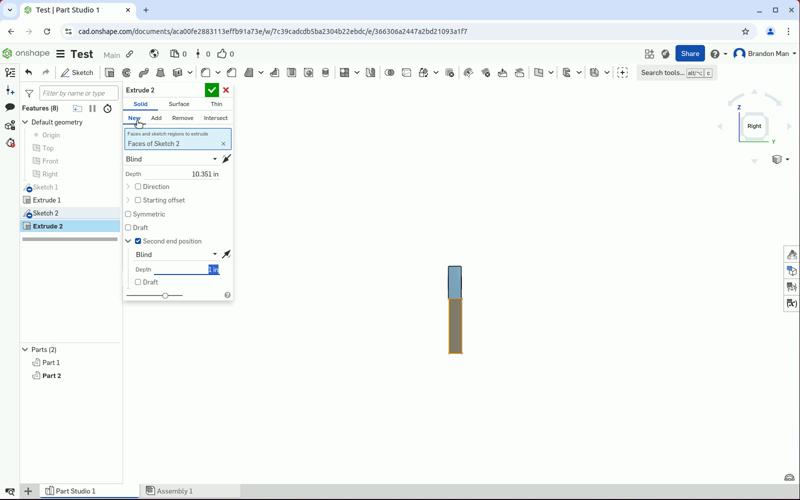
text(10.351)
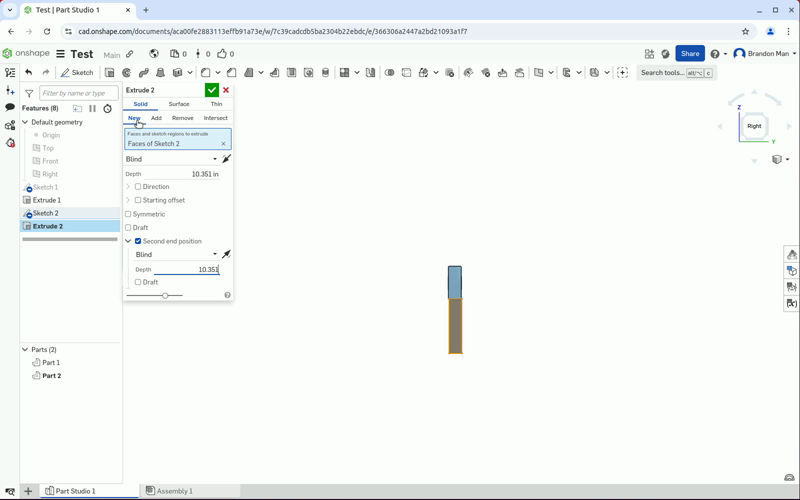
key(enter)
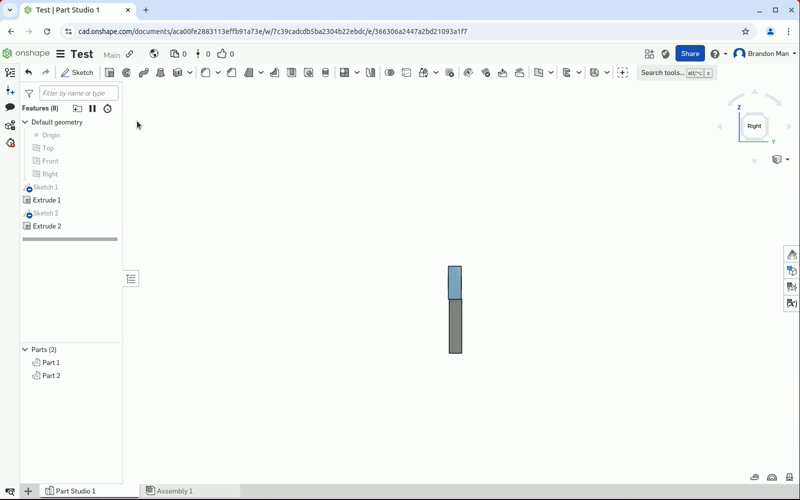
key(shift+h)
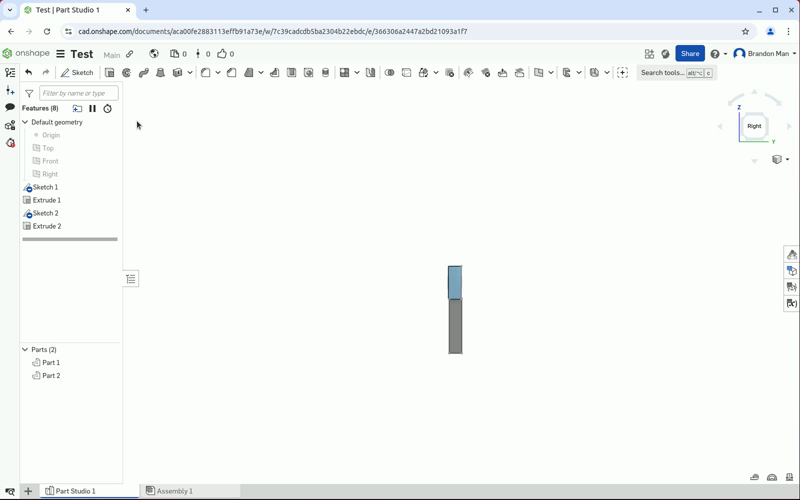
key(shift+h)
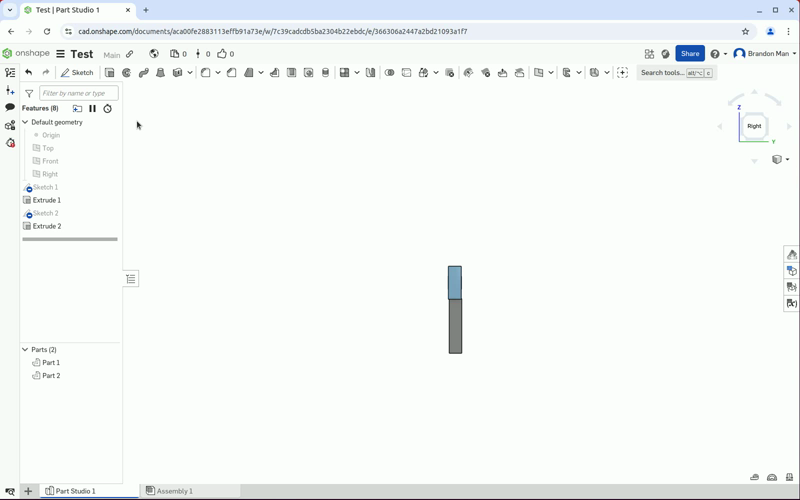
mouse_move(73, 189)
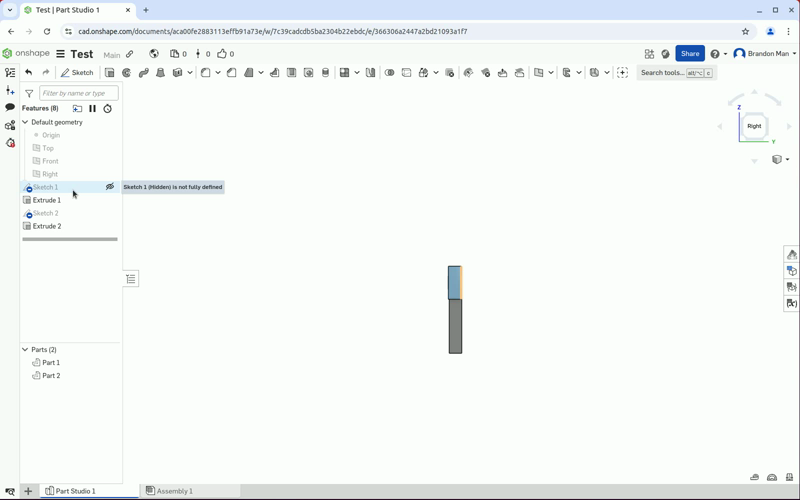
click(73, 189)
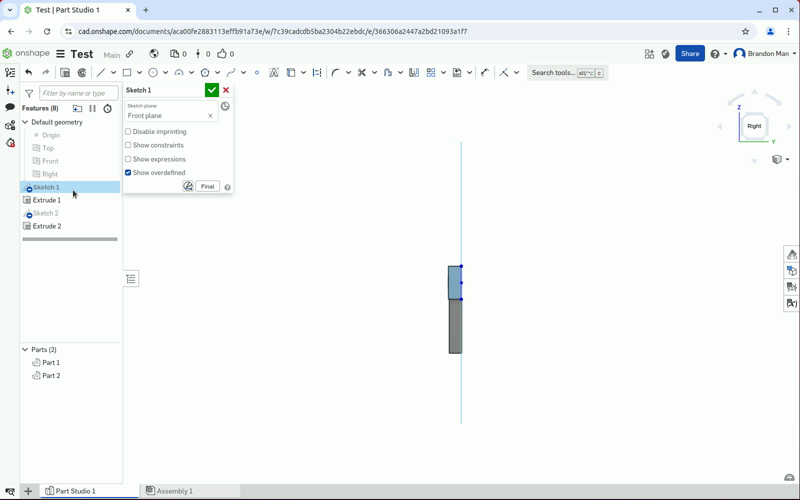
mouse_move(229, 92)
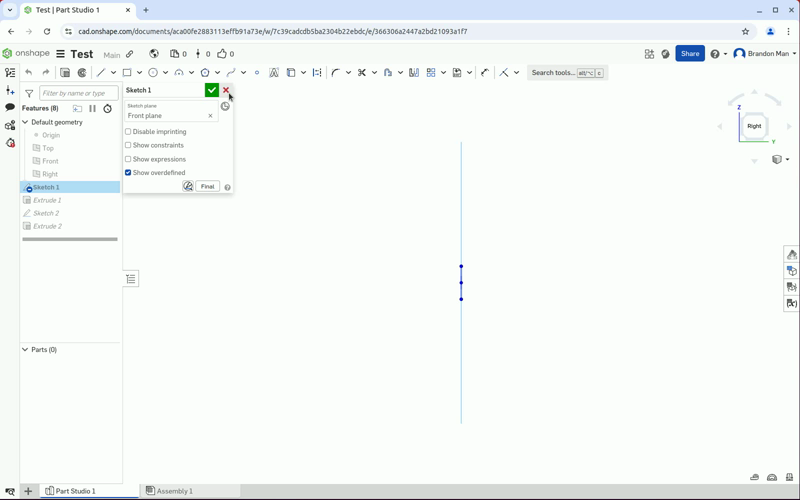
click(229, 92)
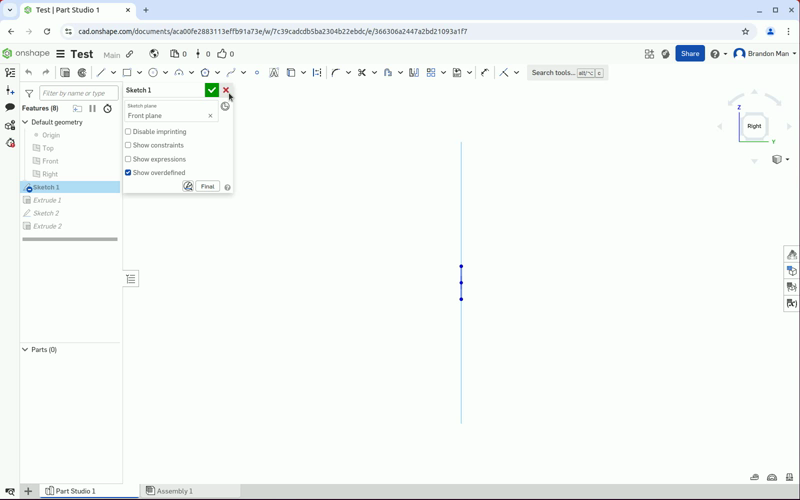
key(shift+s)
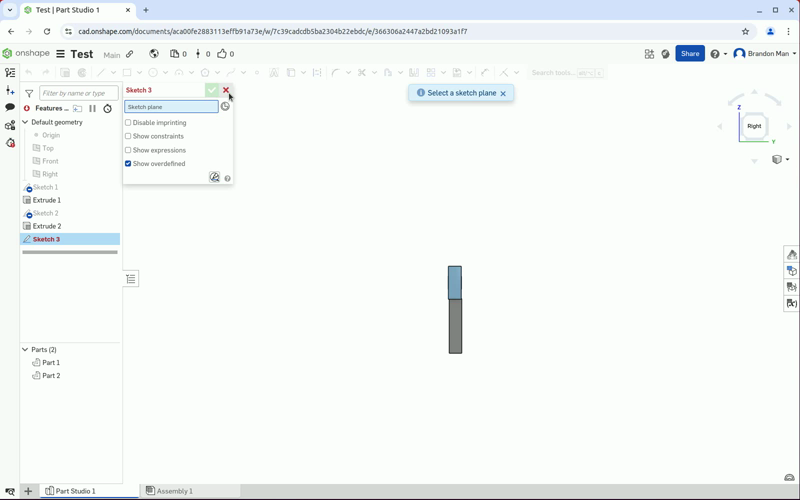
mouse_move(73, 176)
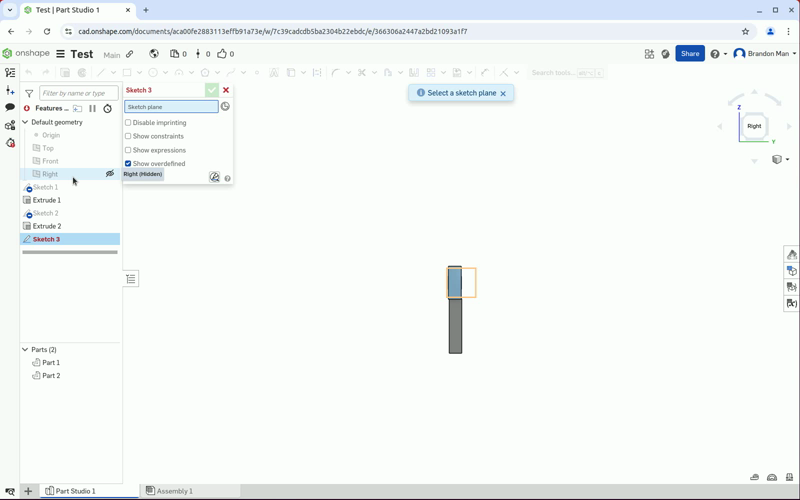
click(73, 176)
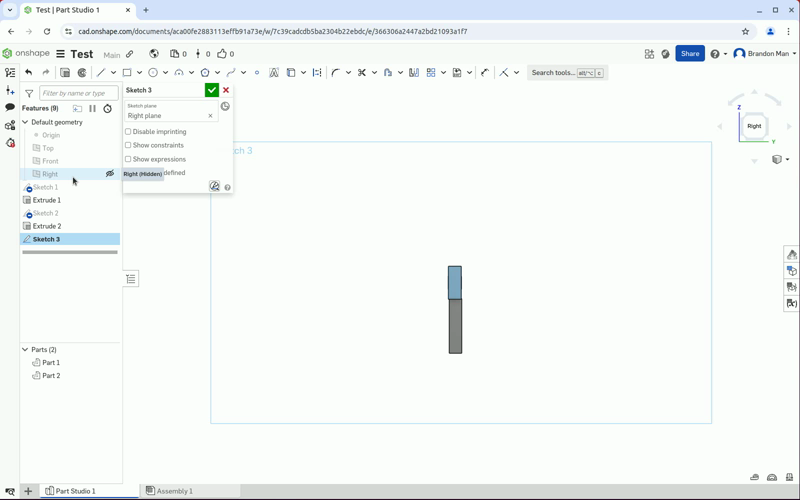
mouse_move(73, 352)
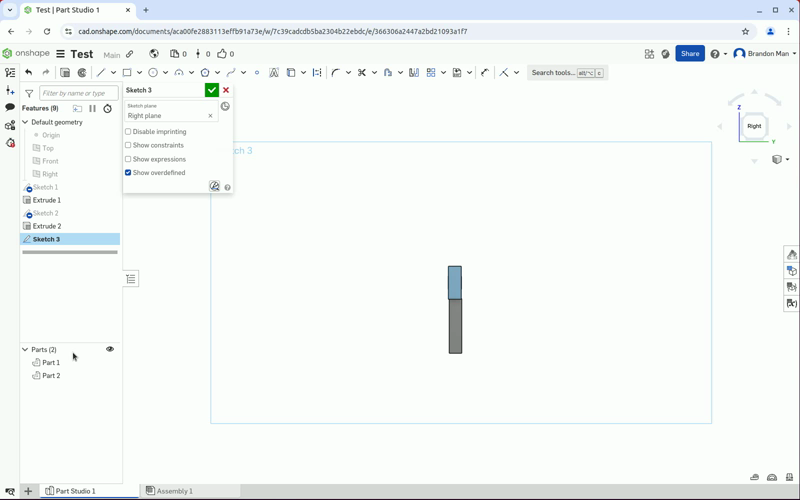
key(y)
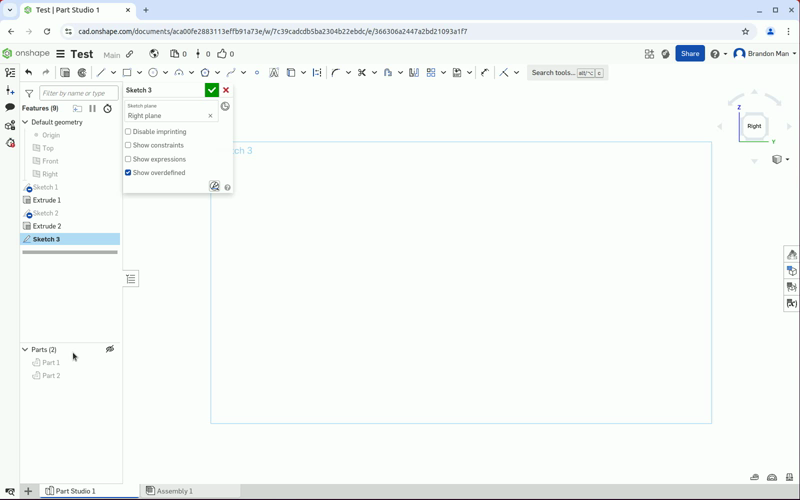
key(l)
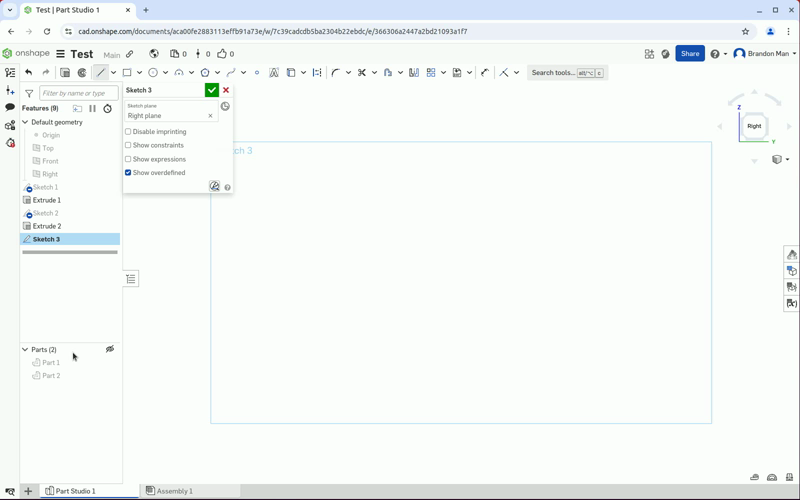
key_down(shift)
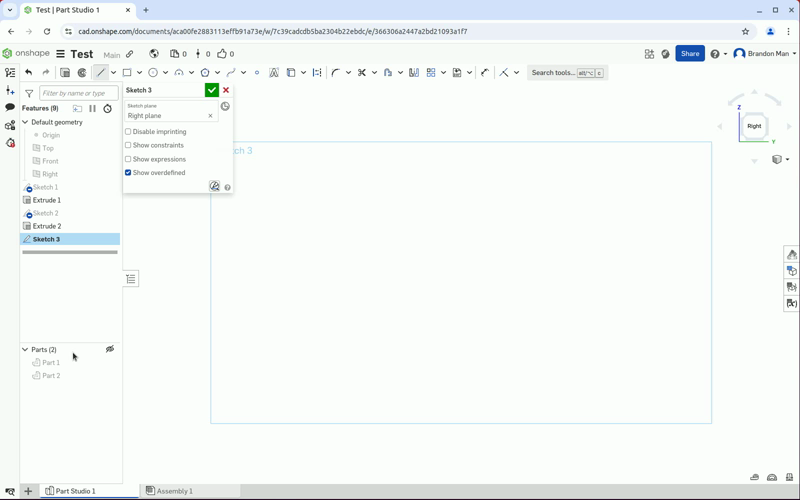
mouse_move(348, 366)
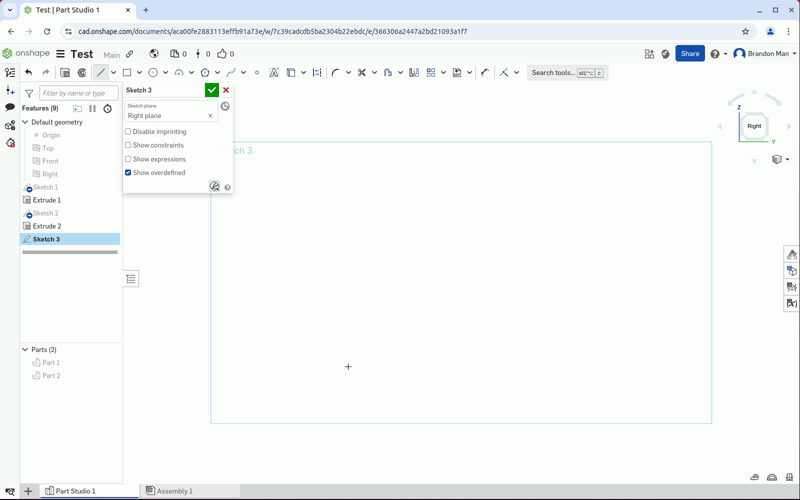
click(348, 366)
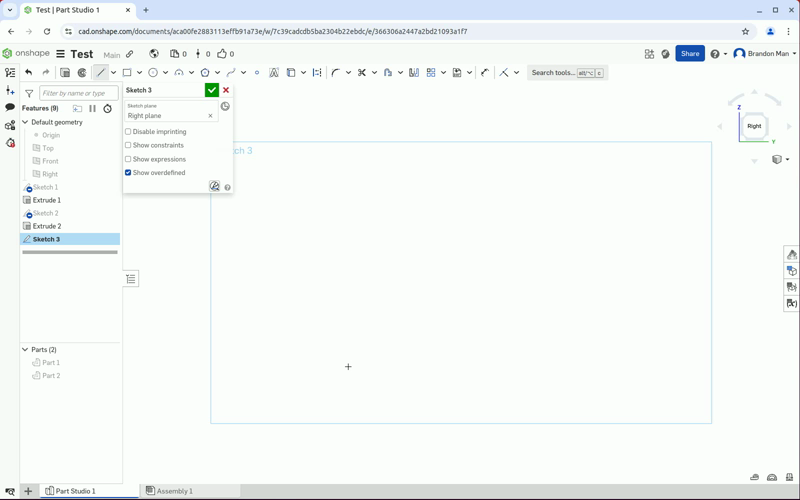
key_up(shift)
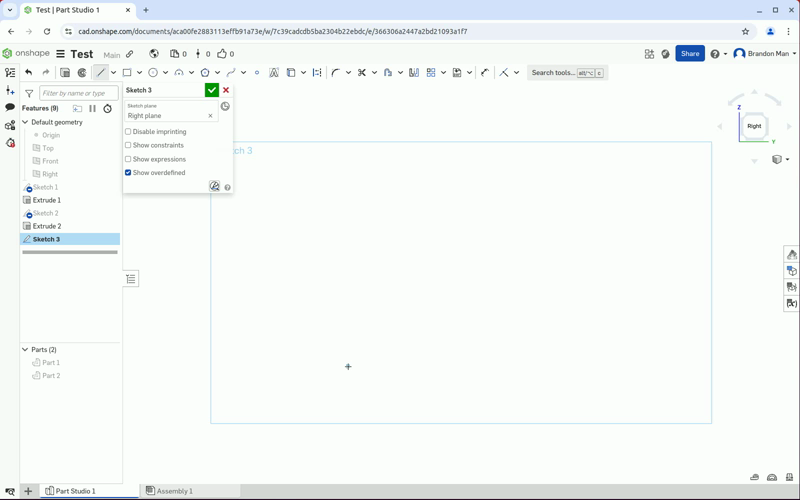
key_down(shift)
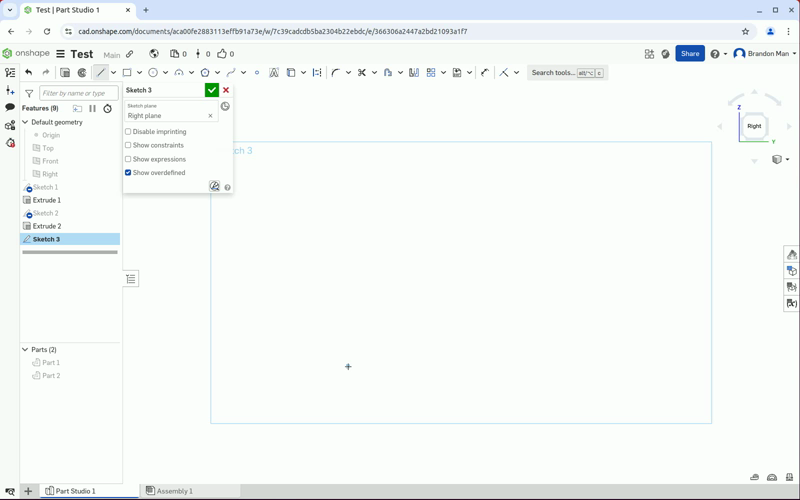
mouse_move(449, 366)
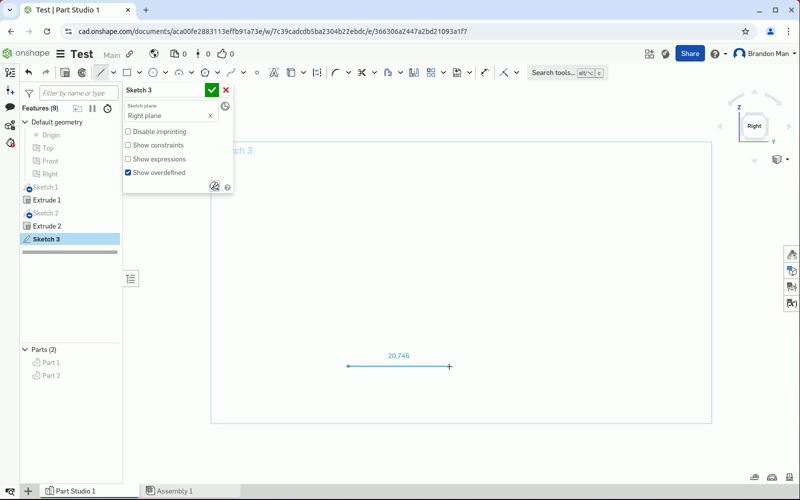
click(449, 366)
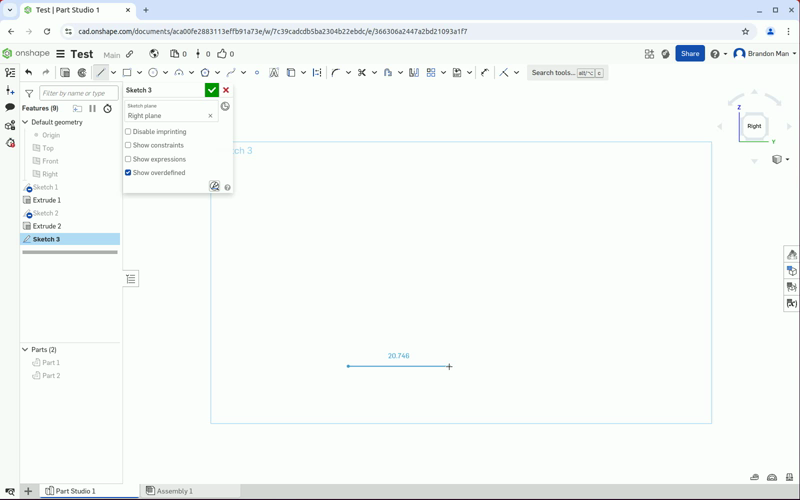
key_up(shift)
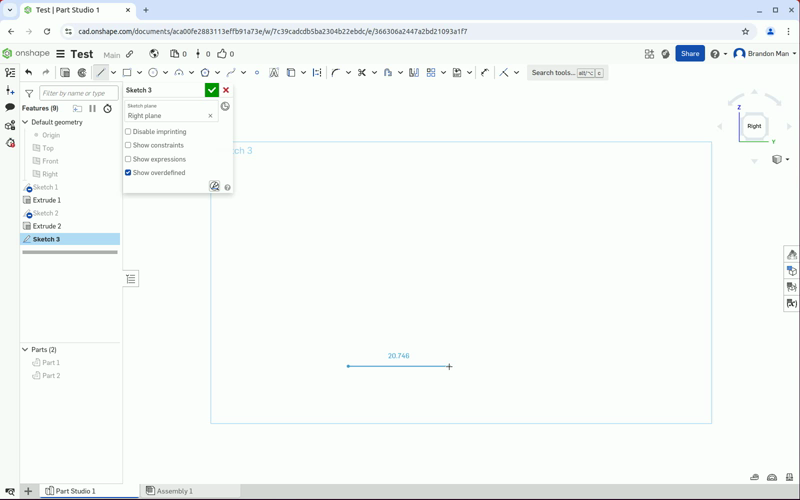
key_down(shift)
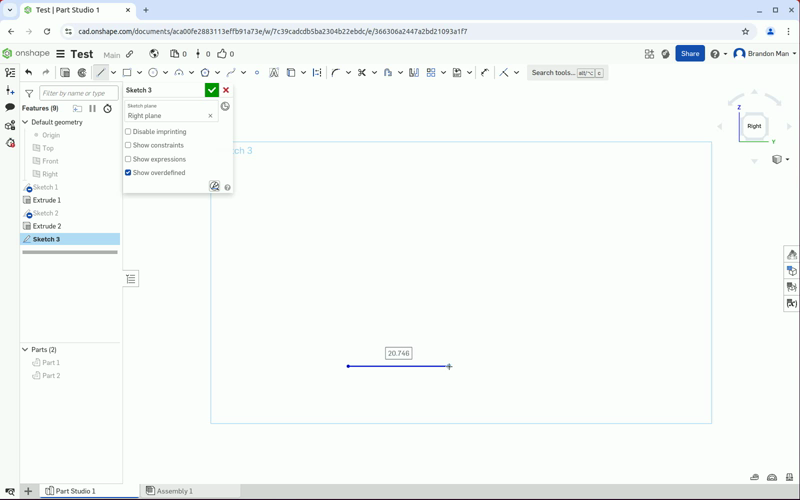
mouse_move(479, 366)
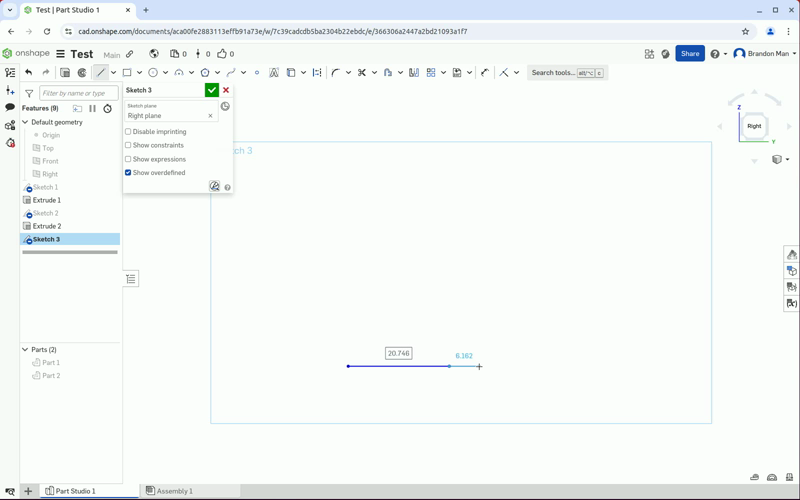
mouse_move(449, 353)
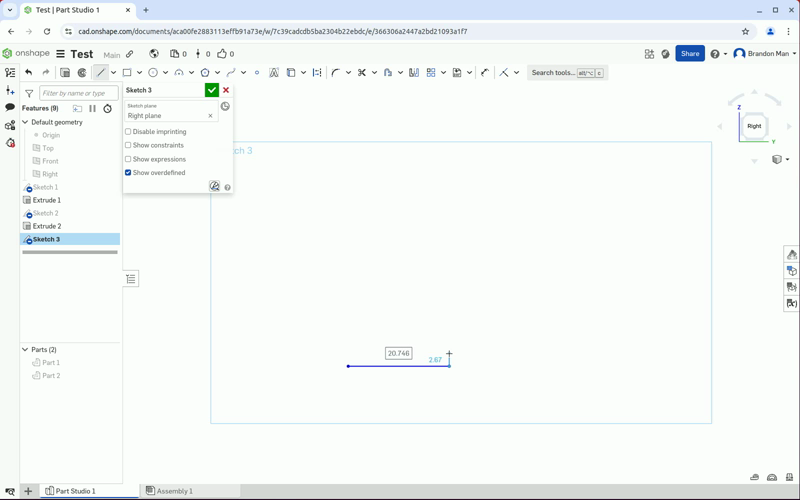
click(449, 353)
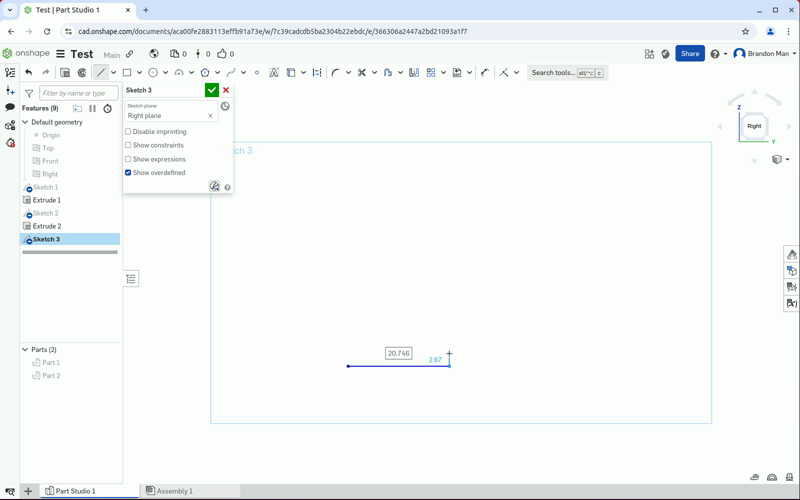
key_up(shift)
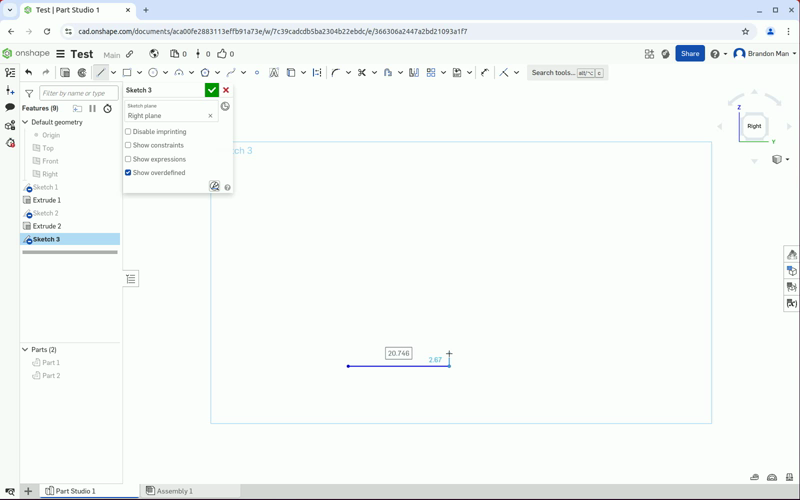
key_down(shift)
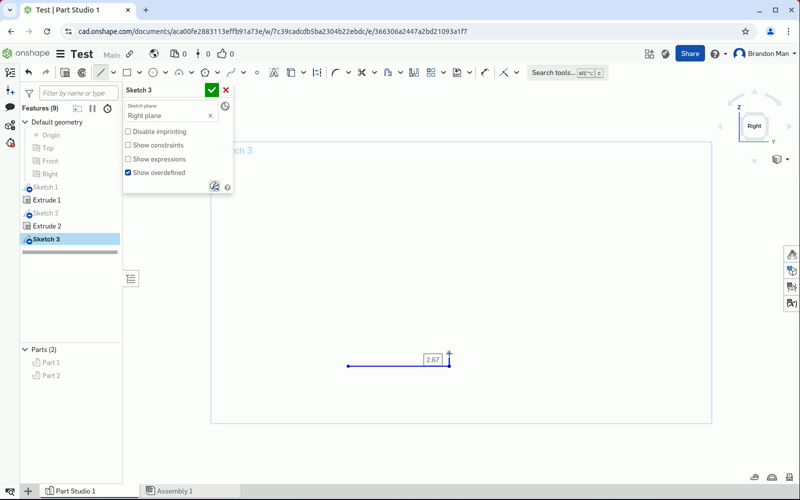
mouse_move(348, 353)
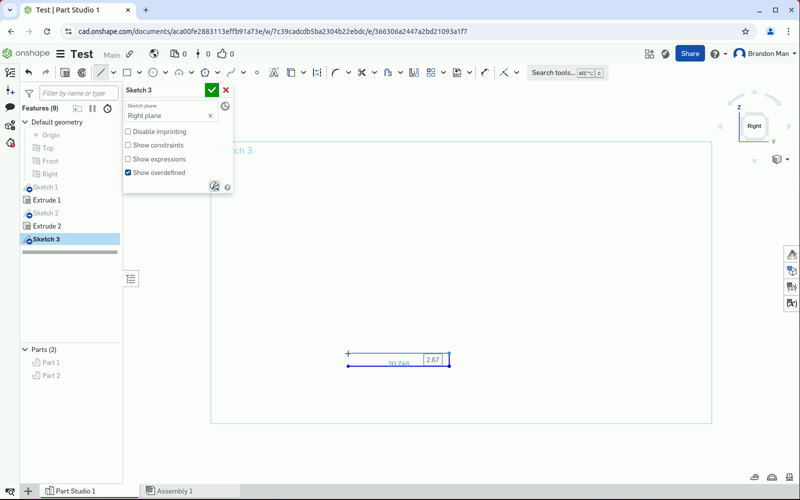
click(348, 353)
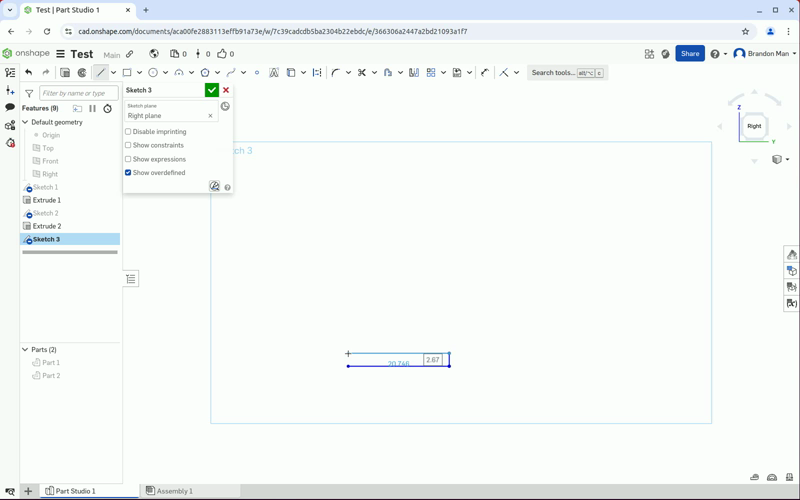
key_up(shift)
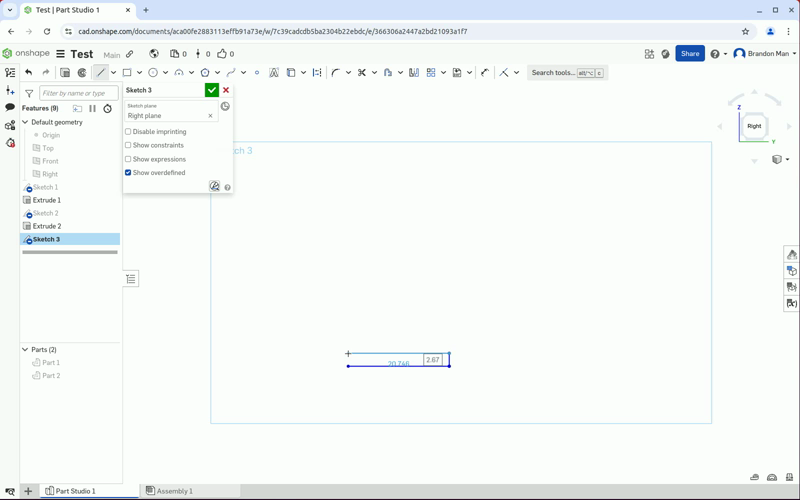
mouse_move(378, 353)
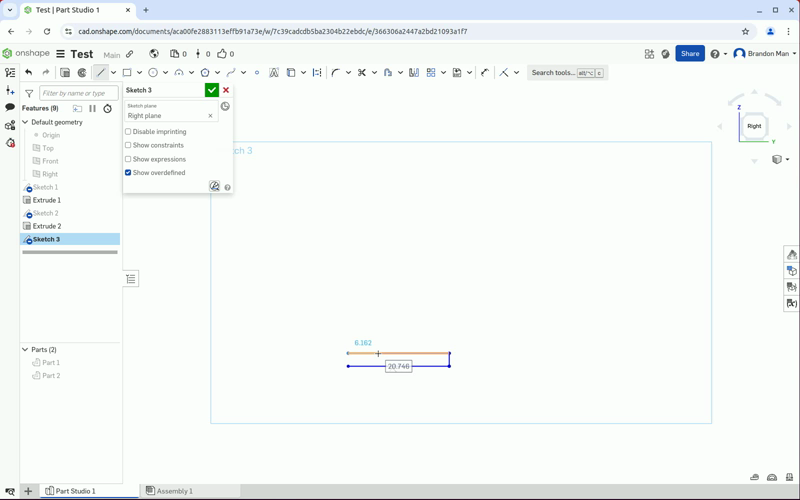
key_down(shift)
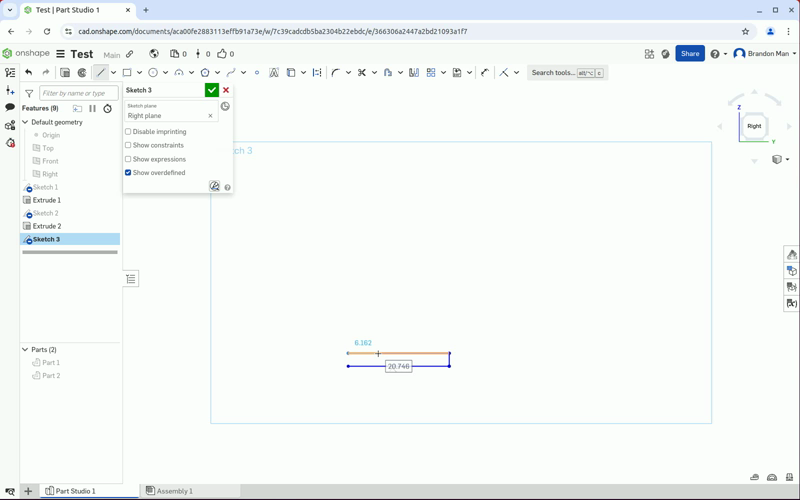
mouse_move(348, 366)
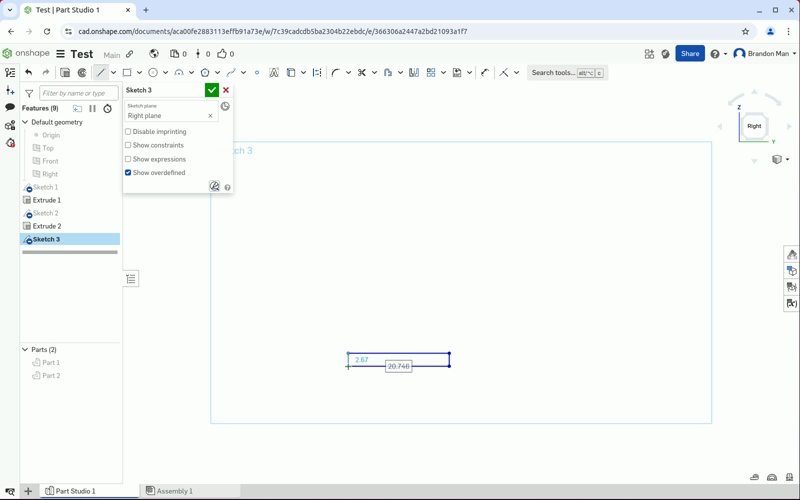
key_up(shift)
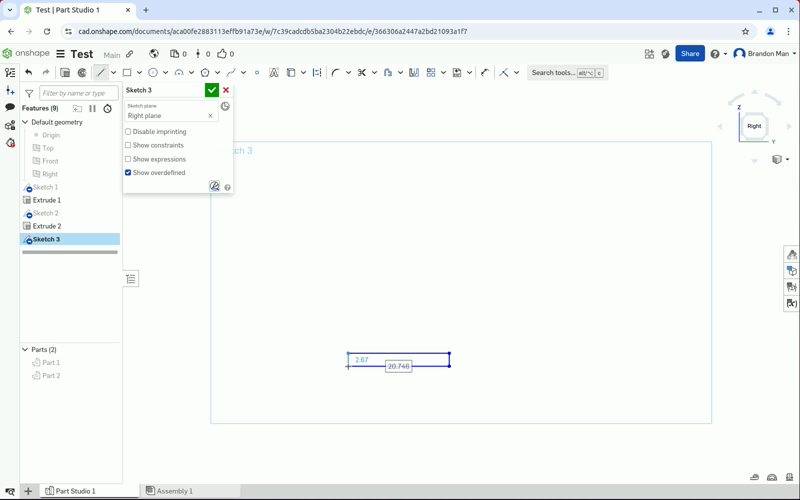
click(348, 366)
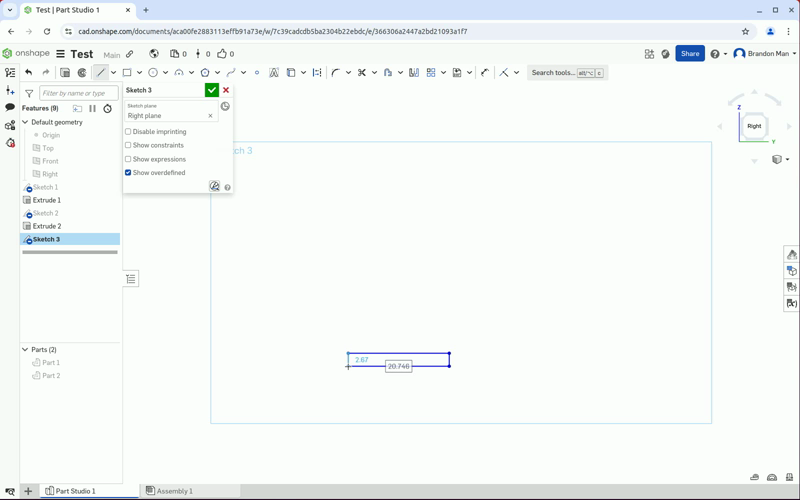
key(esc)
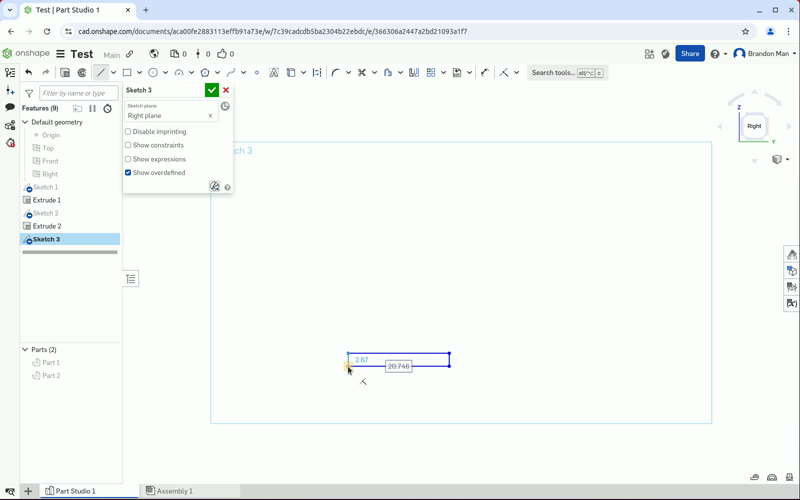
mouse_move(399, 355)
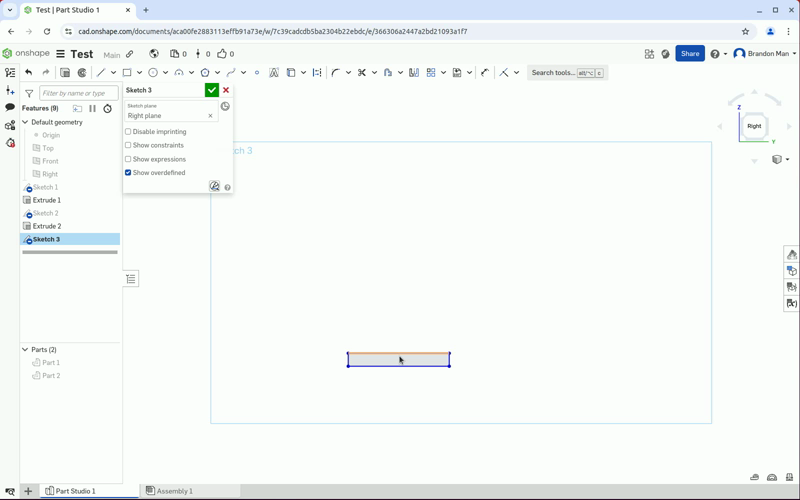
scroll(6)
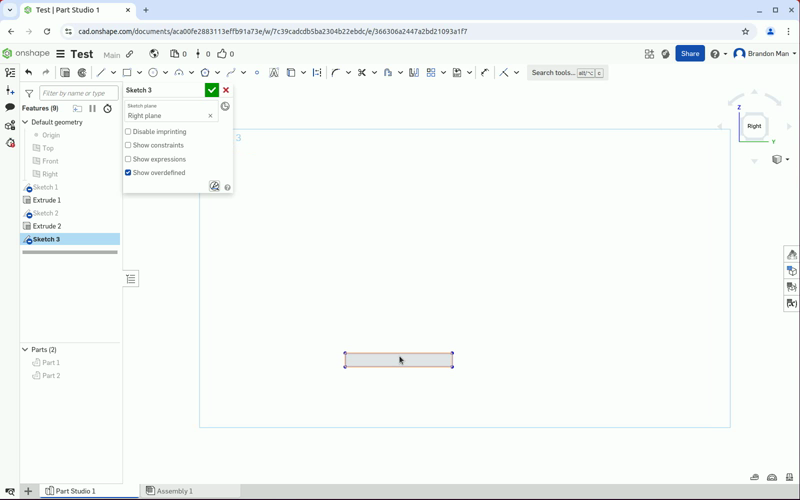
scroll(6)
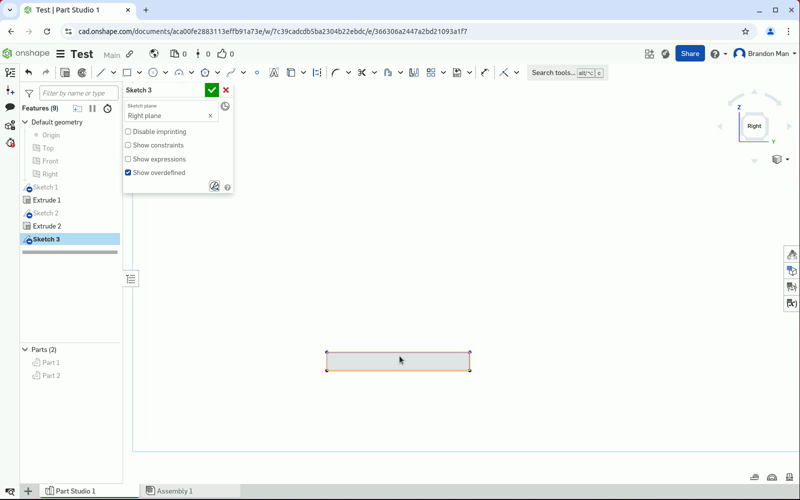
scroll(6)
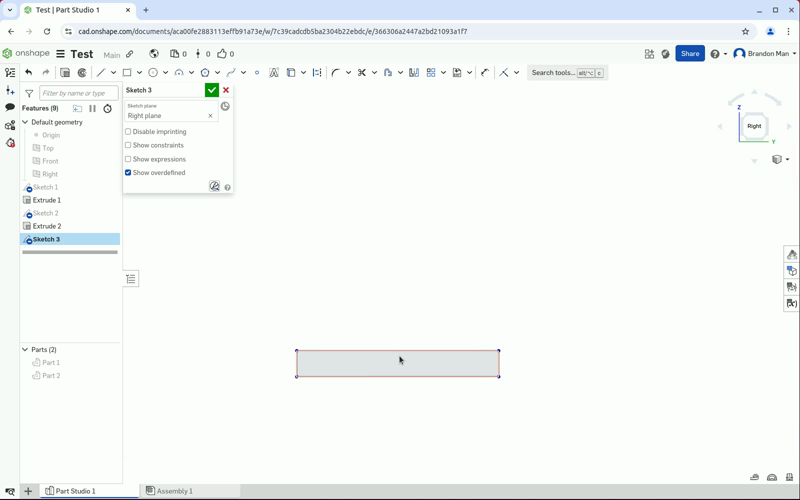
scroll(6)
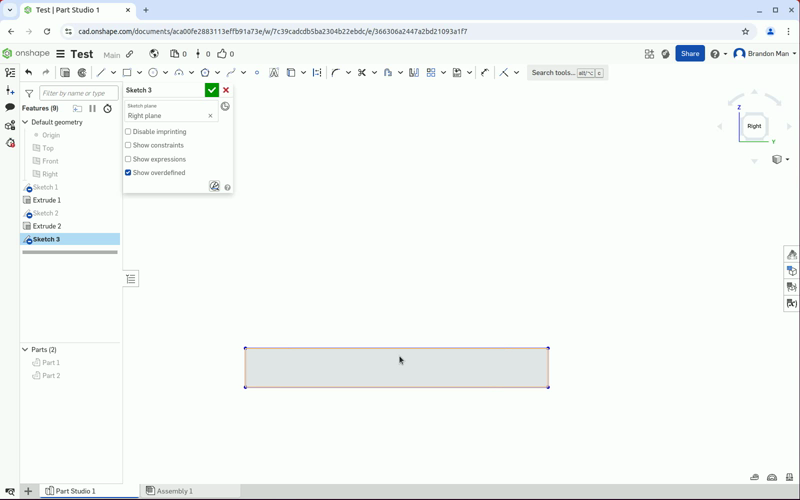
scroll(6)
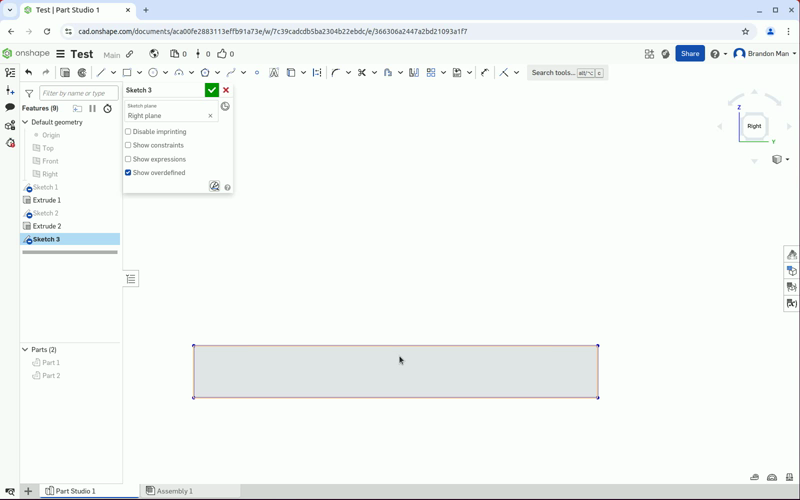
scroll(6)
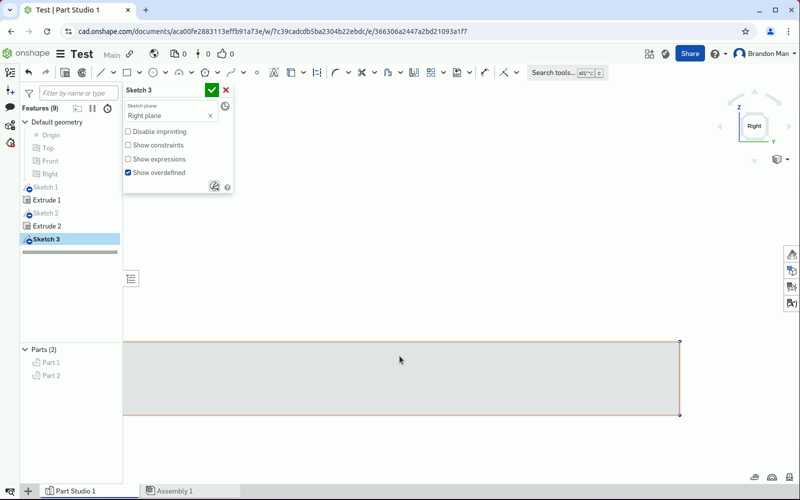
scroll(6)
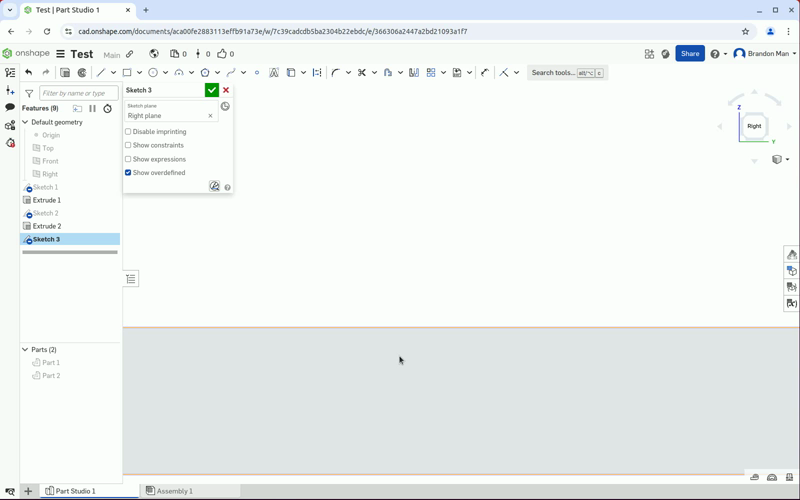
click(399, 355)
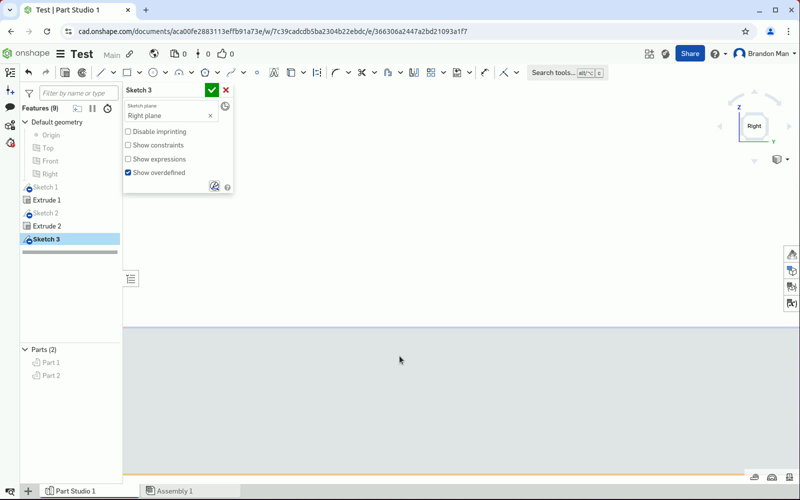
scroll(-6)
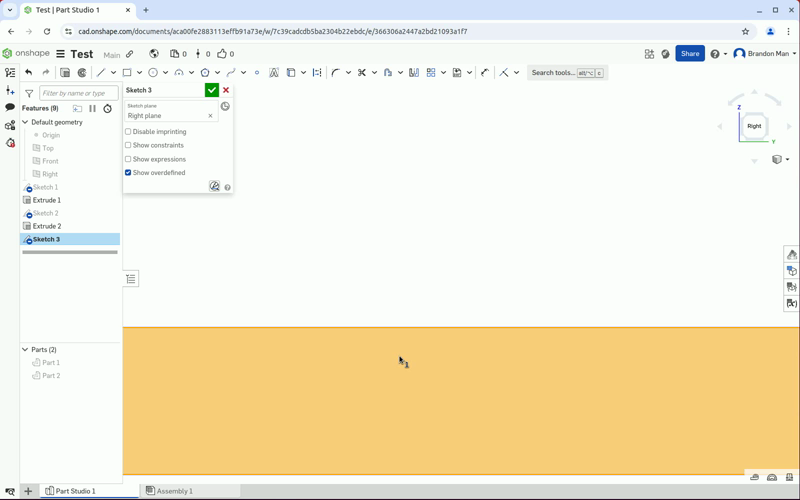
scroll(-6)
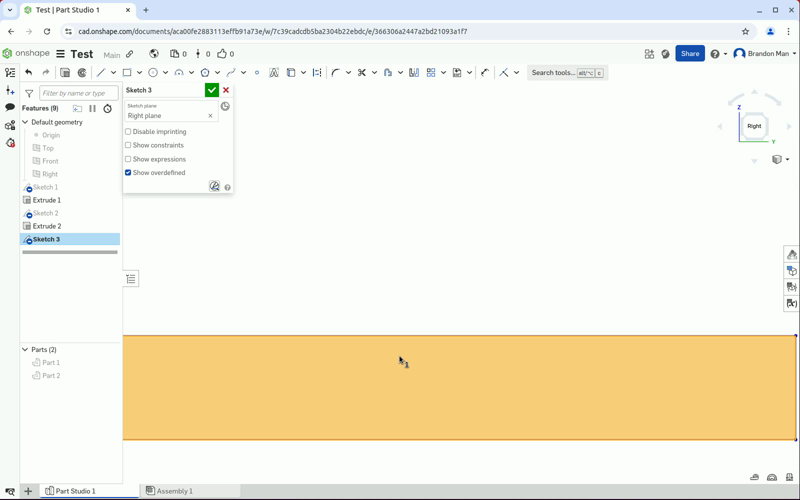
scroll(-6)
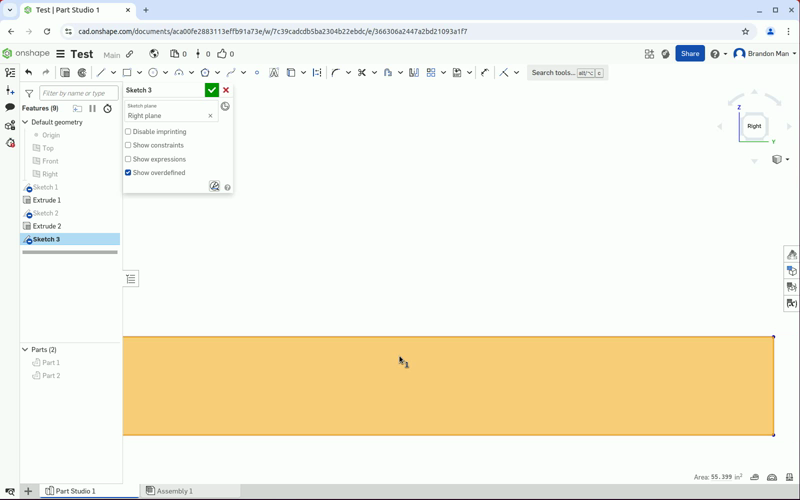
scroll(-6)
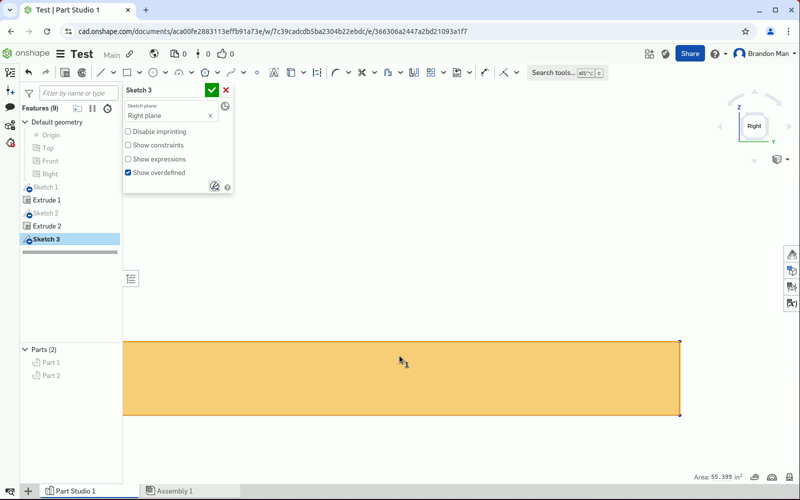
scroll(-6)
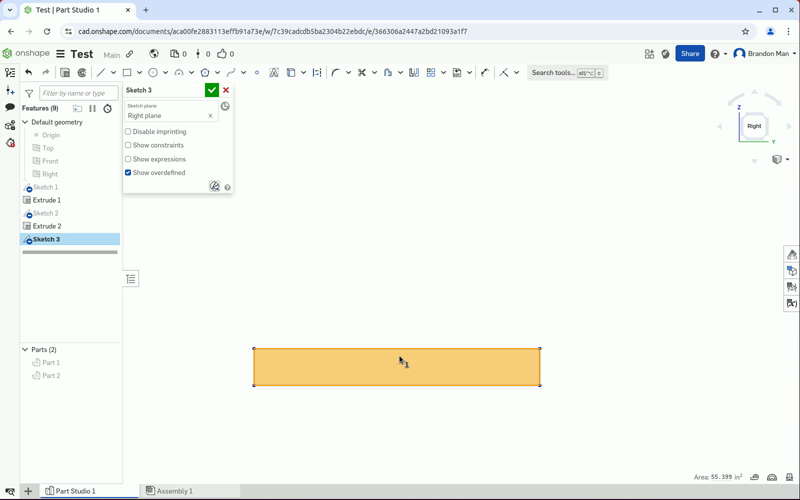
scroll(-6)
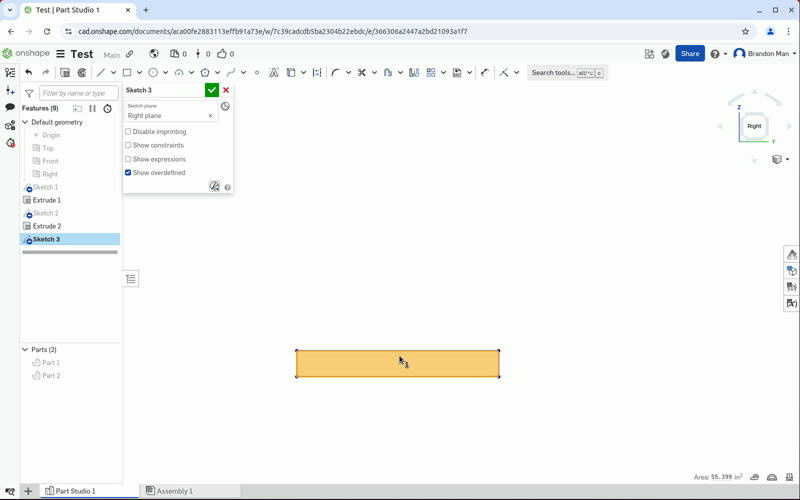
scroll(-6)
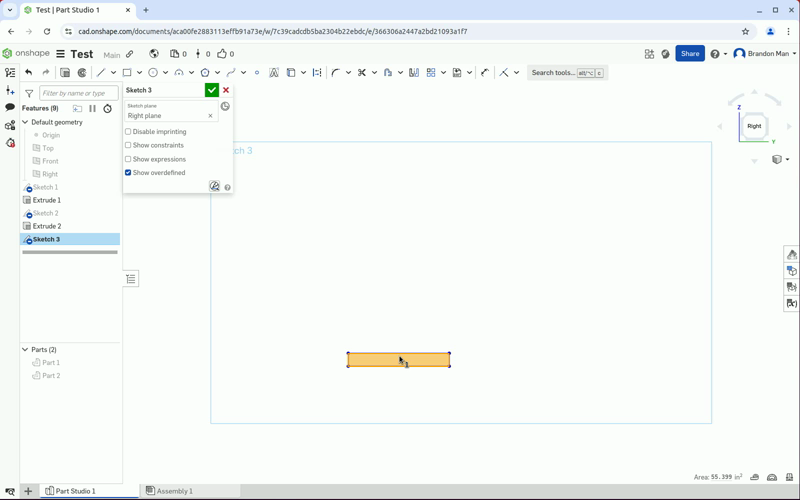
mouse_move(73, 352)
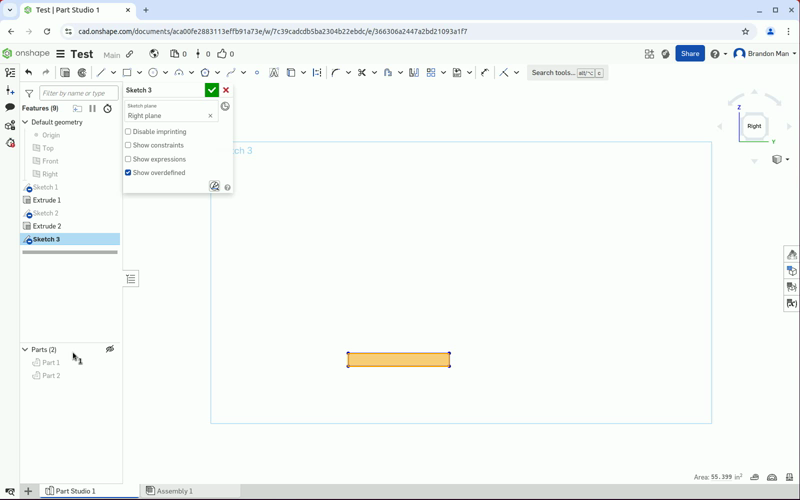
key(shift+y)
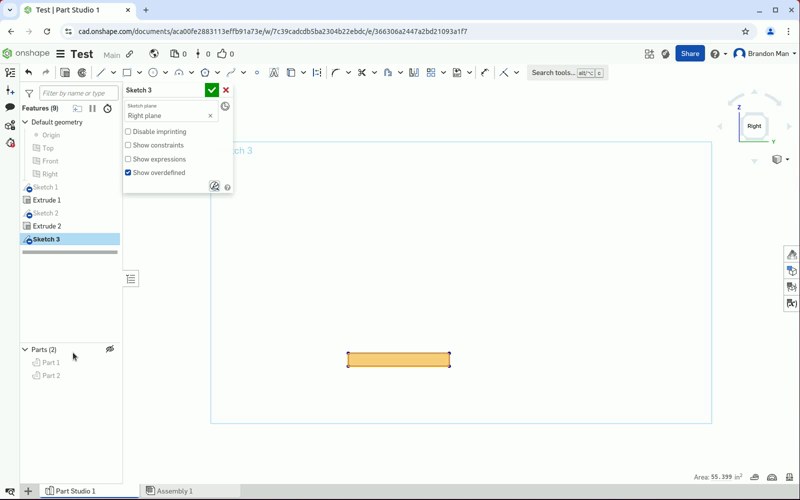
key(shift+e)
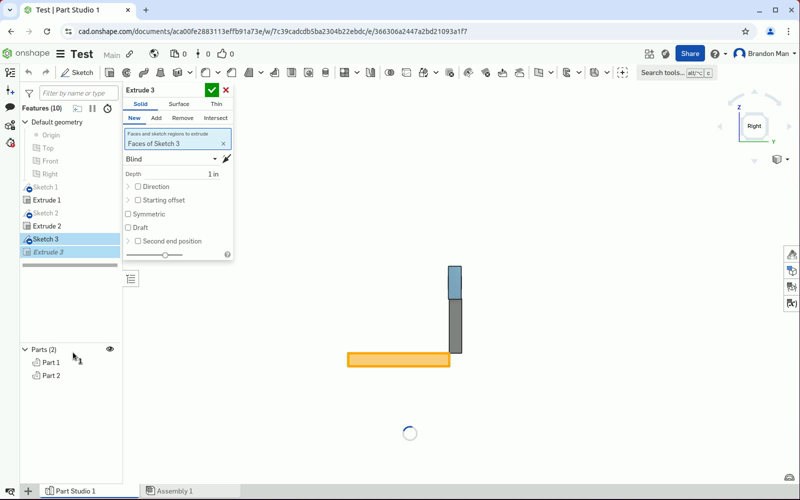
mouse_move(143, 106)
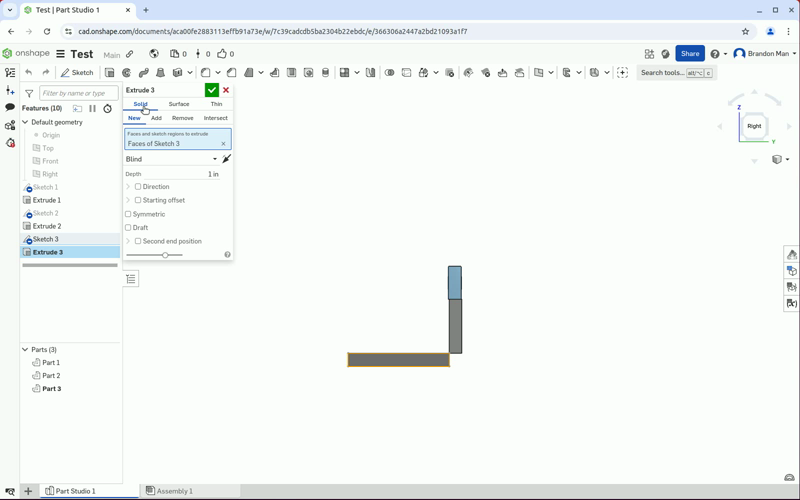
click(143, 106)
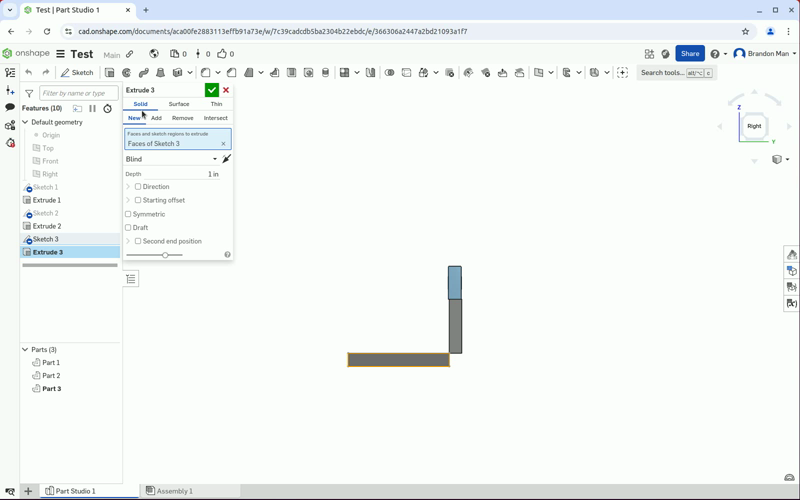
mouse_move(137, 120)
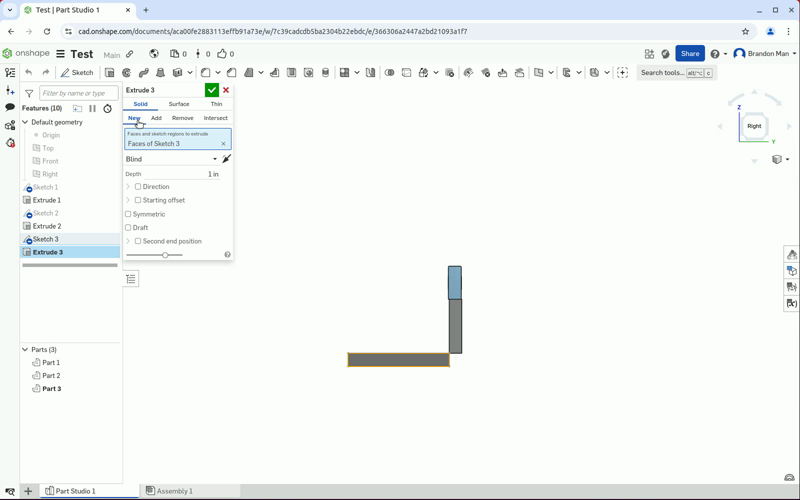
click(137, 120)
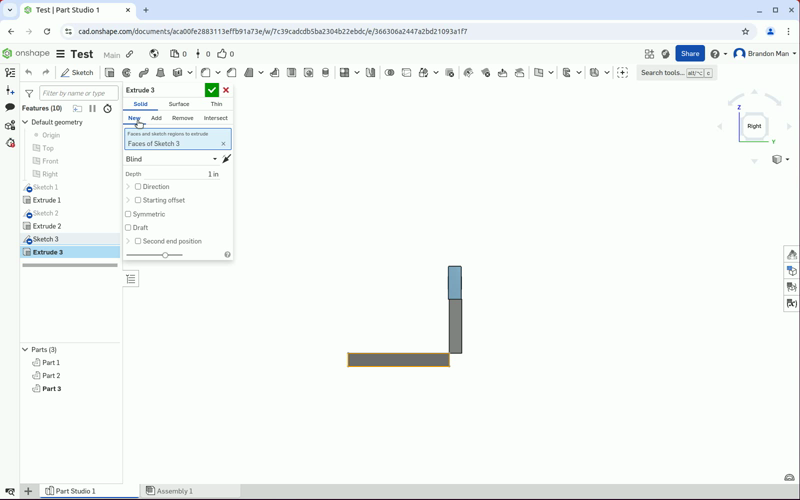
key(tab, 4)
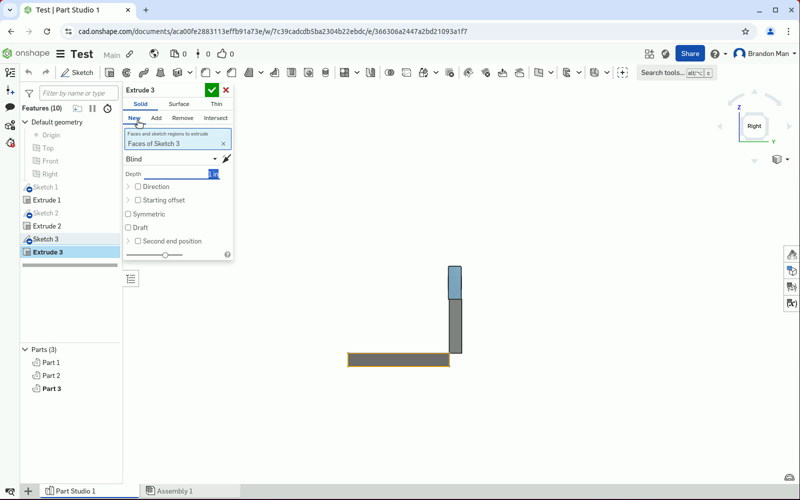
text(10.351)
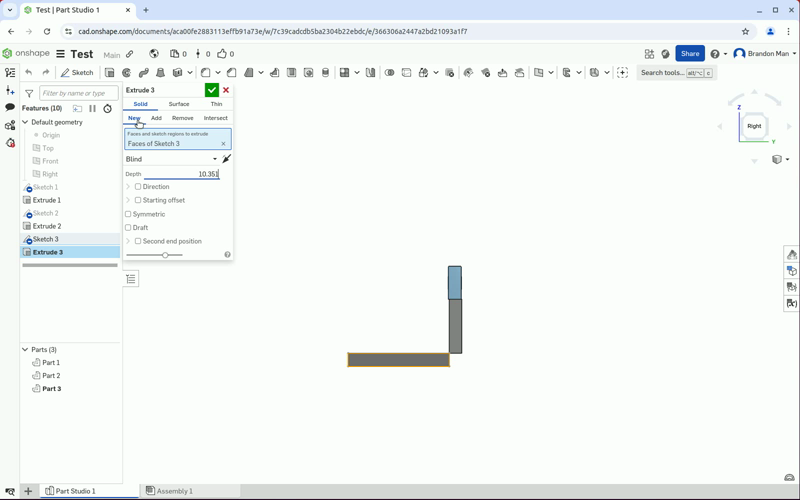
key(tab, 3)
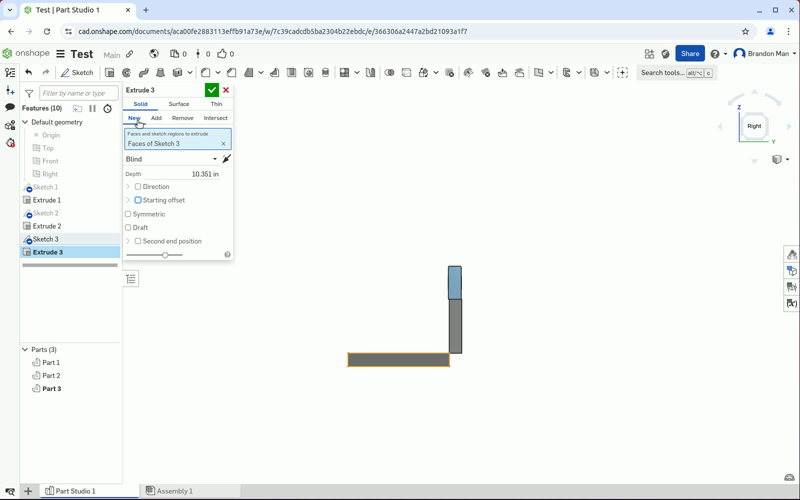
key(tab, 2)
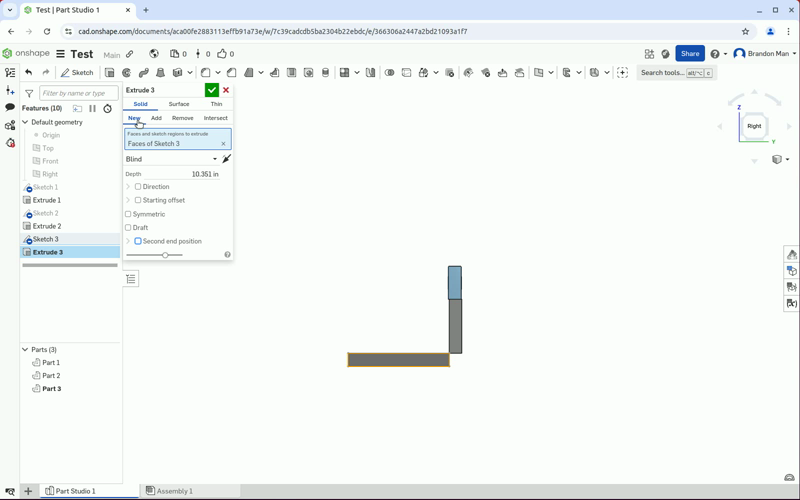
key(space)
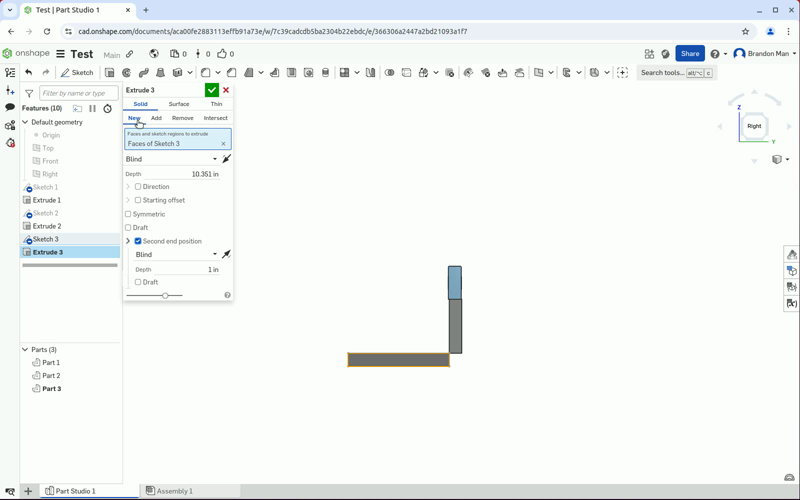
key(tab, 3)
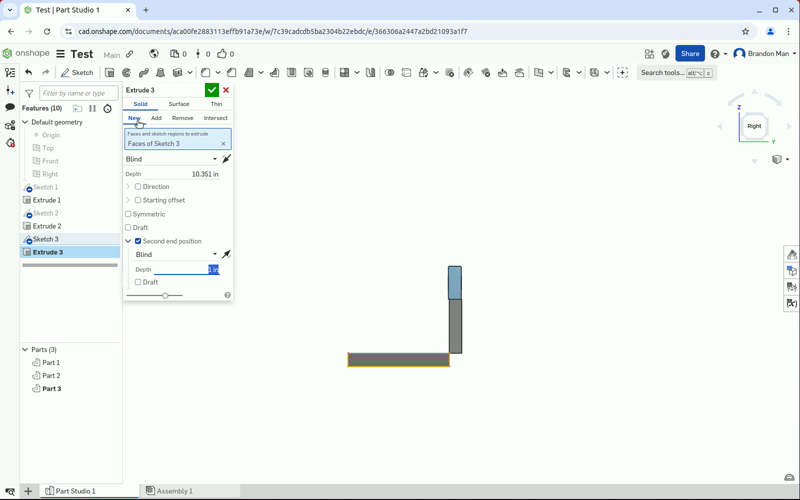
text(10.351)
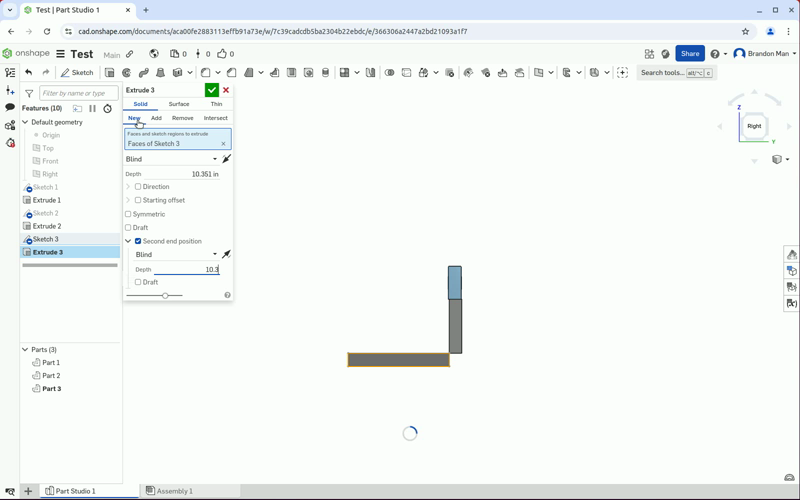
key(enter)
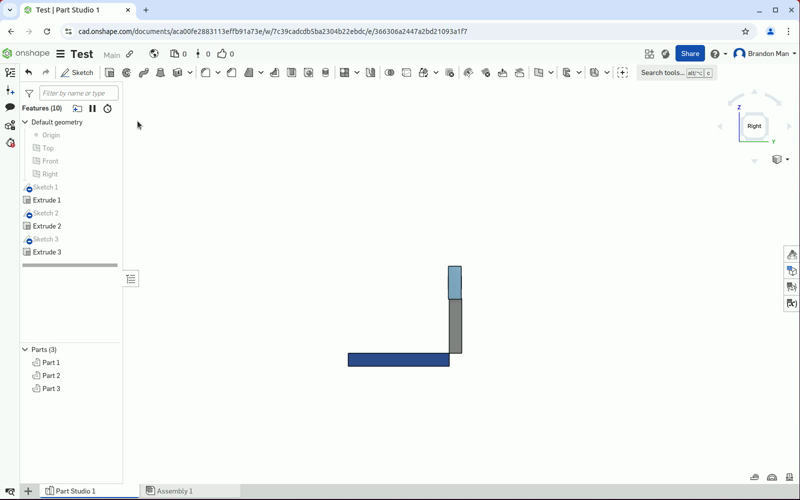
key(shift+h)
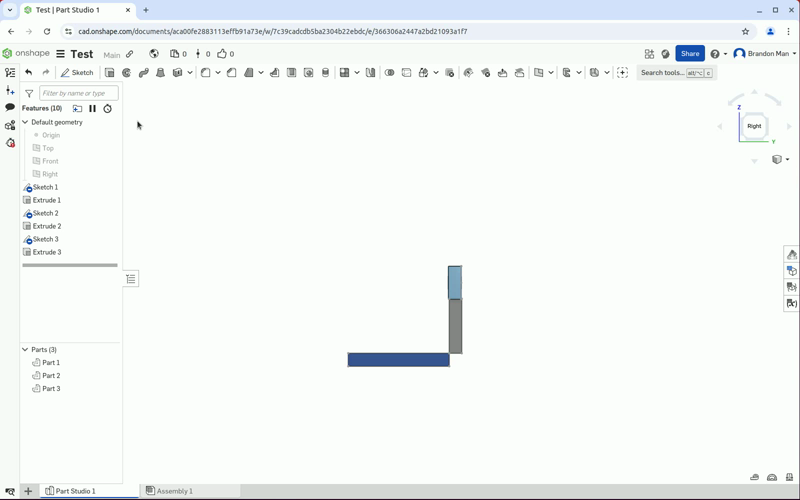
key(shift+h)
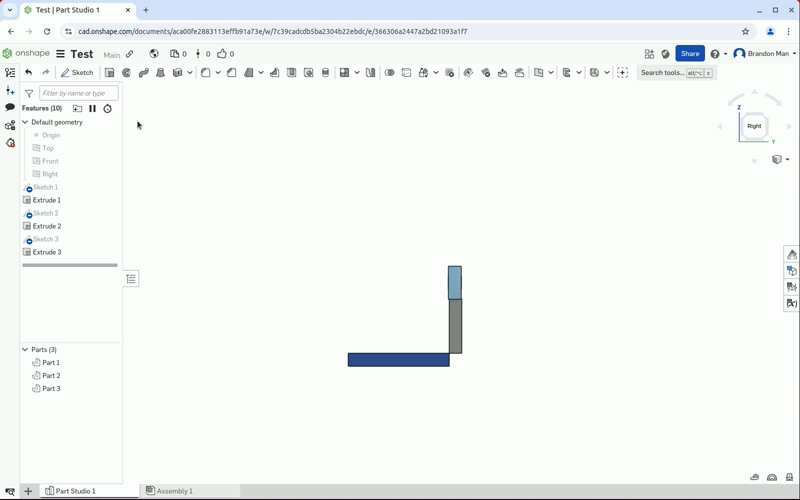
mouse_move(73, 189)
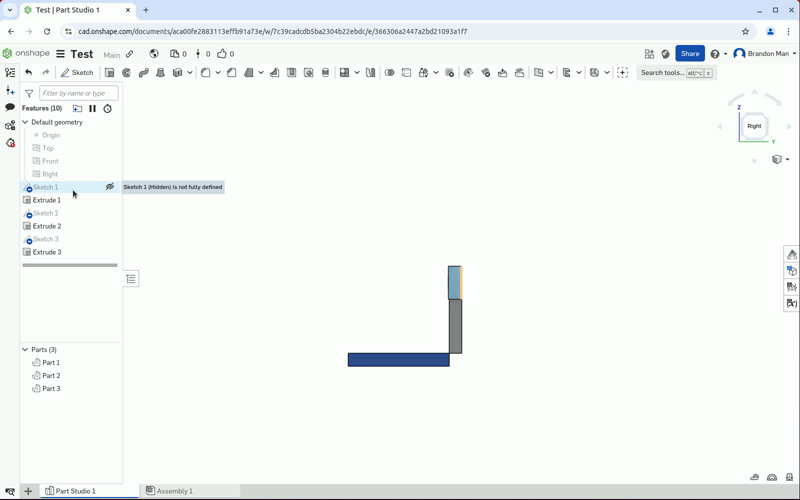
click(73, 189)
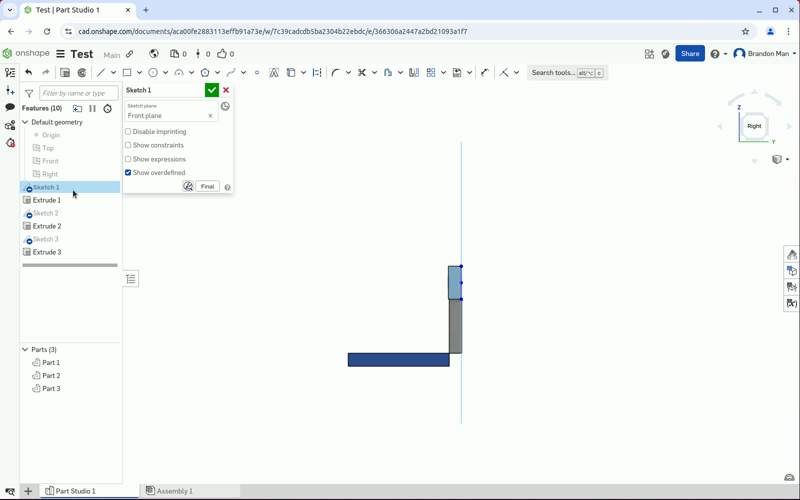
mouse_move(229, 92)
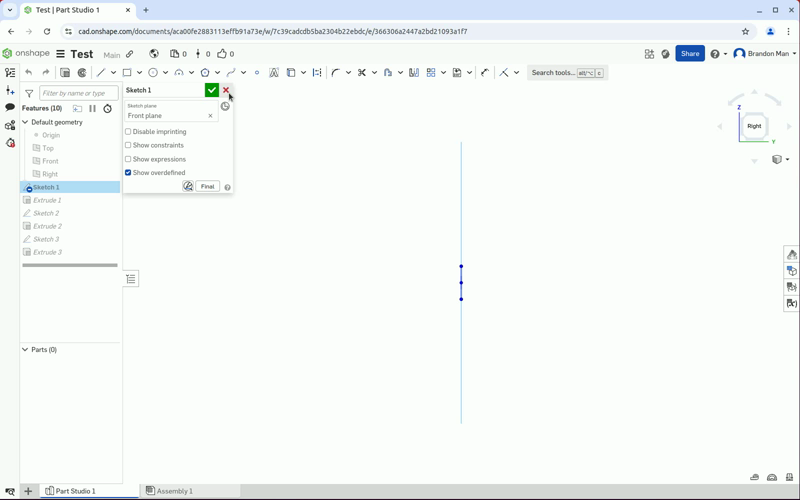
click(229, 92)
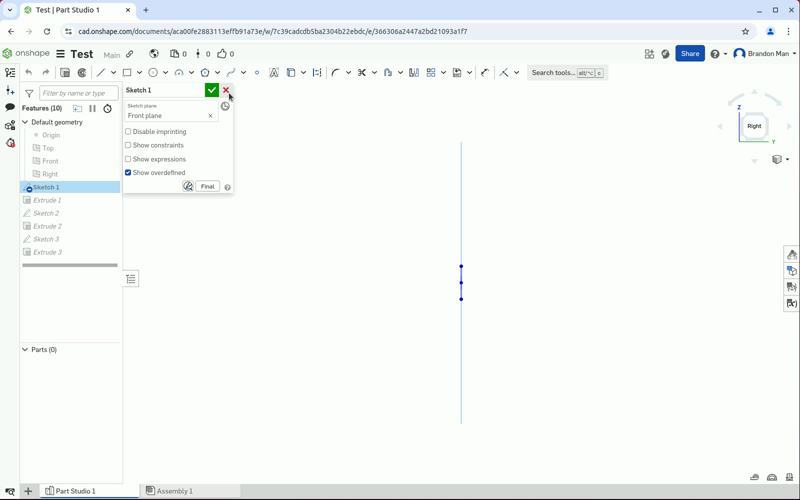
key(shift+s)
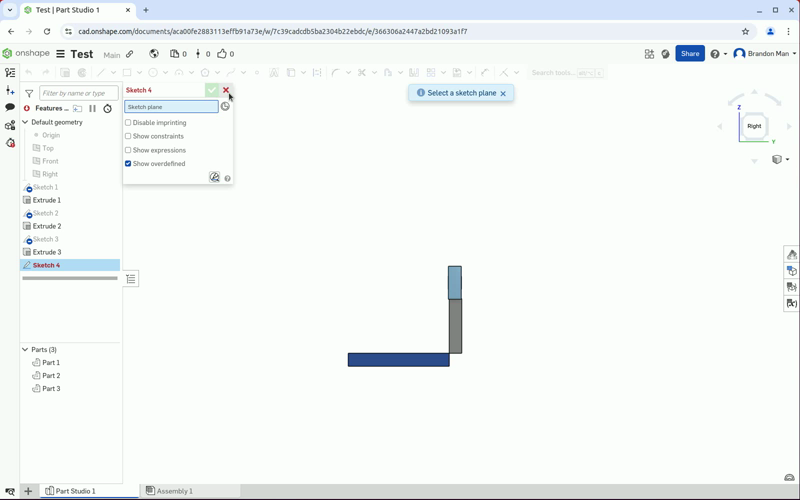
mouse_move(73, 176)
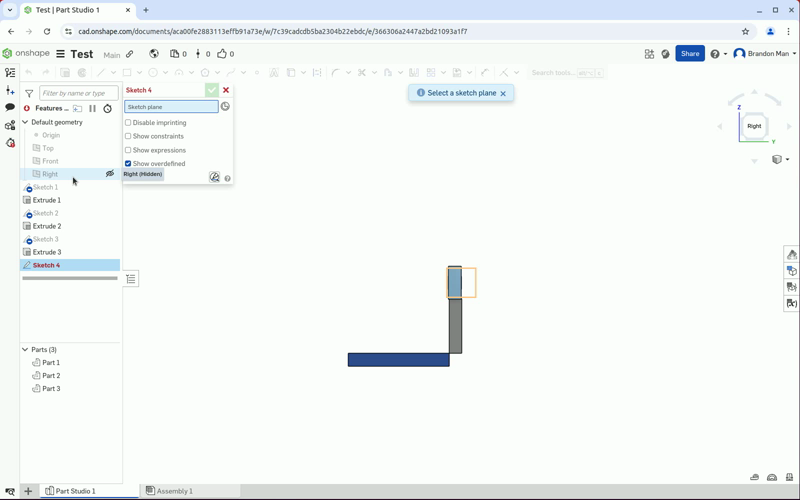
click(73, 176)
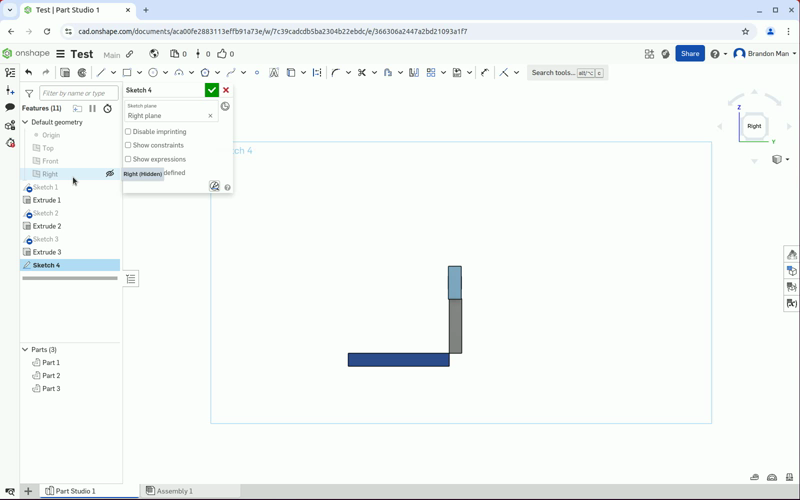
mouse_move(73, 352)
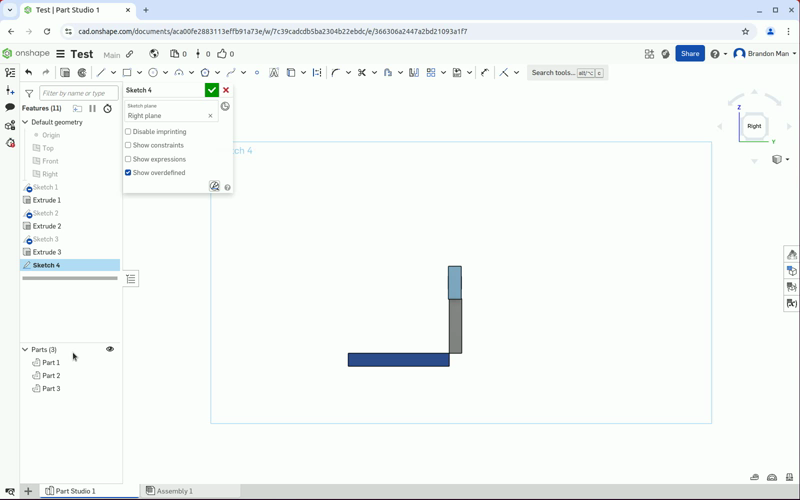
key(y)
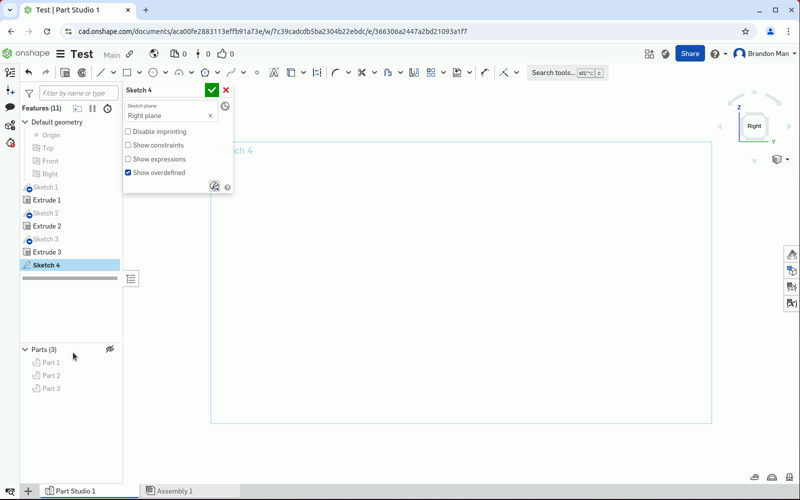
key(l)
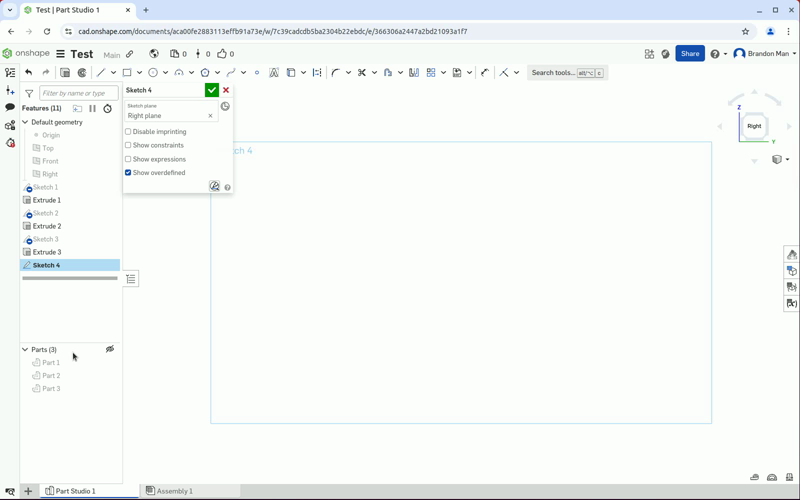
key_down(shift)
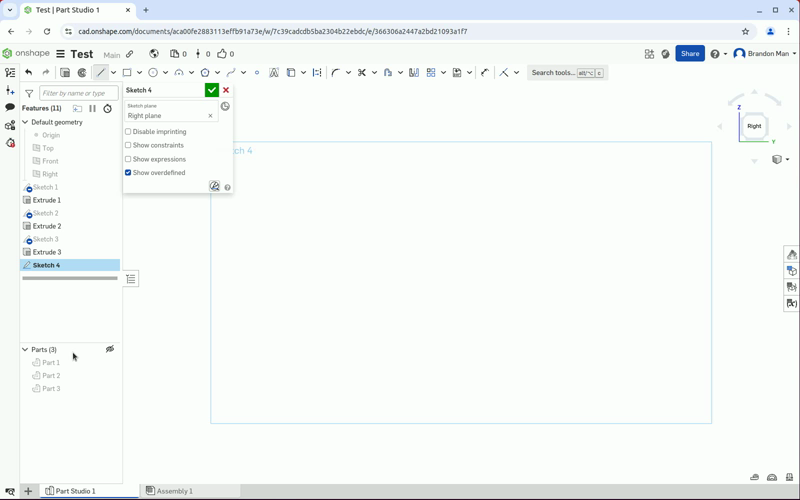
mouse_move(449, 366)
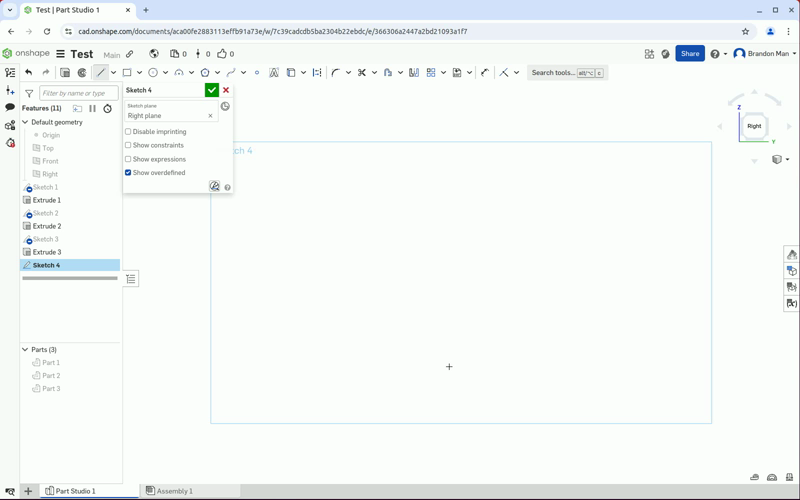
click(449, 366)
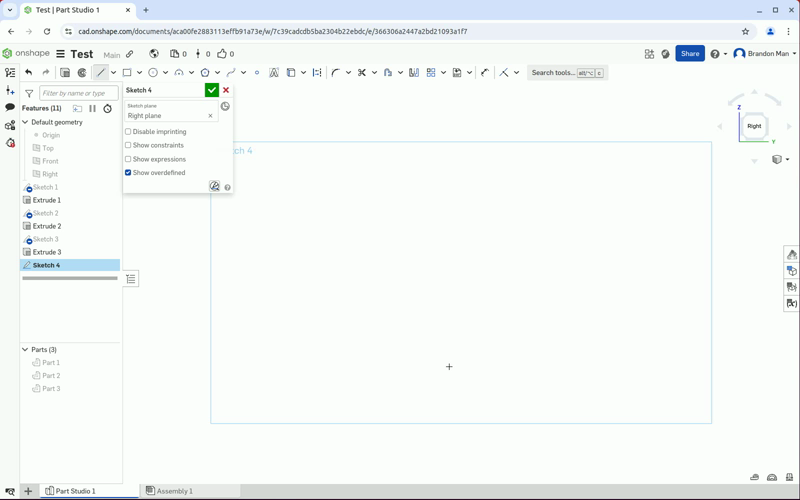
key_up(shift)
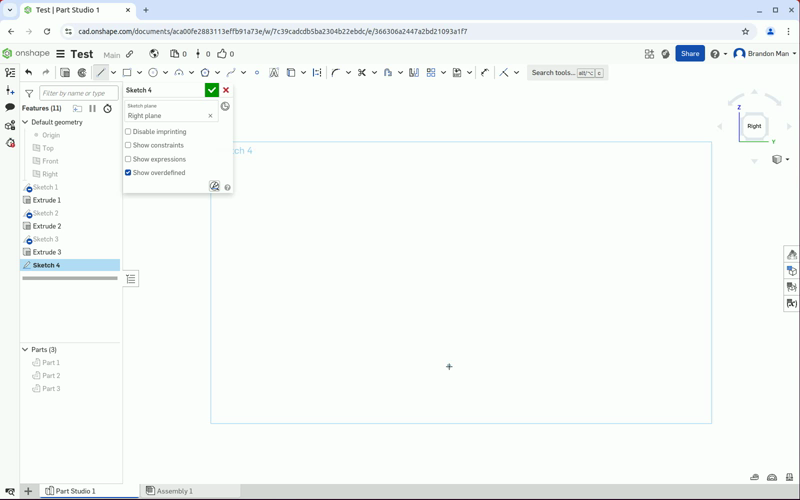
key_down(shift)
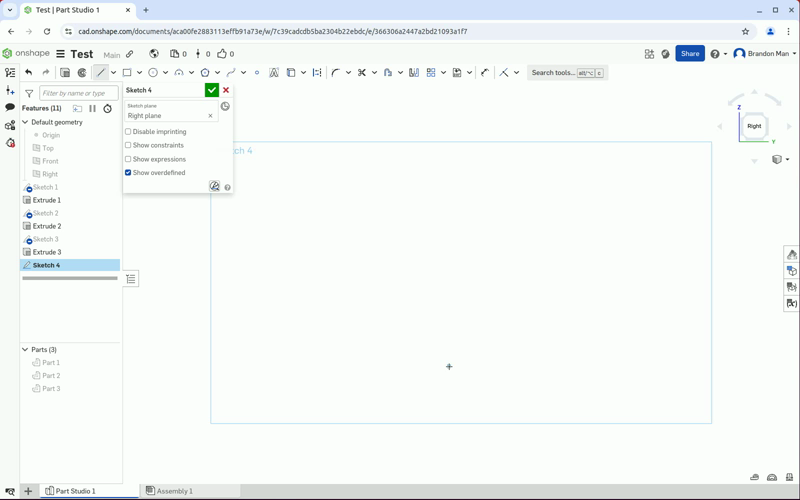
mouse_move(479, 366)
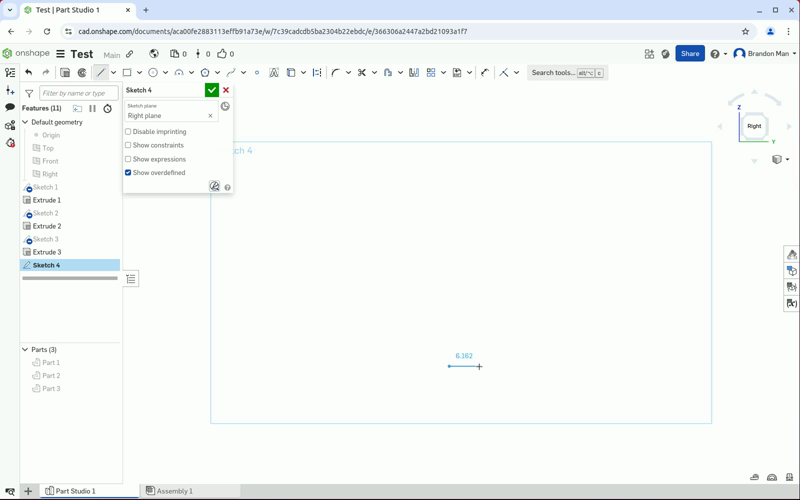
mouse_move(462, 366)
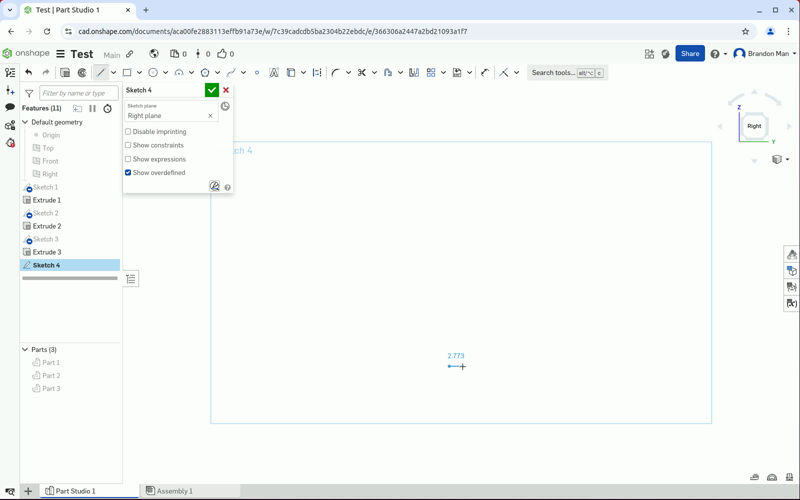
click(462, 366)
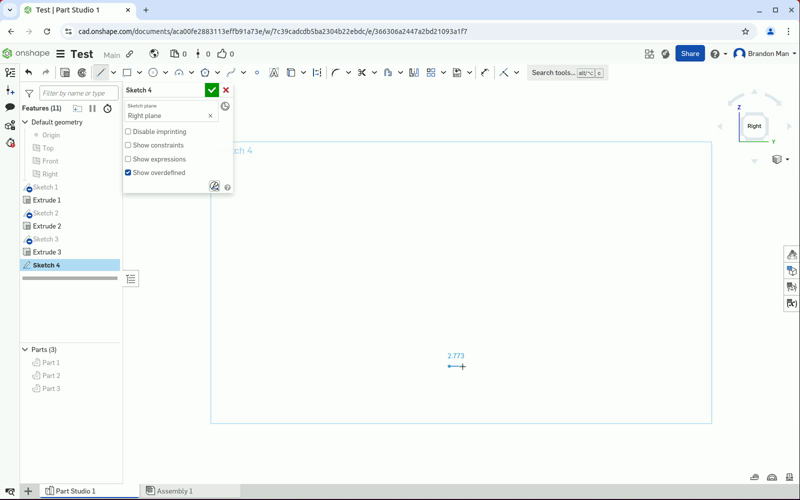
key_up(shift)
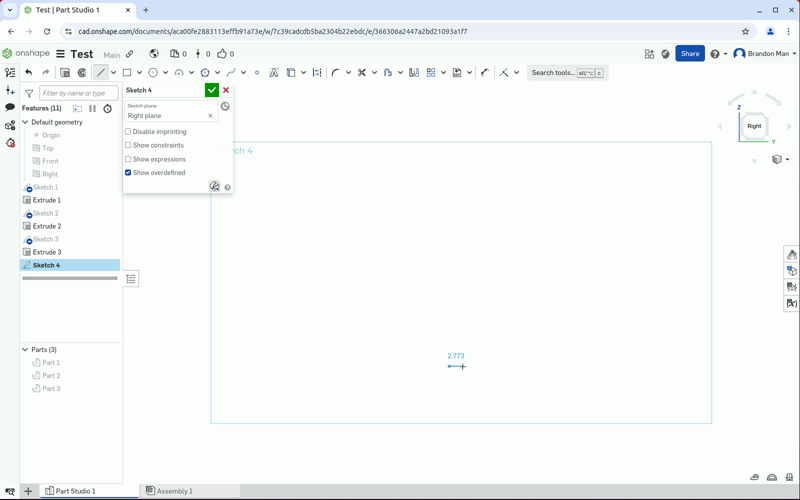
key_down(shift)
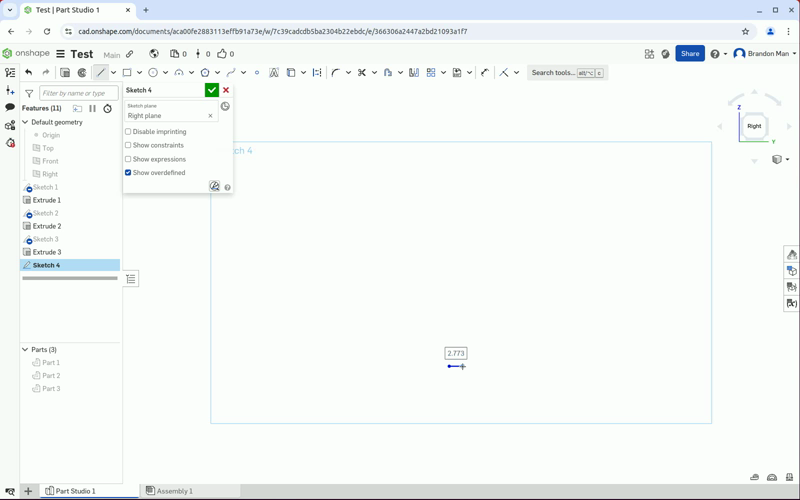
mouse_move(492, 366)
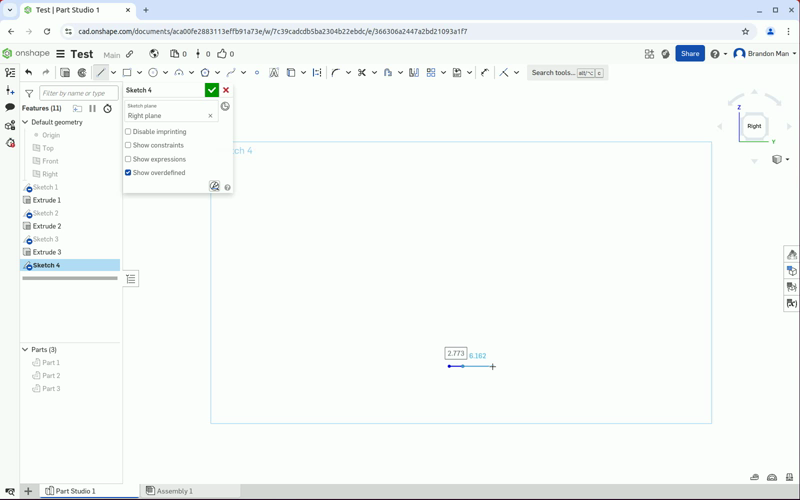
mouse_move(462, 352)
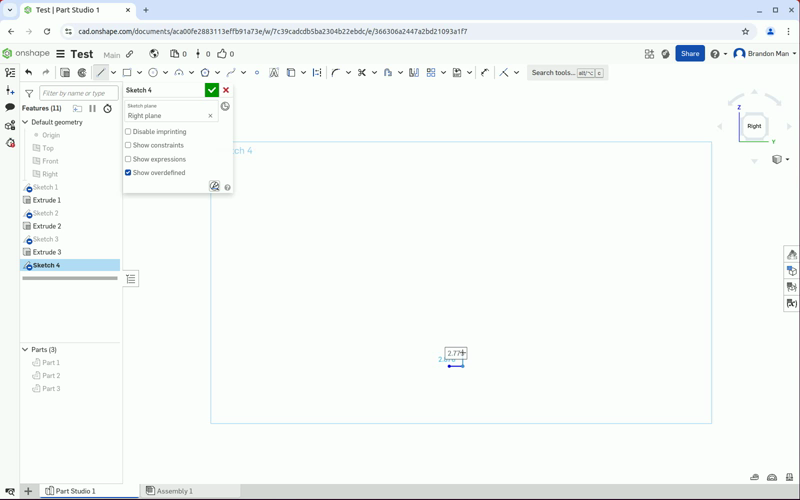
click(462, 352)
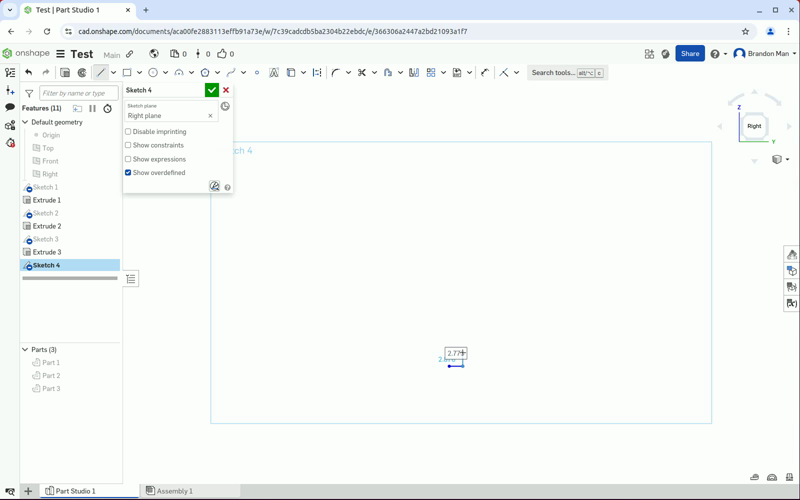
key_up(shift)
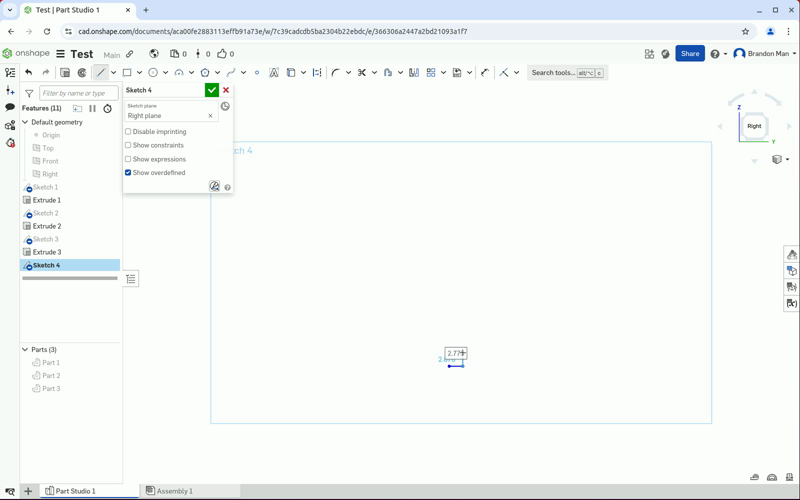
key_down(shift)
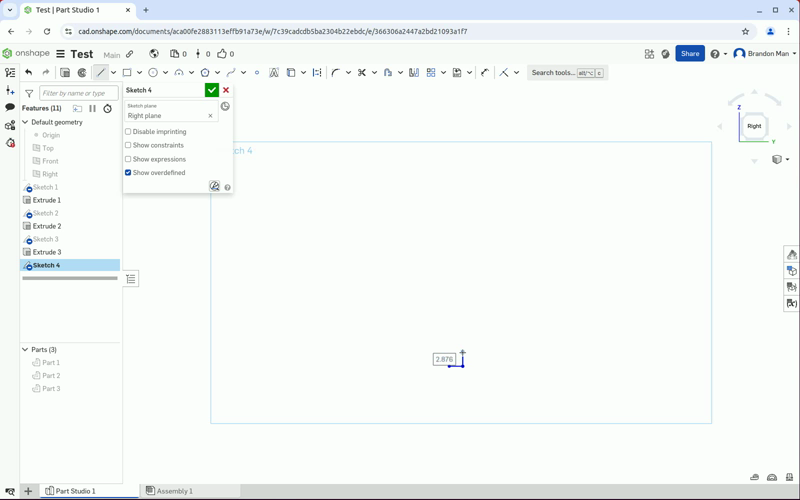
mouse_move(492, 352)
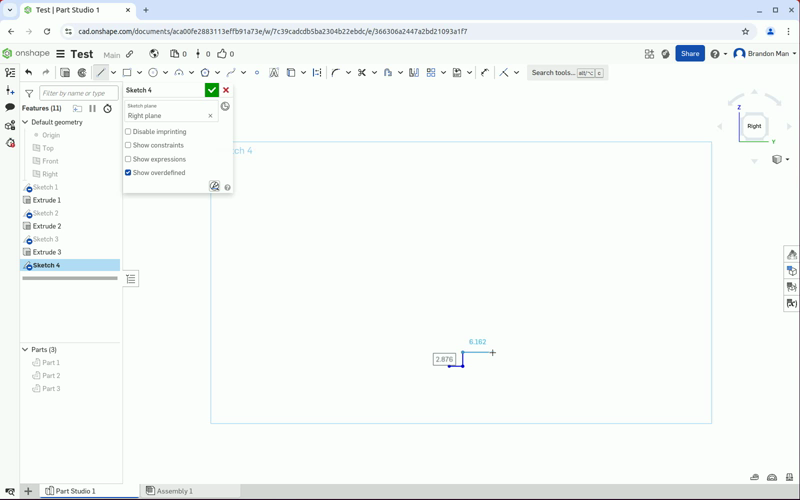
mouse_move(449, 352)
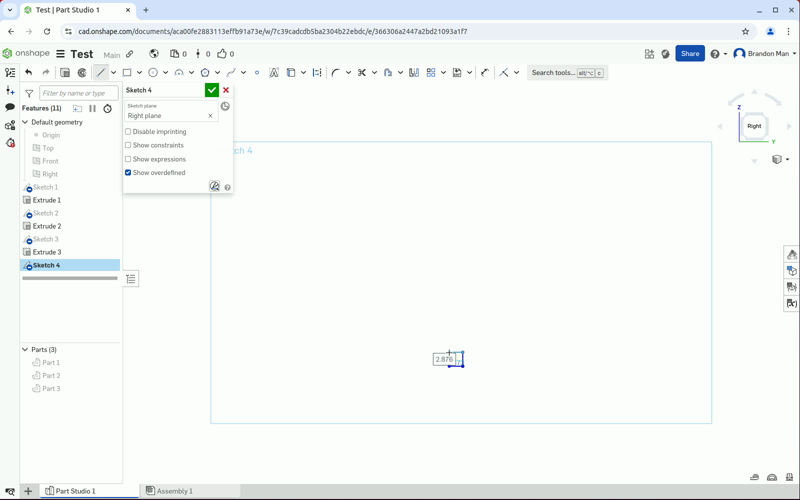
click(449, 352)
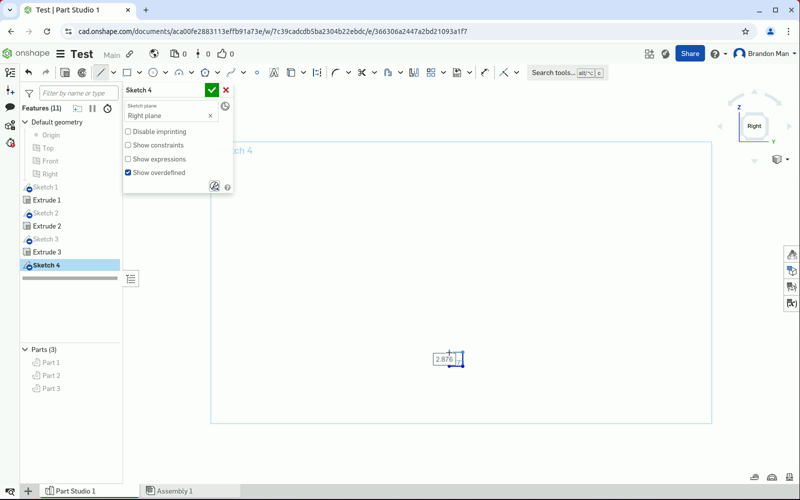
key_up(shift)
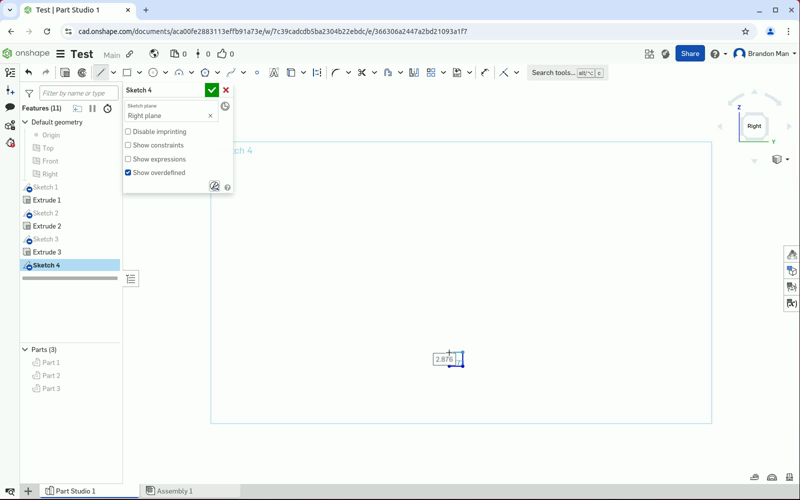
mouse_move(479, 352)
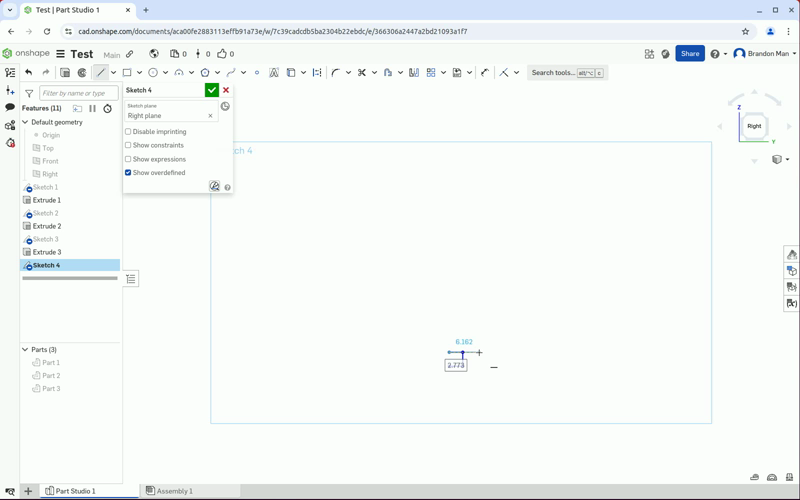
key_down(shift)
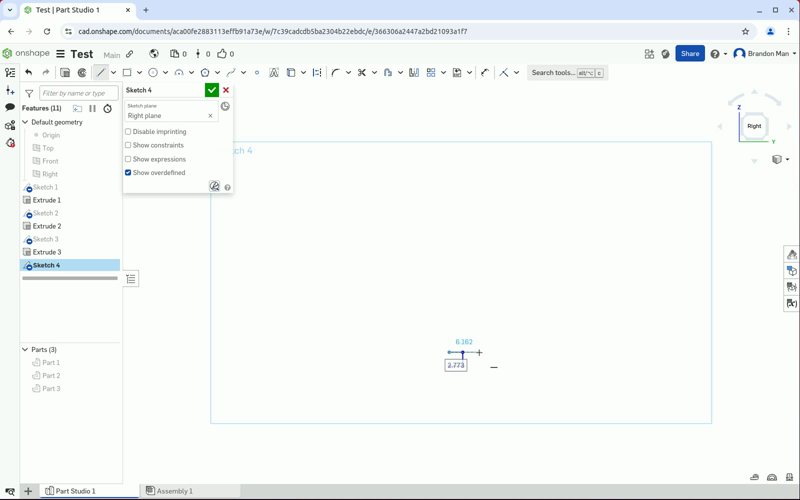
mouse_move(449, 366)
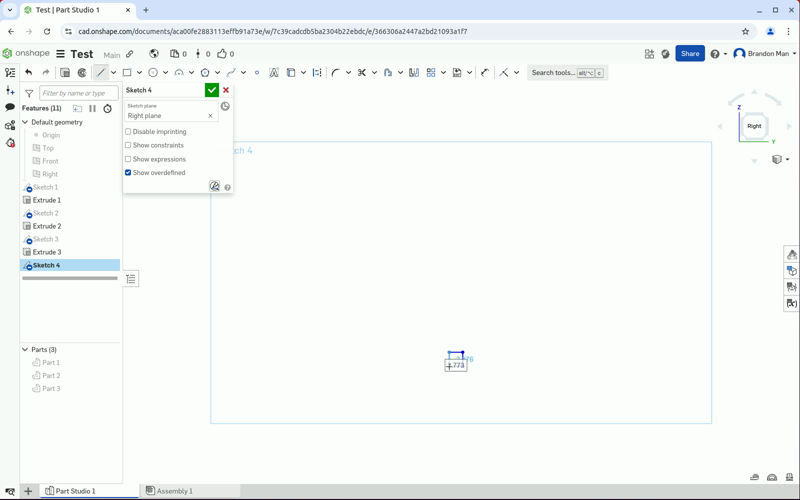
key_up(shift)
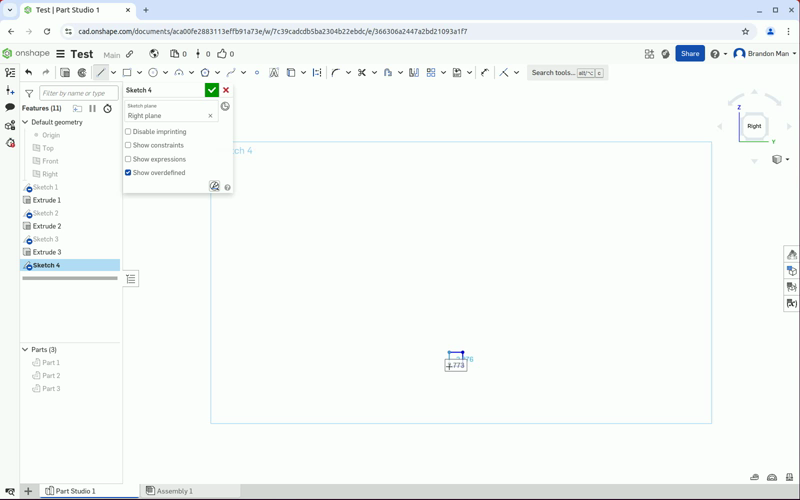
click(449, 366)
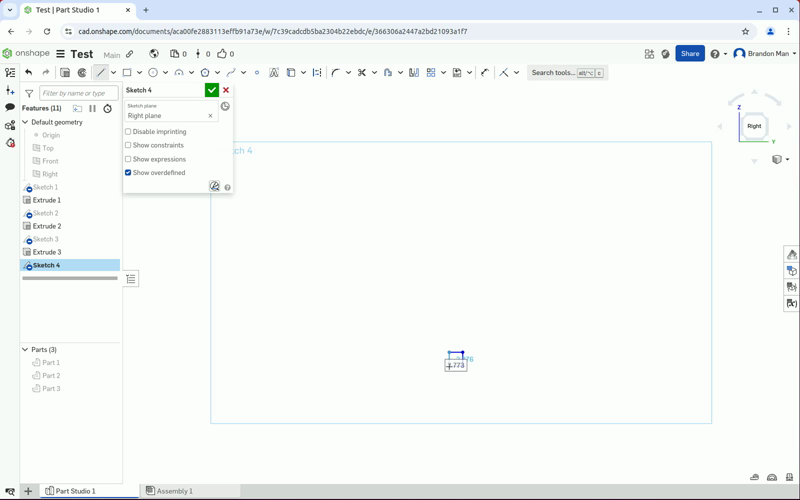
key(esc)
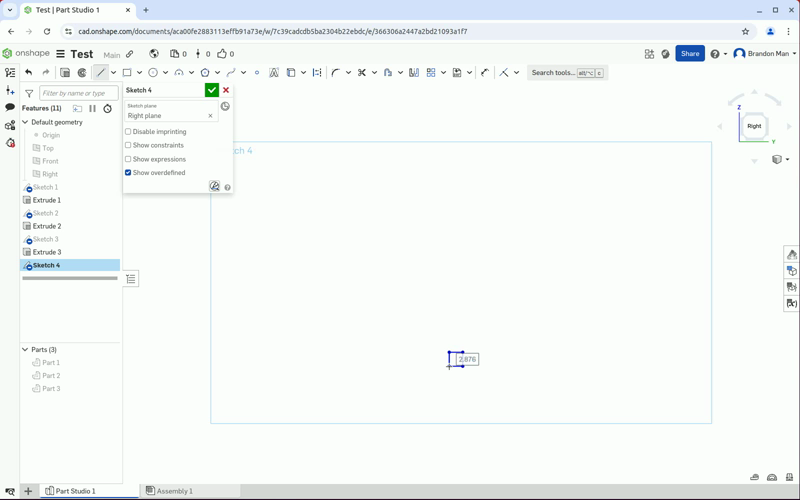
mouse_move(459, 357)
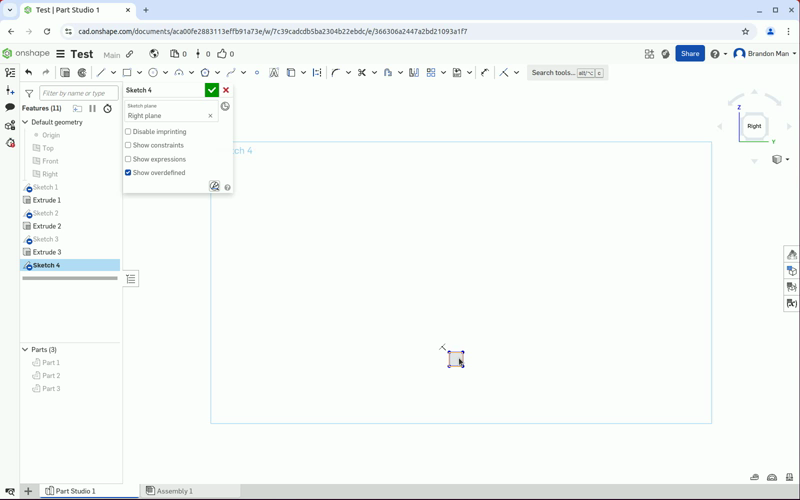
scroll(6)
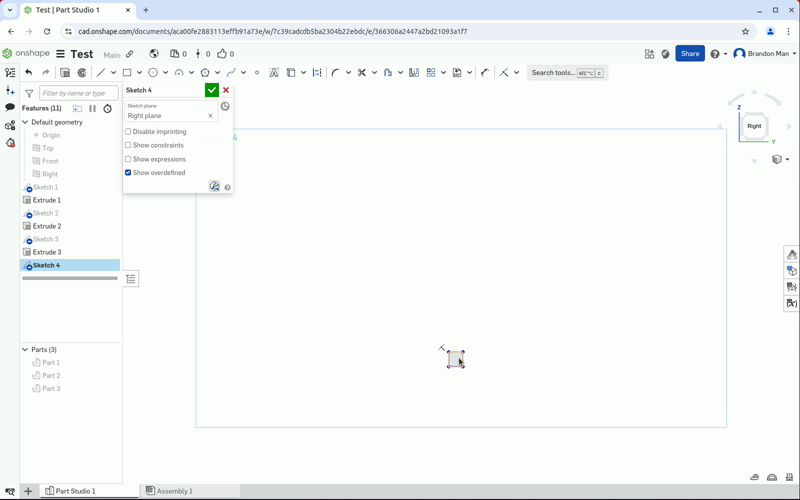
scroll(6)
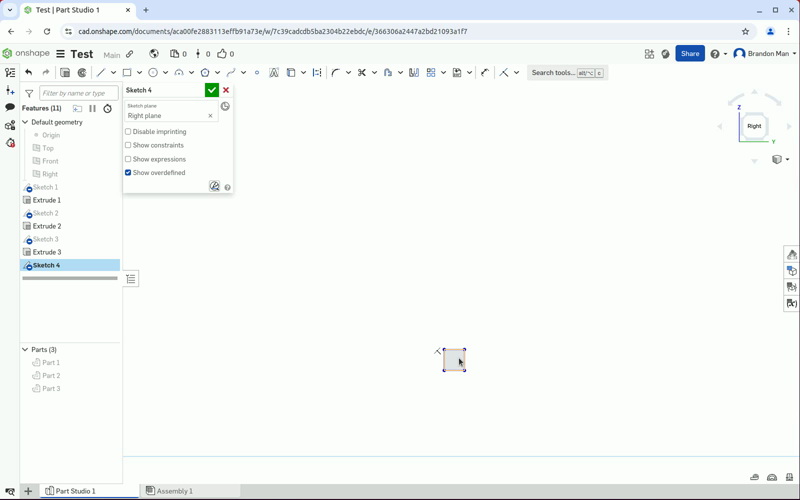
scroll(6)
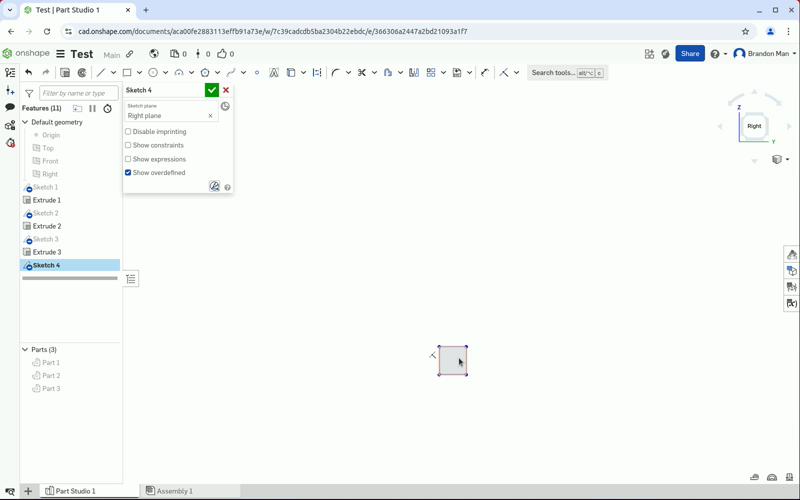
scroll(6)
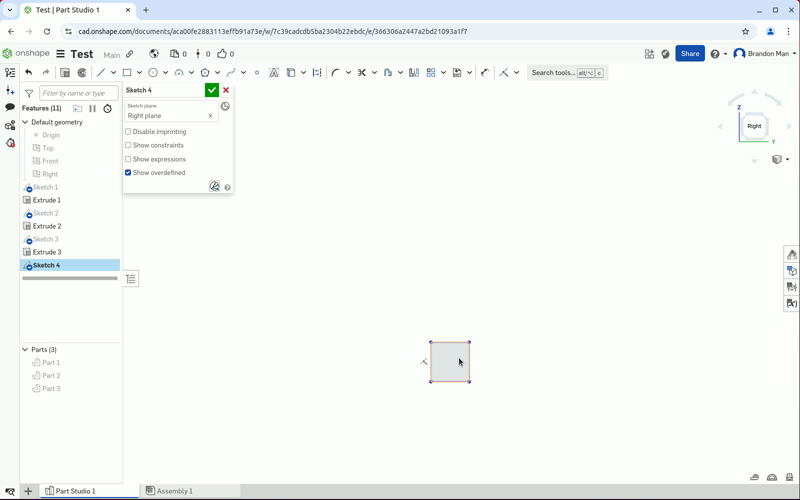
scroll(6)
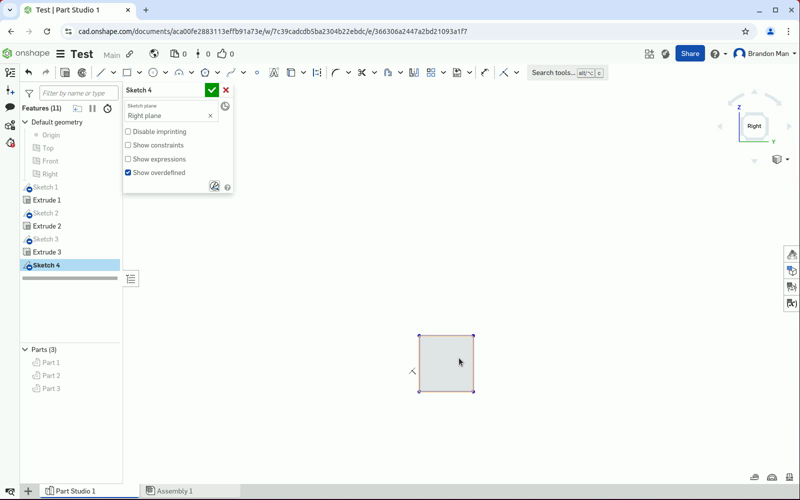
scroll(6)
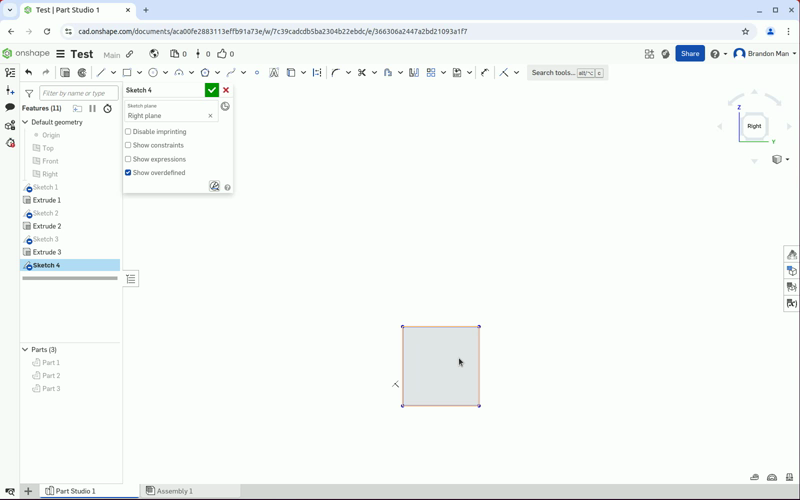
scroll(6)
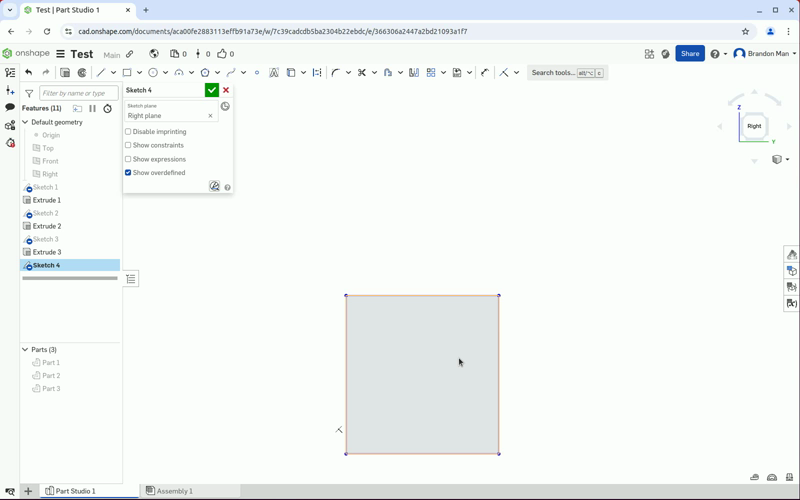
click(459, 357)
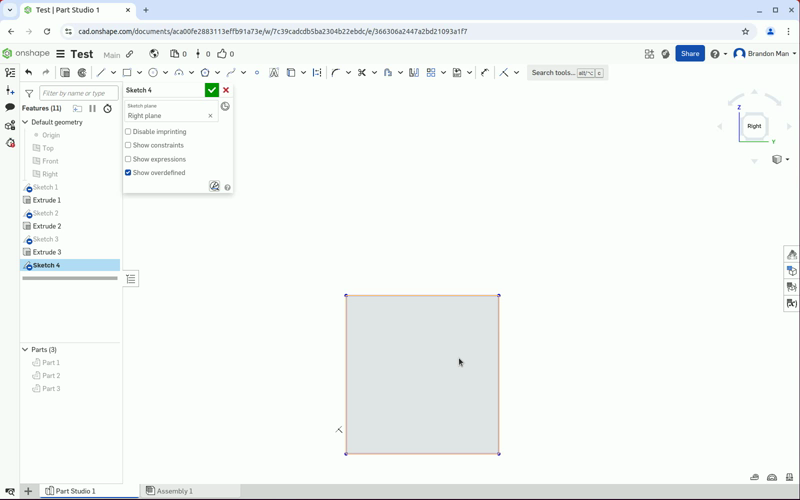
scroll(-6)
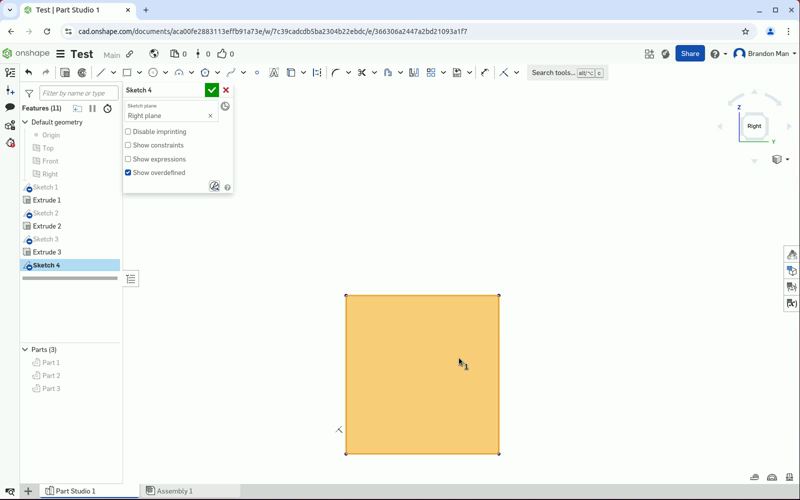
scroll(-6)
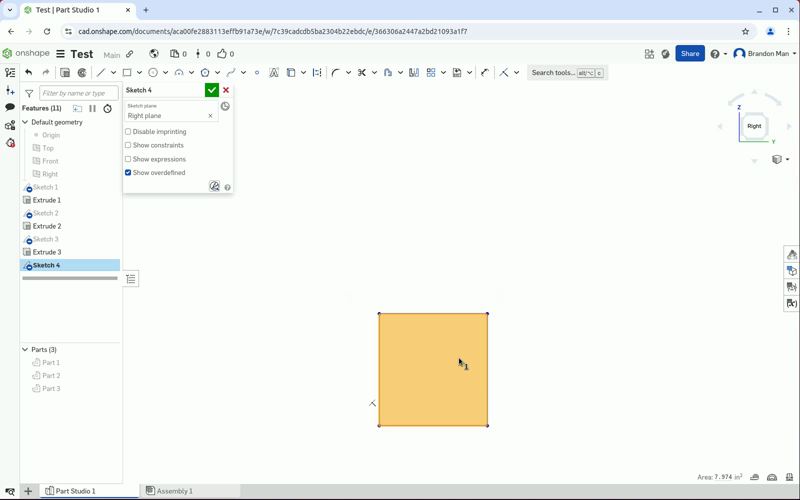
scroll(-6)
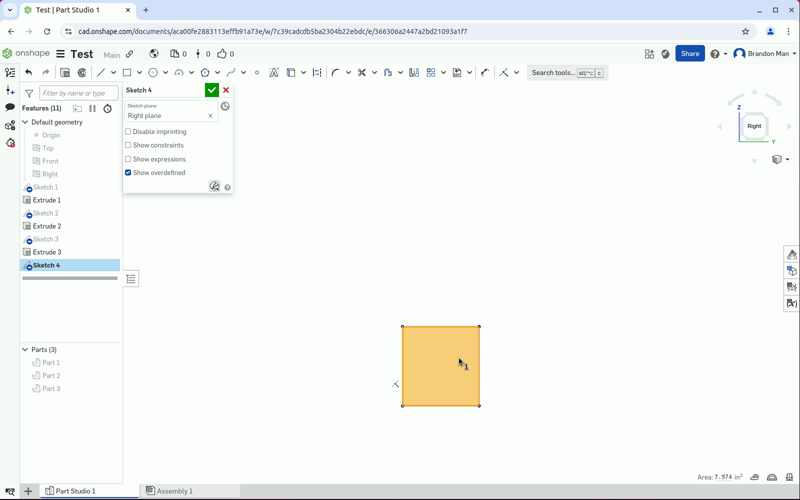
scroll(-6)
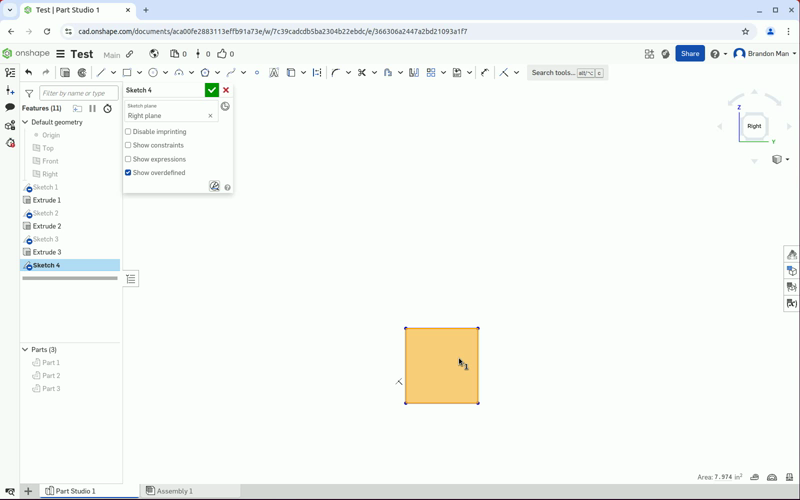
scroll(-6)
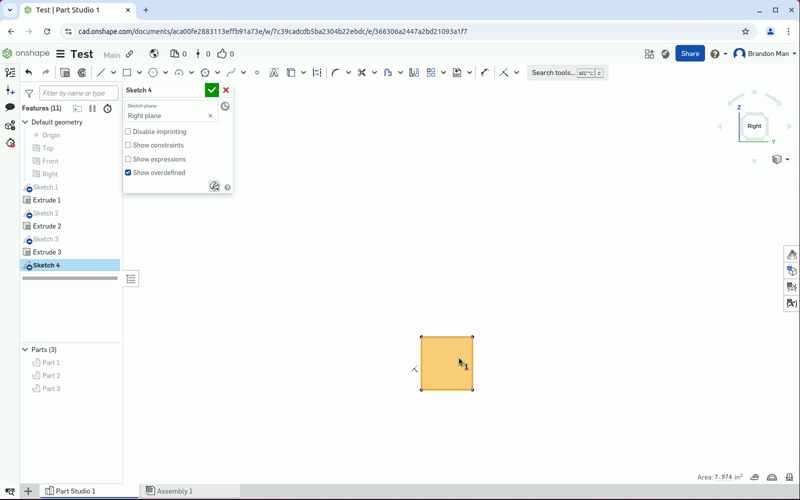
scroll(-6)
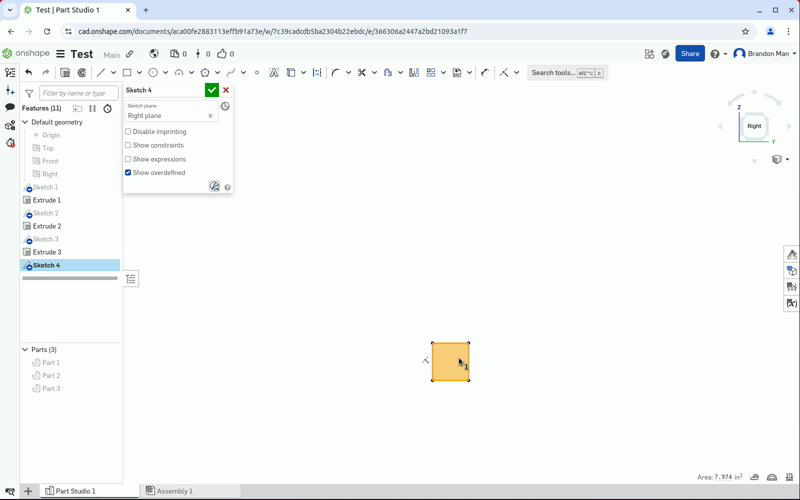
scroll(-6)
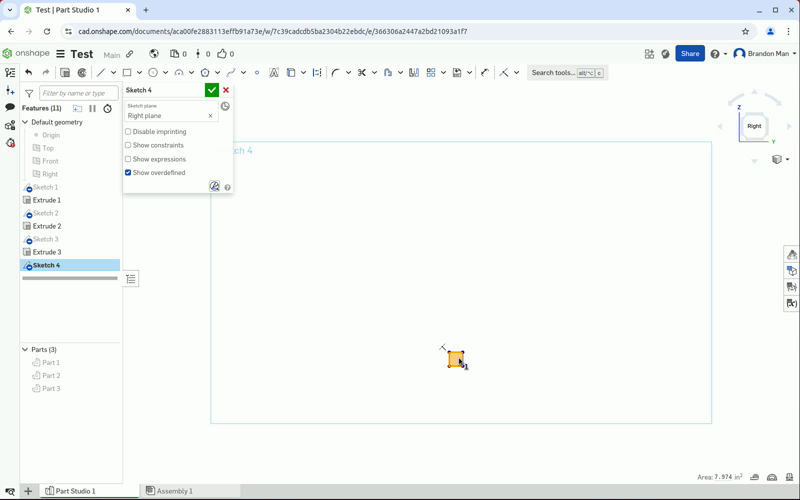
mouse_move(73, 352)
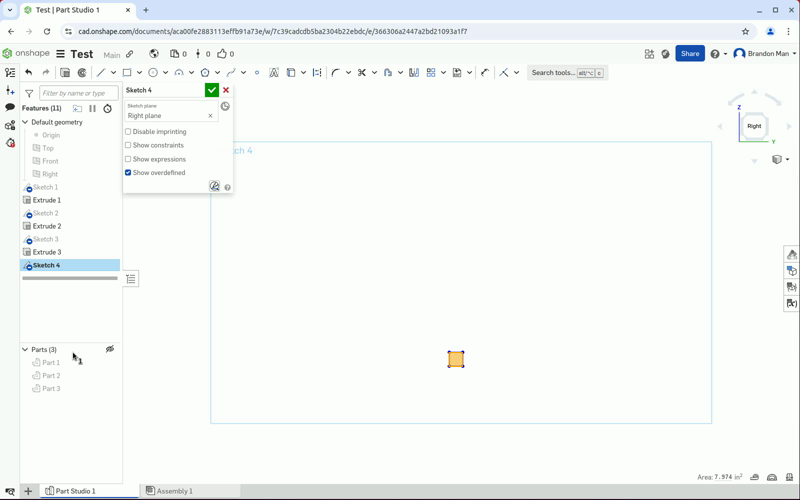
key(shift+y)
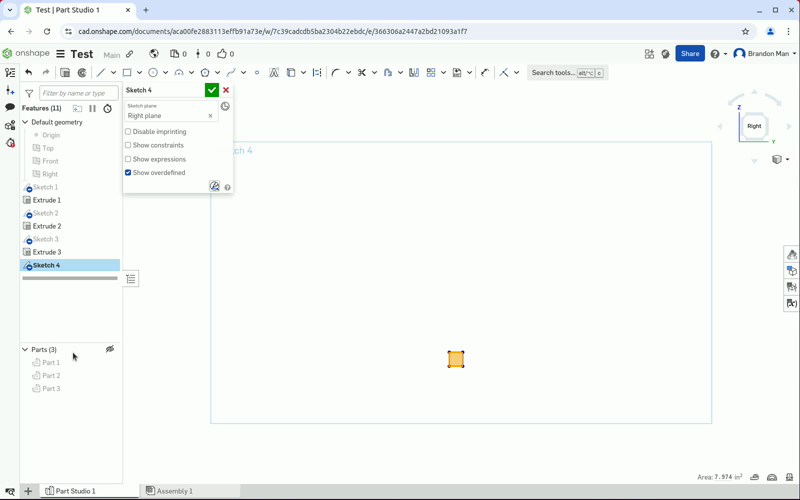
key(shift+e)
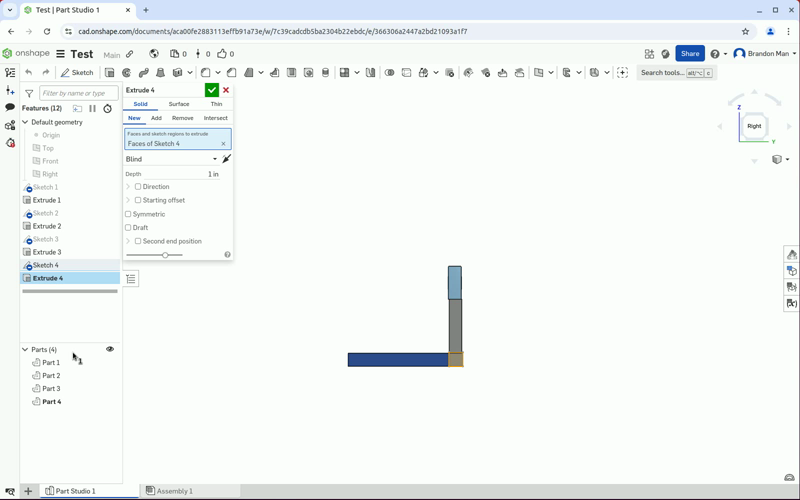
mouse_move(143, 106)
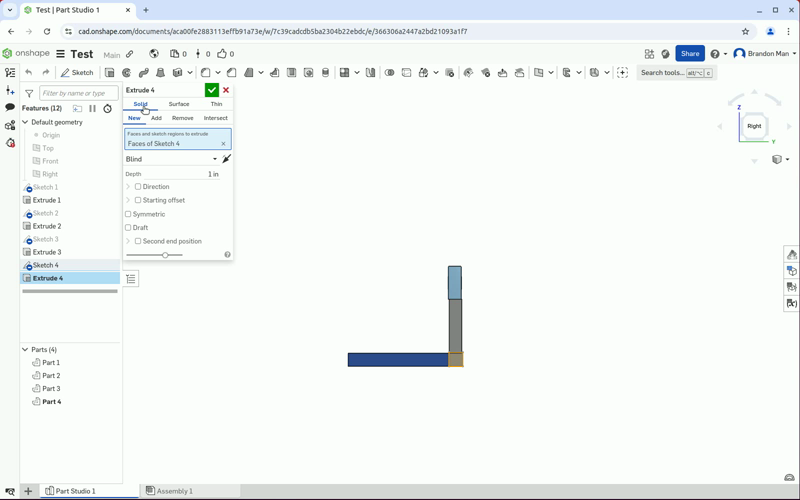
click(143, 106)
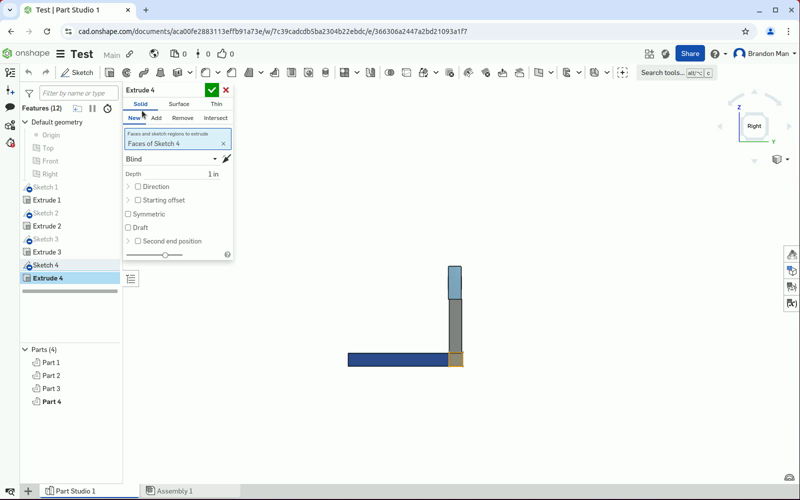
mouse_move(137, 120)
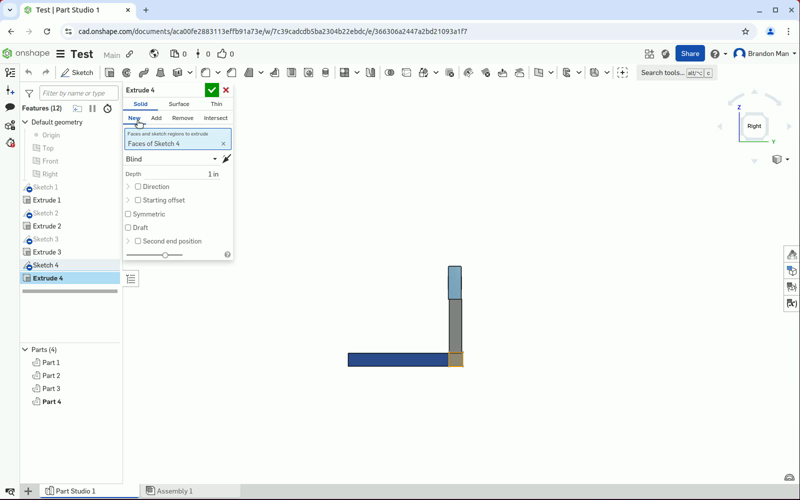
click(137, 120)
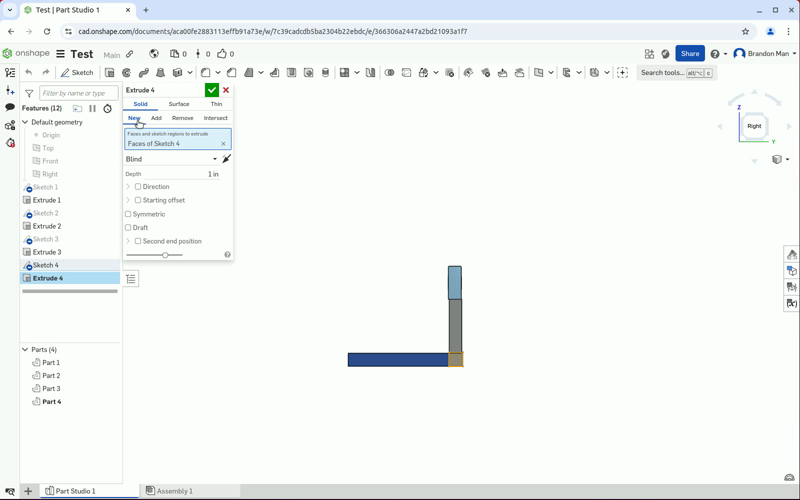
key(tab, 4)
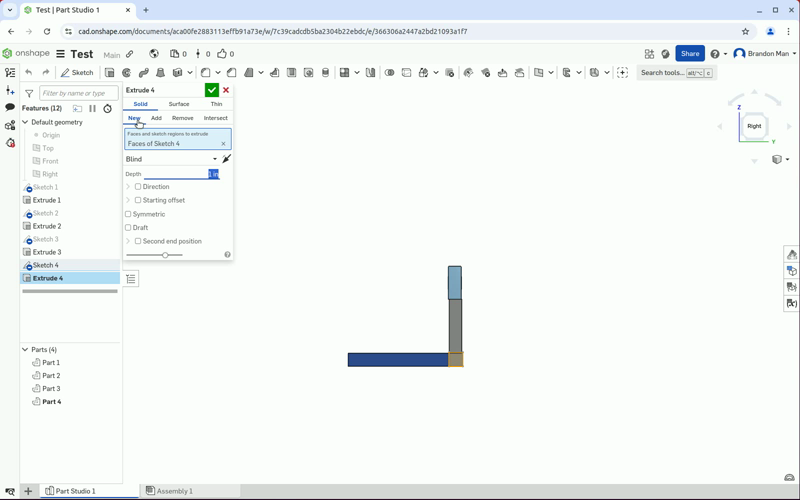
text(10.351)
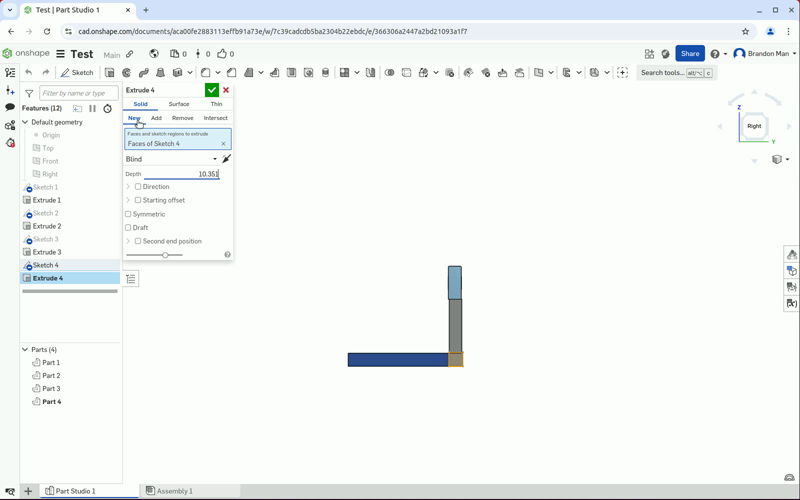
key(tab, 3)
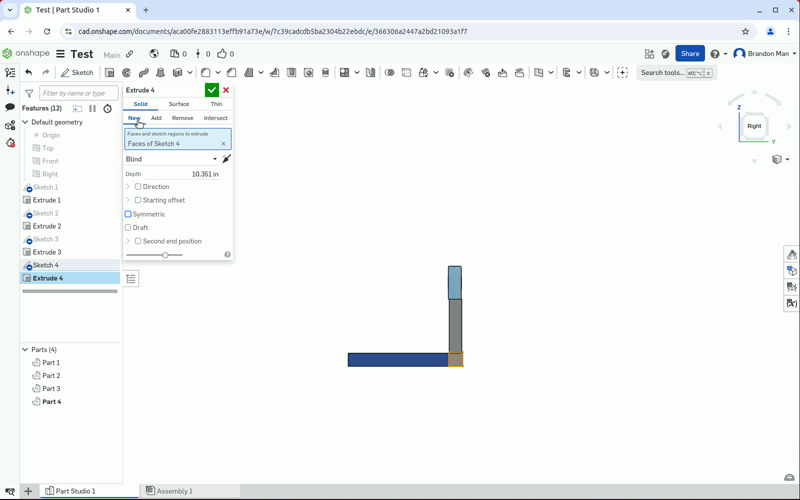
key(tab, 2)
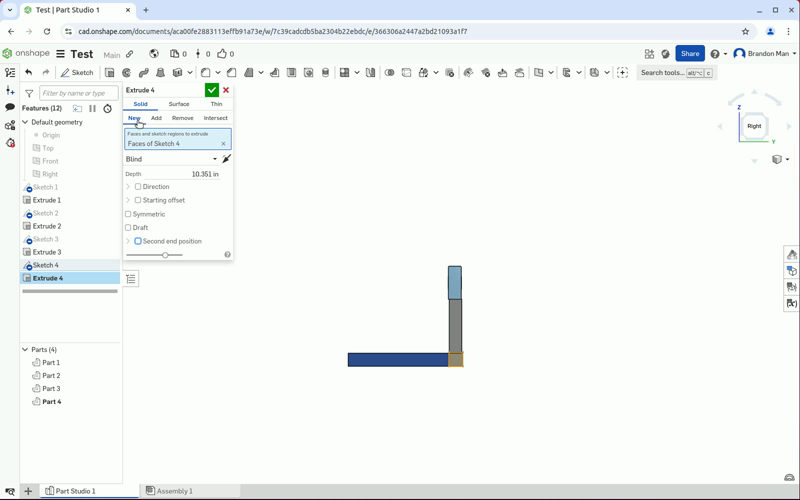
key(space)
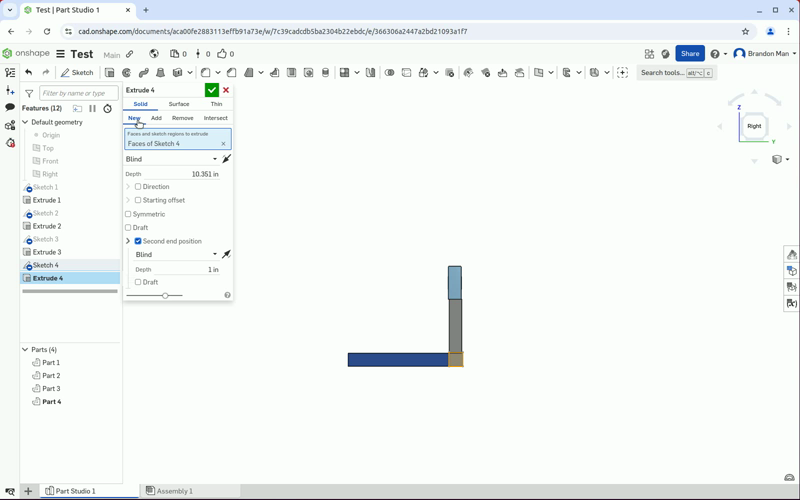
key(tab, 3)
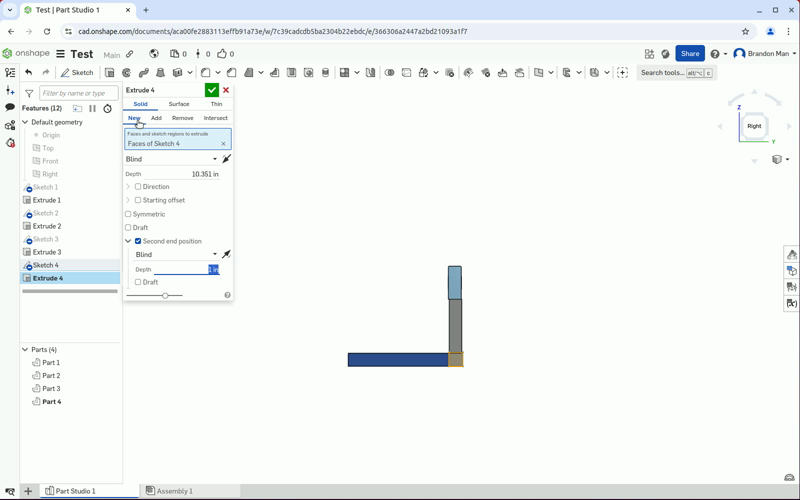
text(10.351)
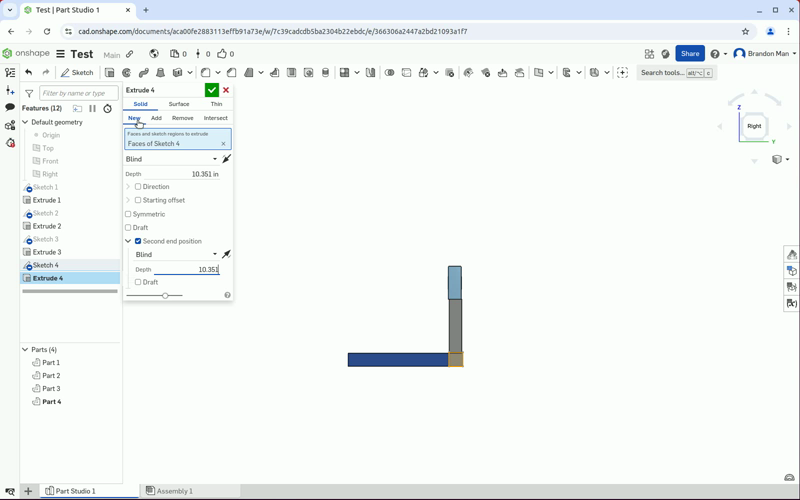
key(enter)
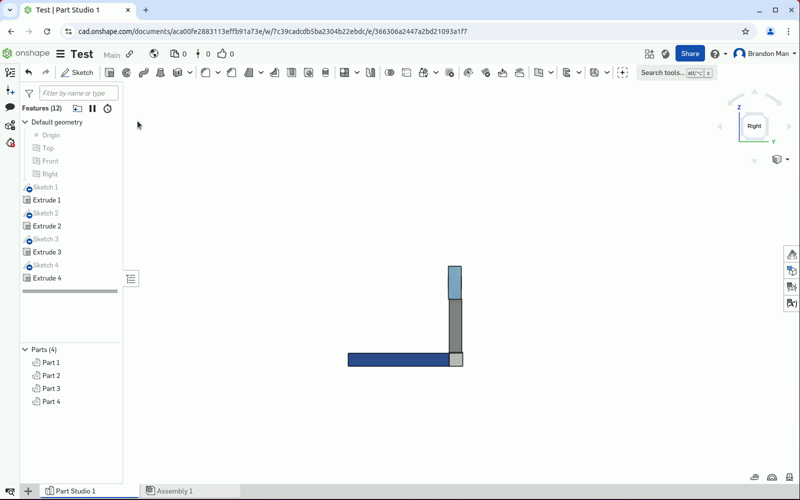
key(shift+h)
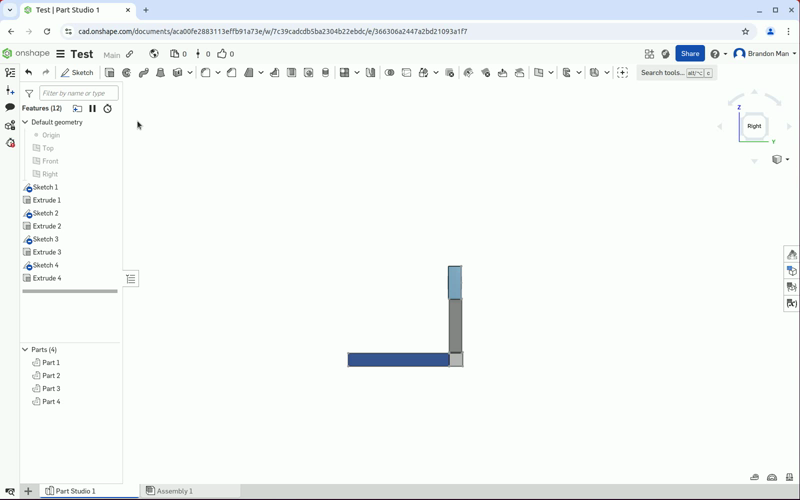
key(shift+h)
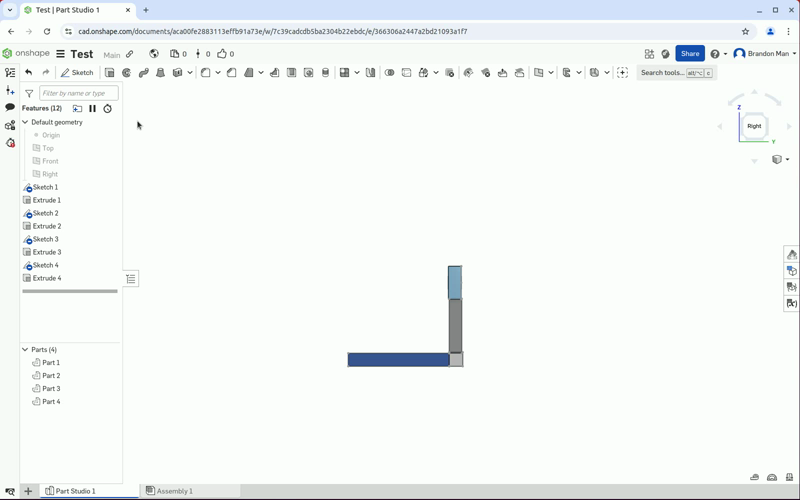
key(shift+7)
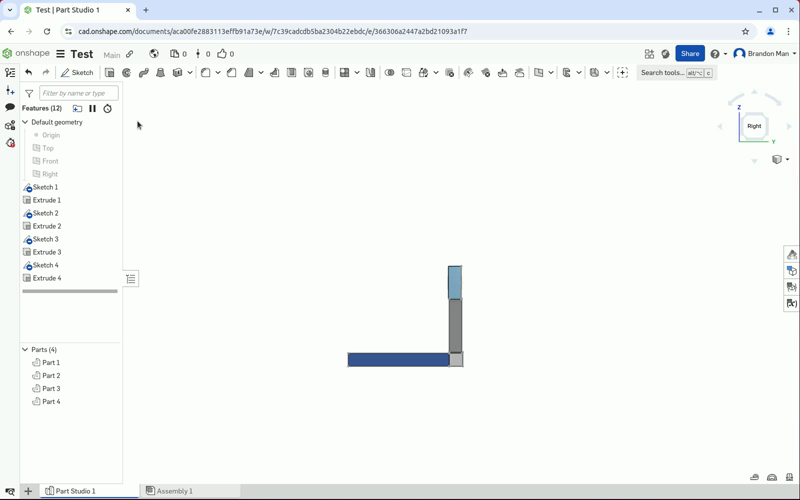
key(right, 2)
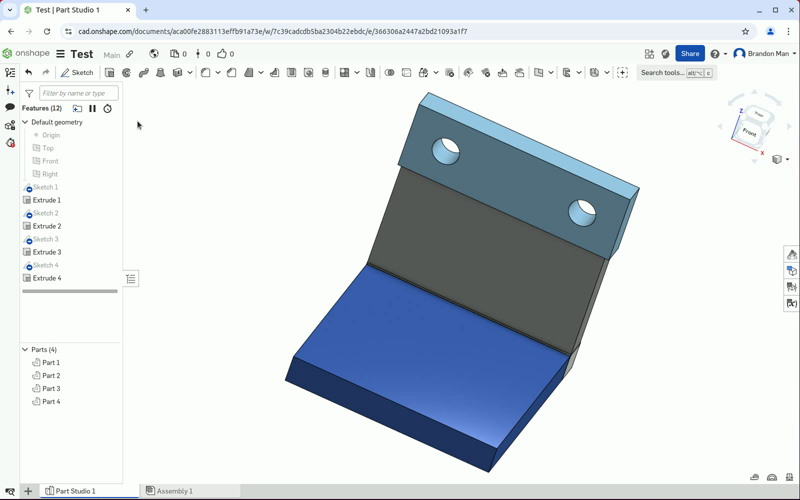
key(down, 2)
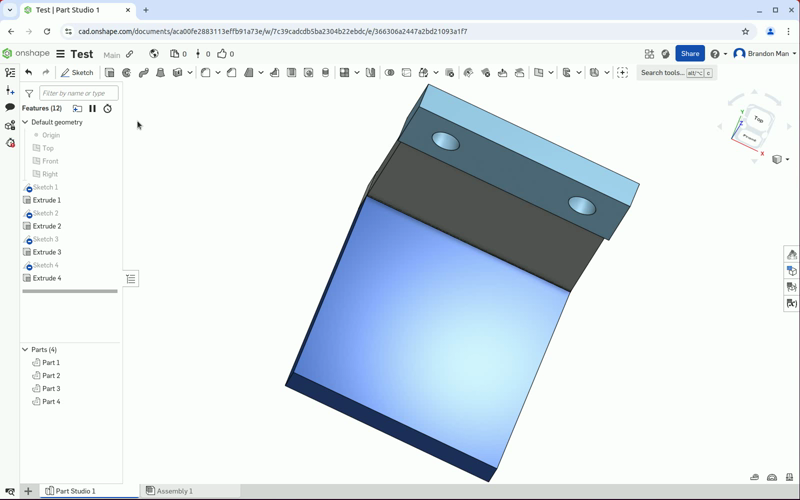
key(up, 2)
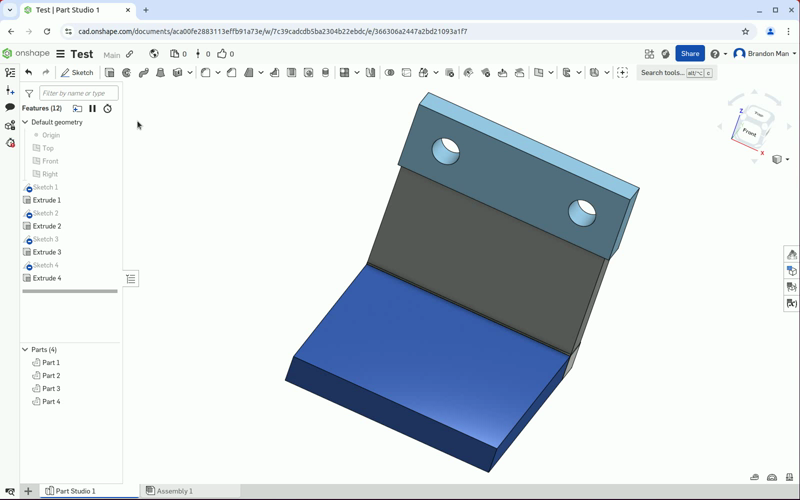
key(left, 2)
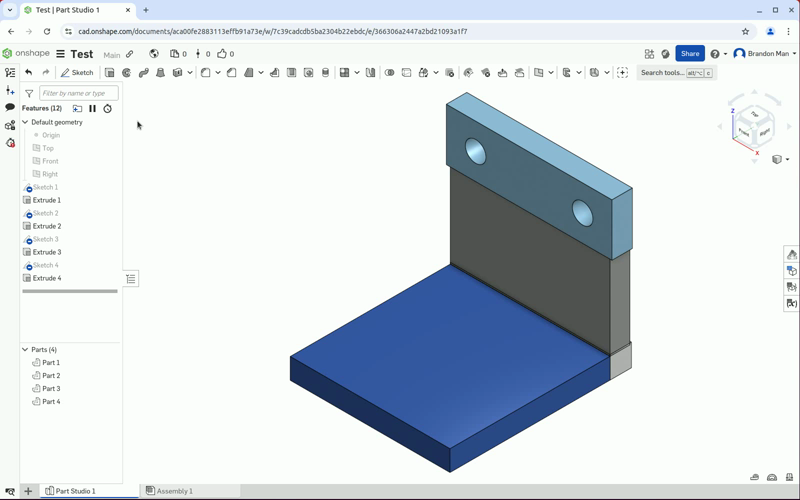
mouse_move(73, 189)
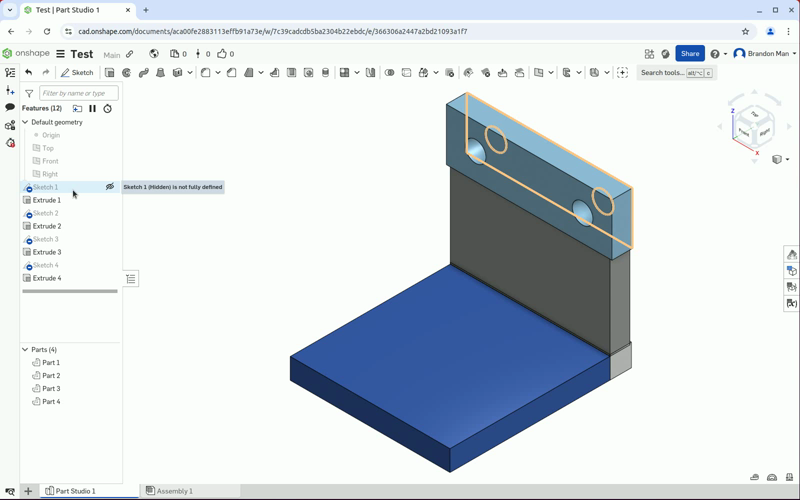
click(73, 189)